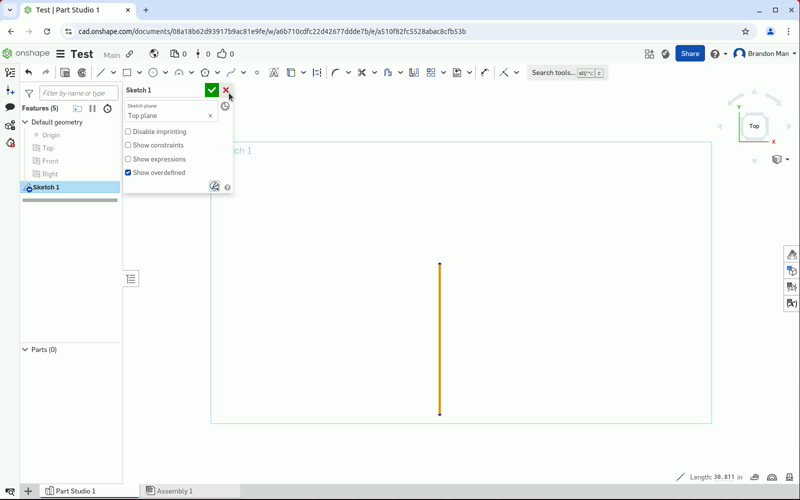
key(shift+h)
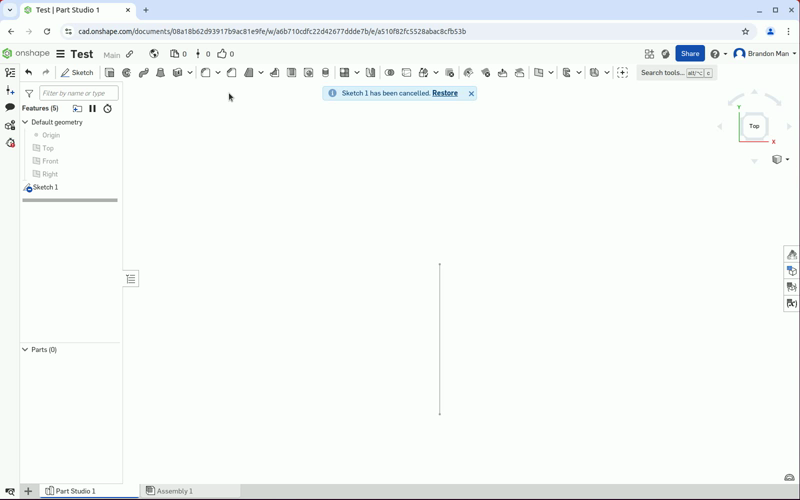
mouse_move(73, 352)
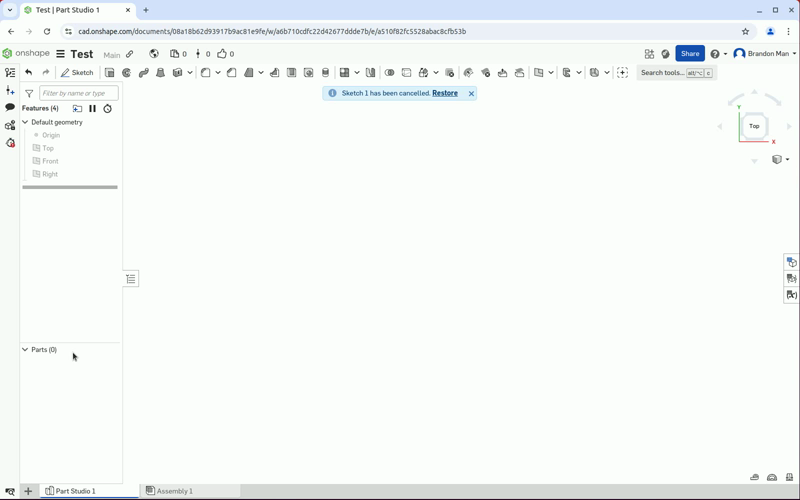
key(y)
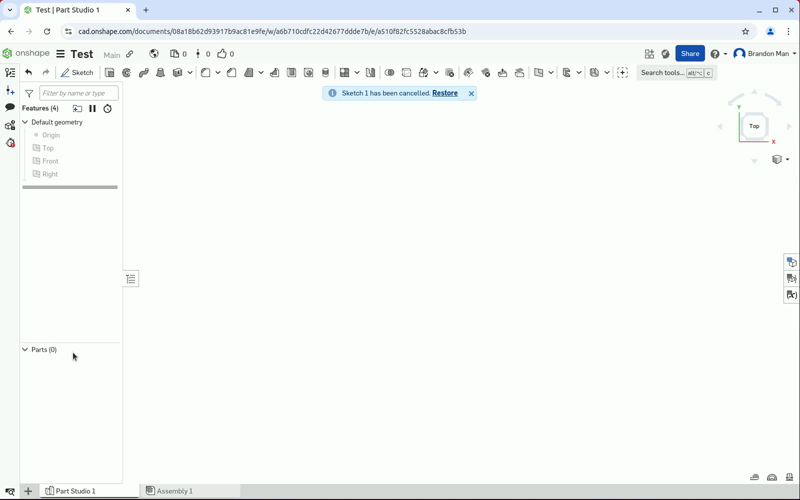
key(shift+p)
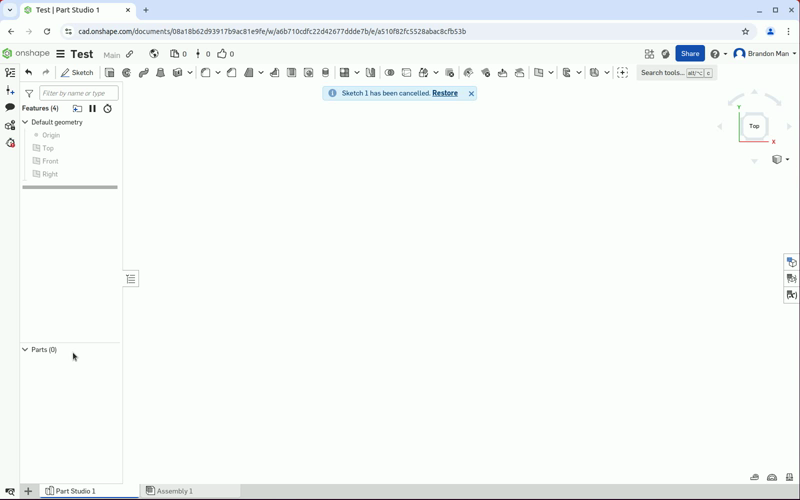
key(space)
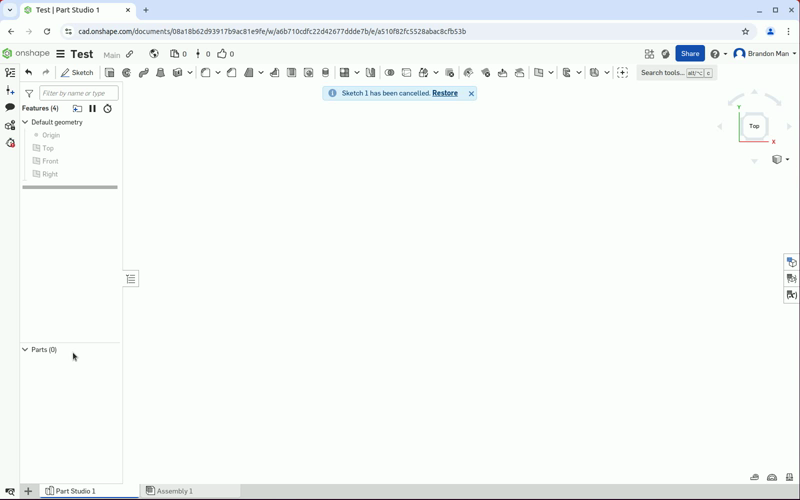
key_down(shift)
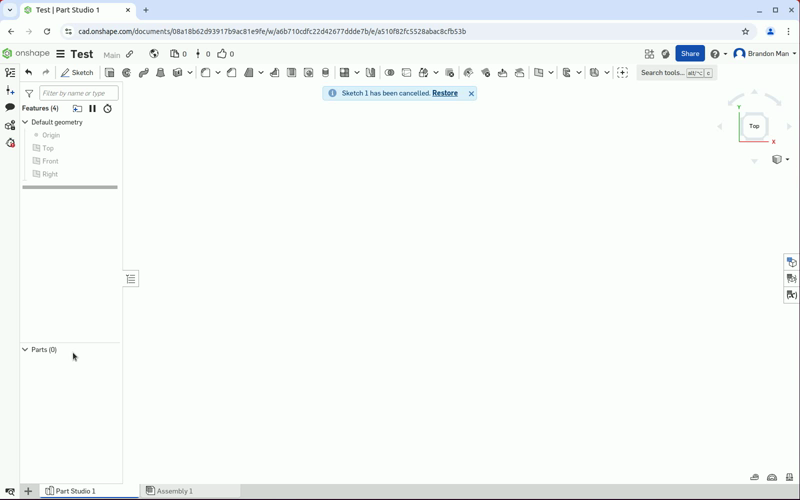
key(up)
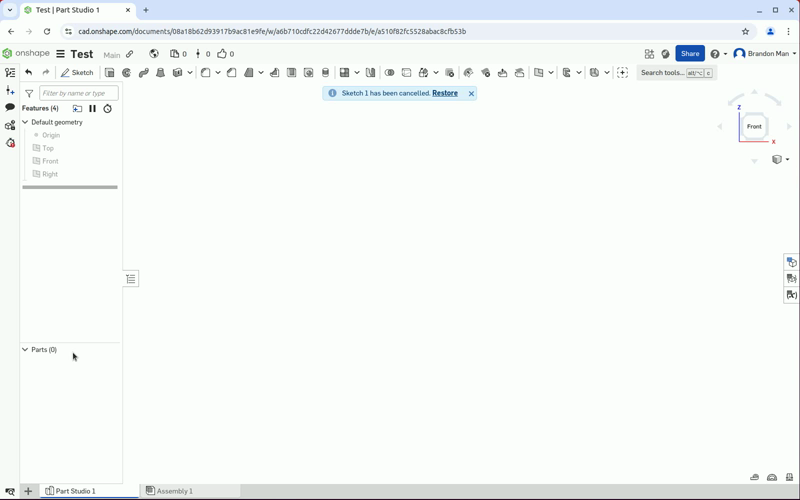
key_up(shift)
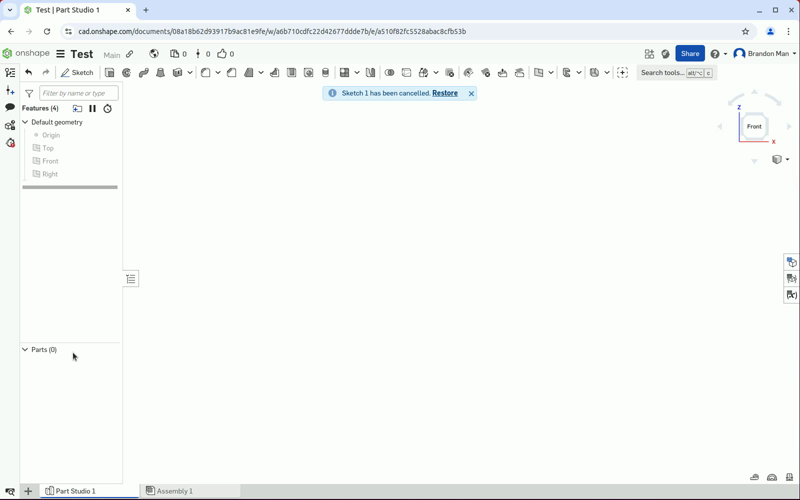
mouse_move(73, 352)
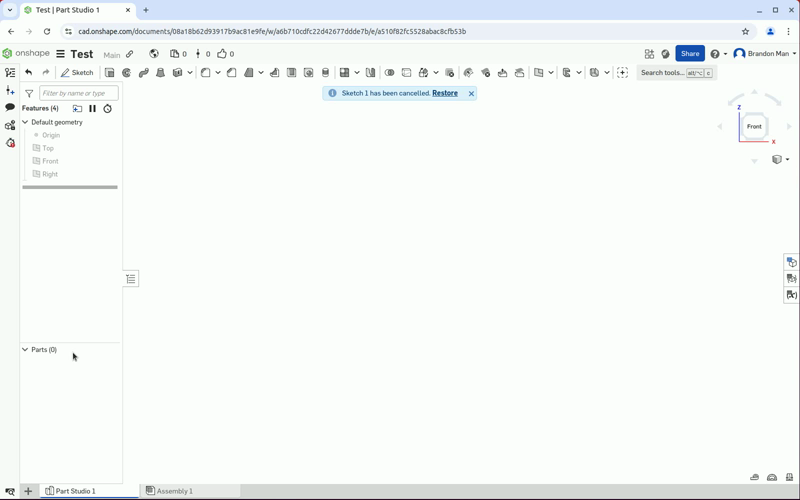
key(shift+y)
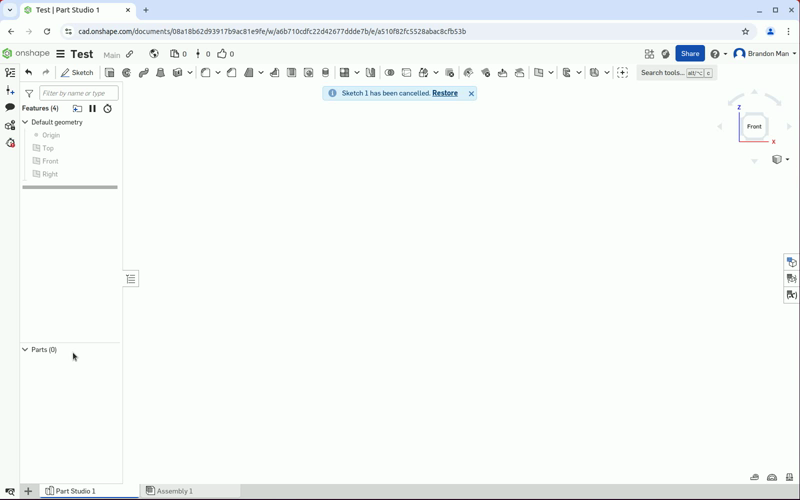
key(shift+s)
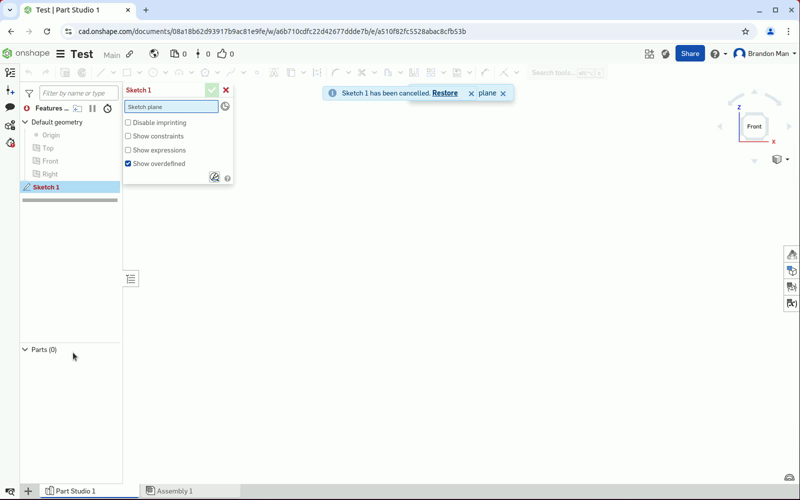
mouse_move(73, 163)
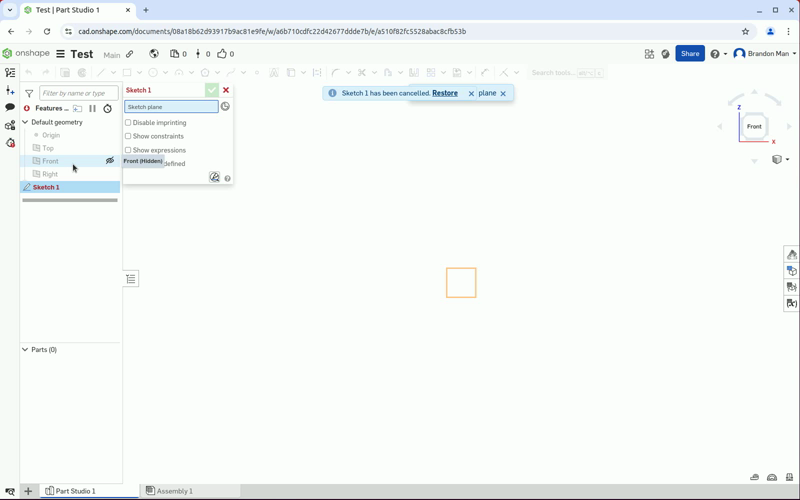
click(73, 163)
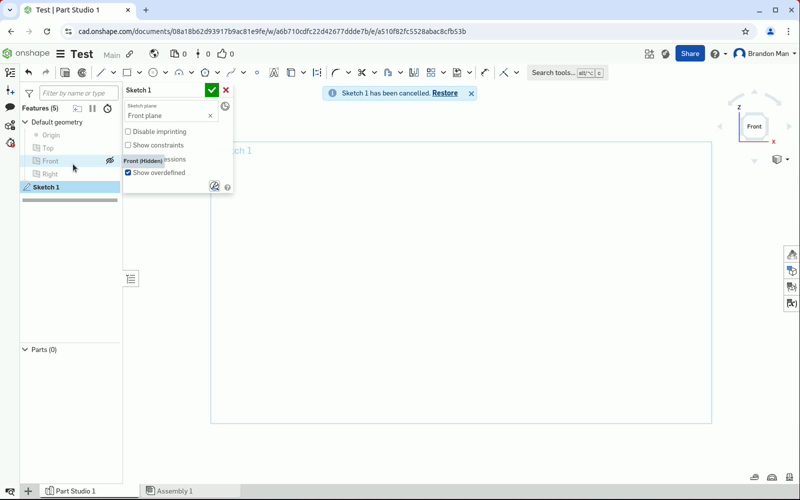
mouse_move(73, 352)
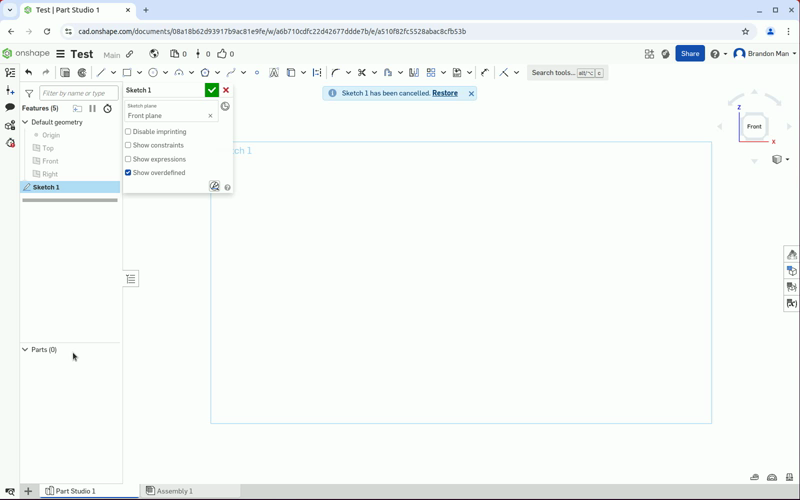
key(y)
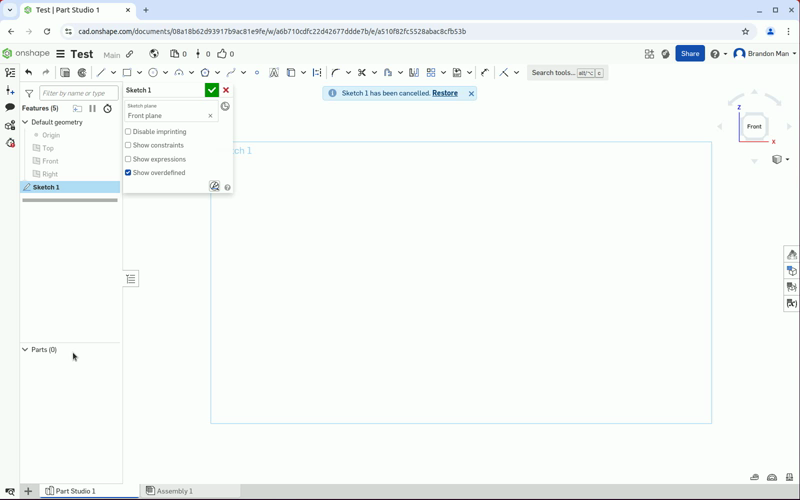
key(l)
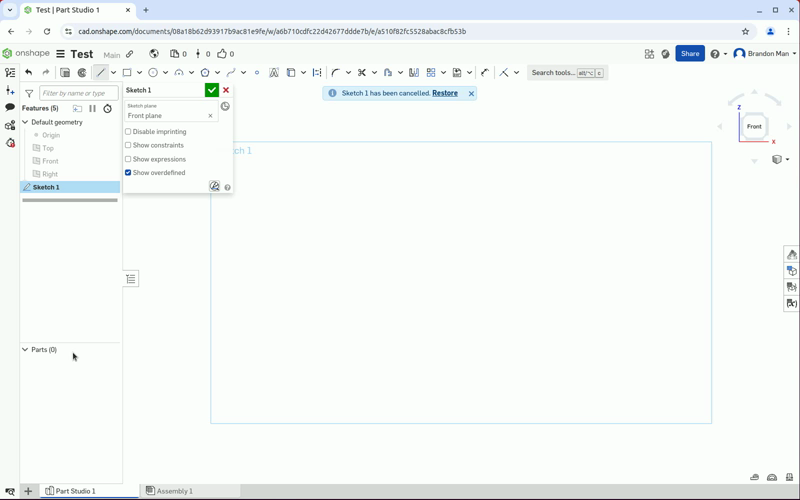
key_down(shift)
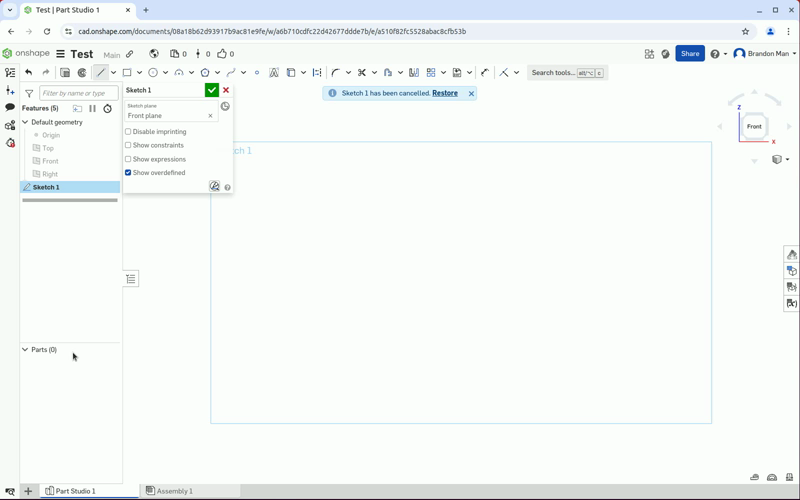
mouse_move(460, 282)
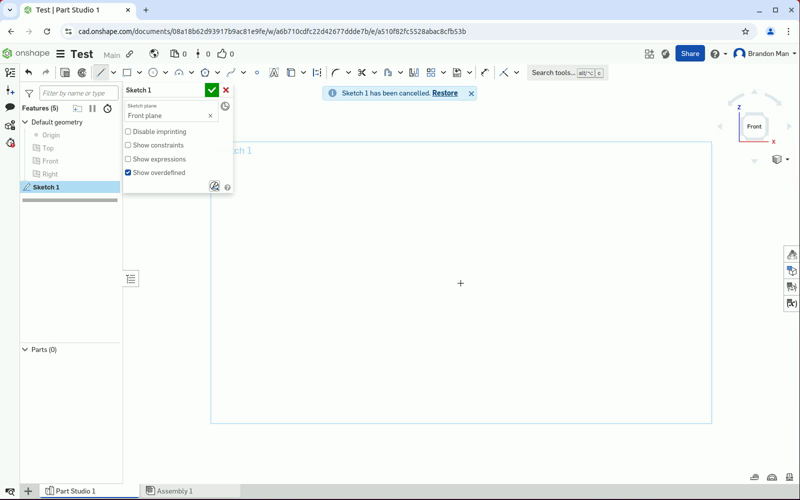
click(460, 282)
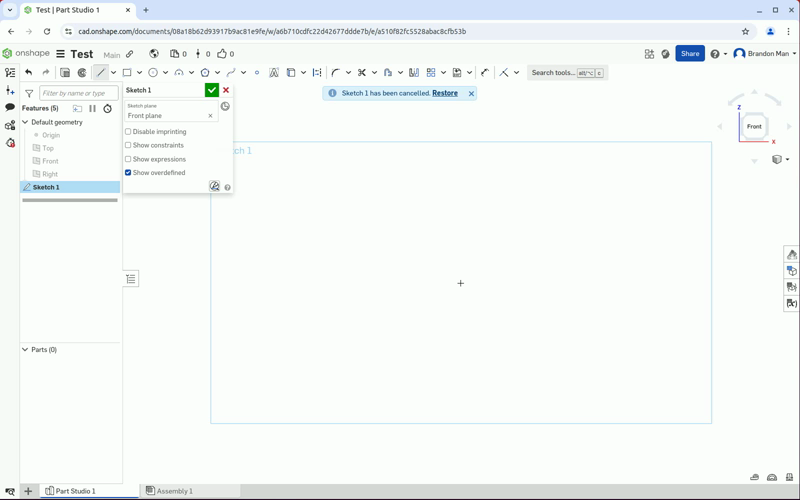
key_up(shift)
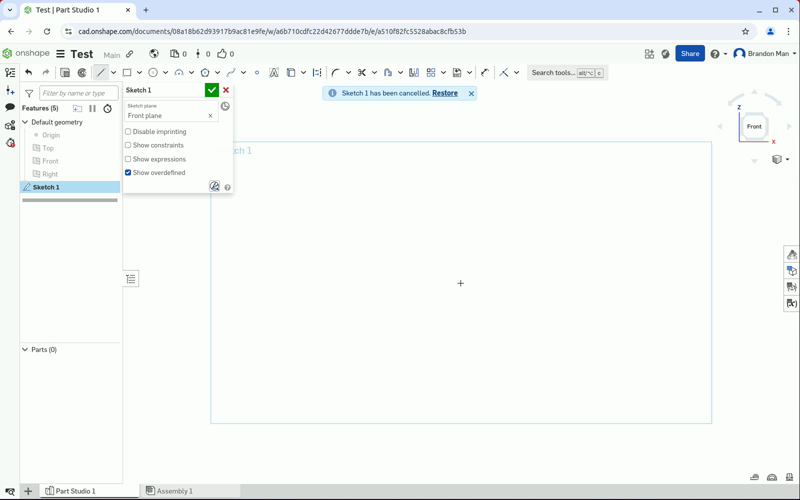
key_down(shift)
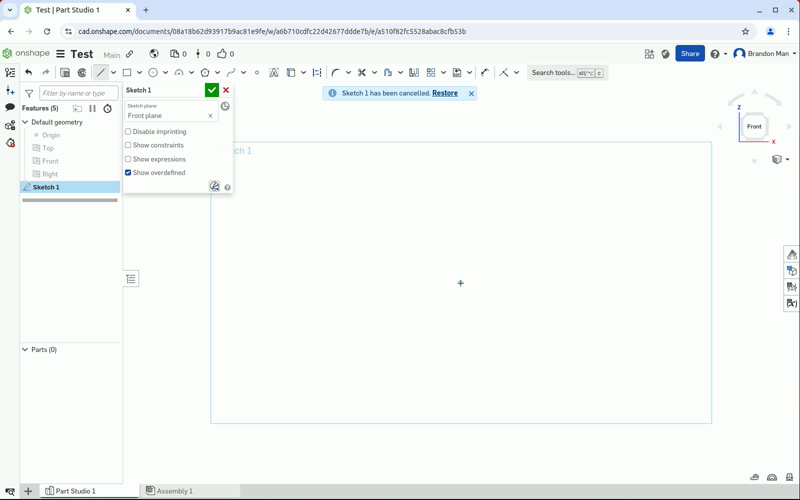
mouse_move(573, 282)
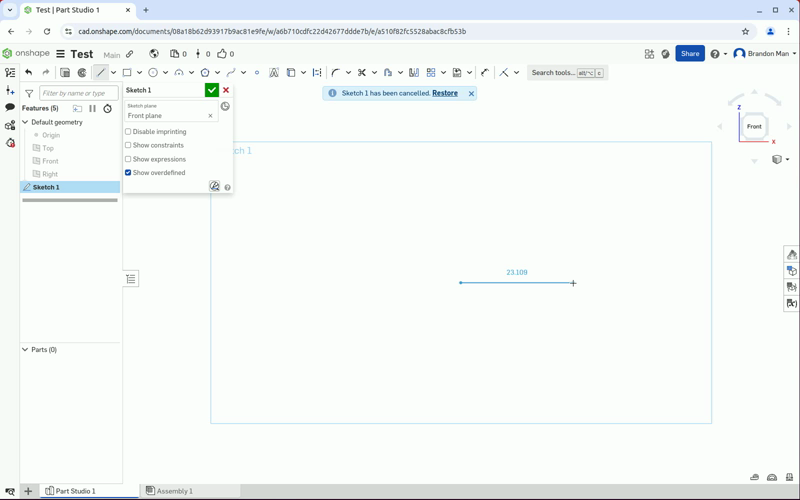
click(573, 282)
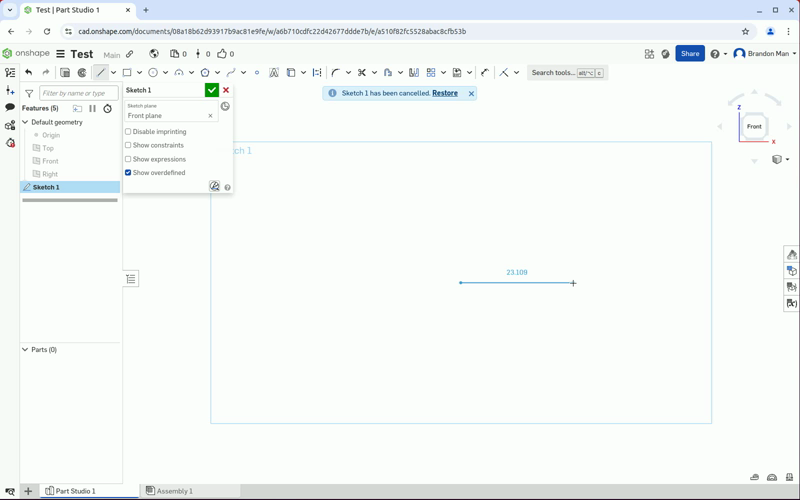
key_up(shift)
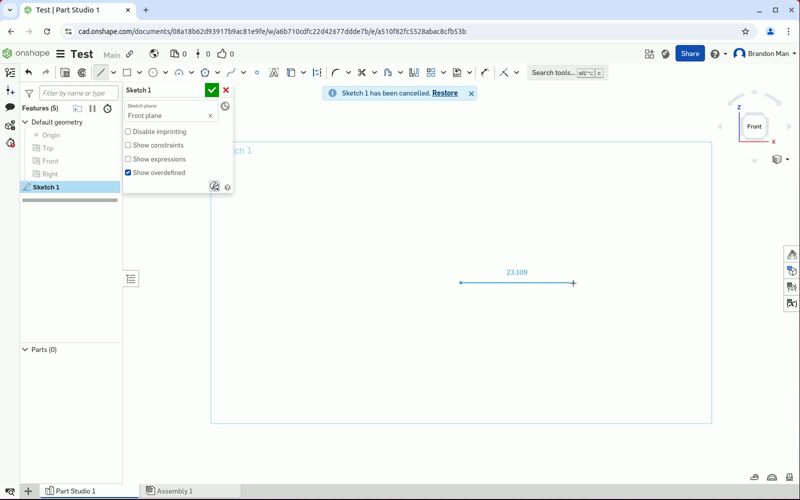
key_down(shift)
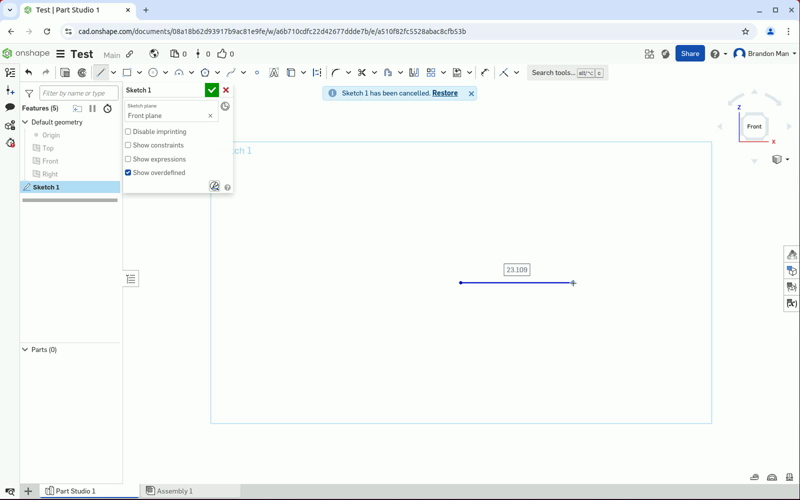
mouse_move(589, 282)
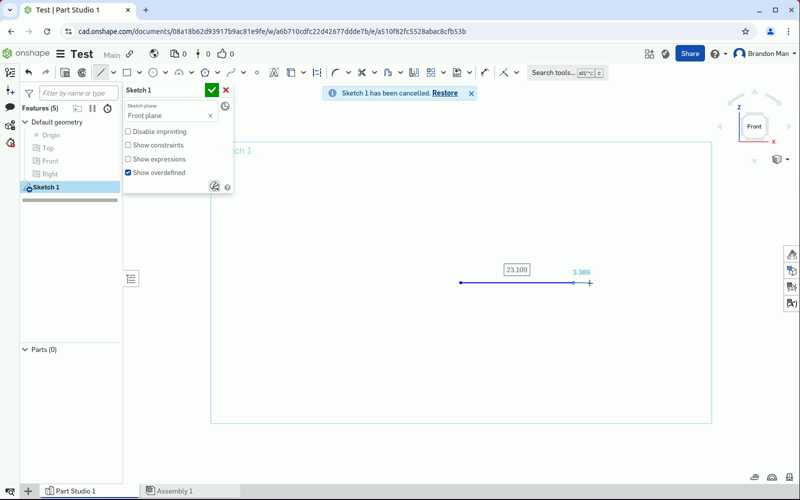
mouse_move(573, 235)
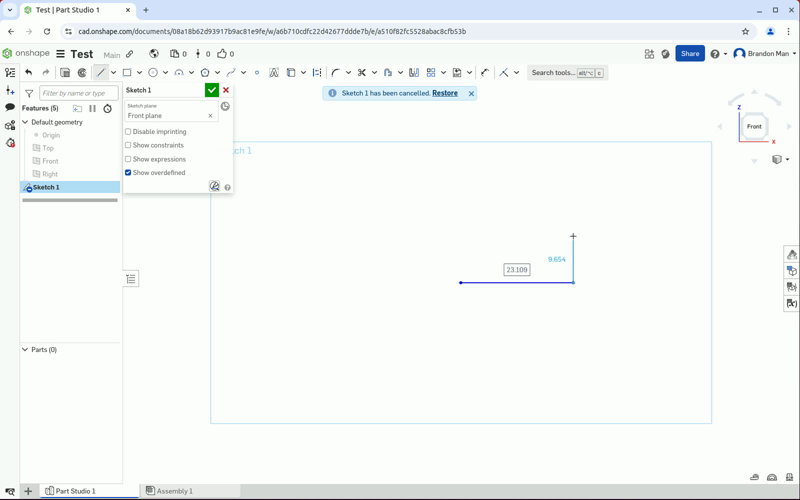
click(573, 235)
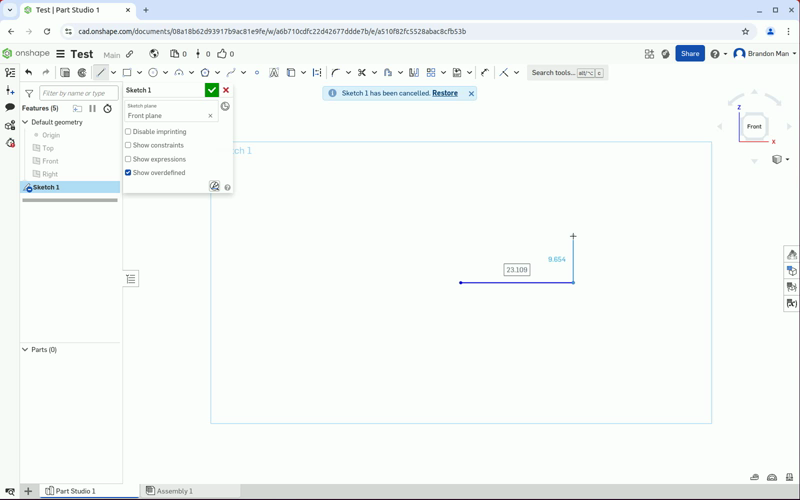
key_up(shift)
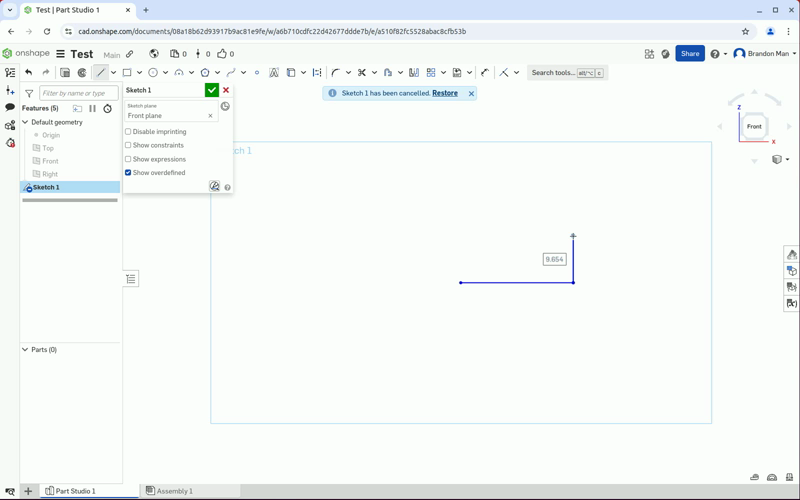
key_down(shift)
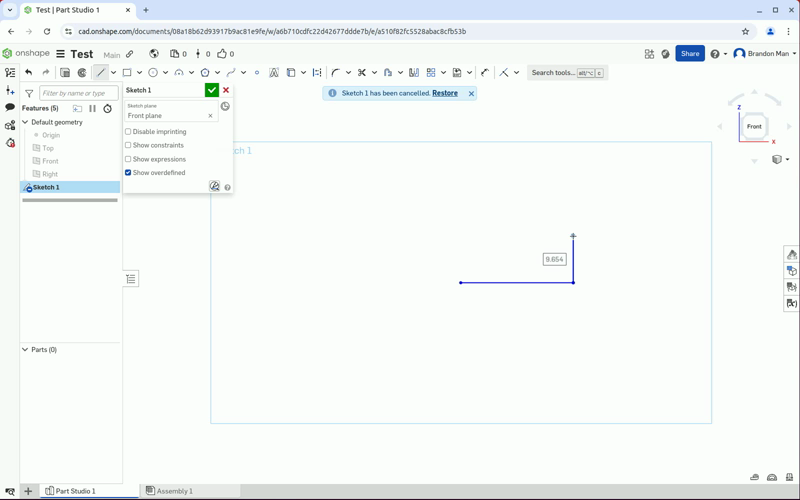
mouse_move(460, 235)
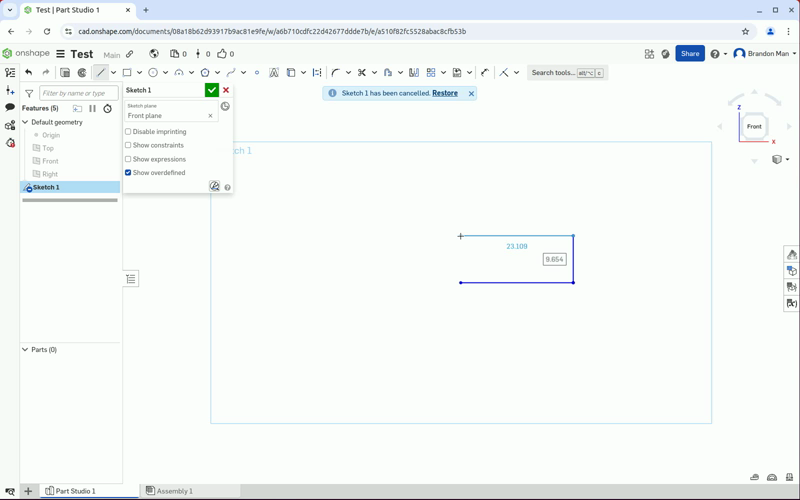
click(460, 235)
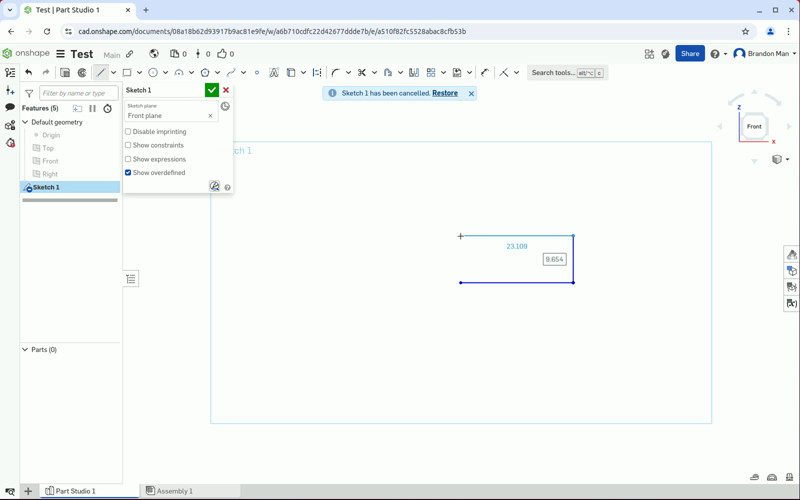
key_up(shift)
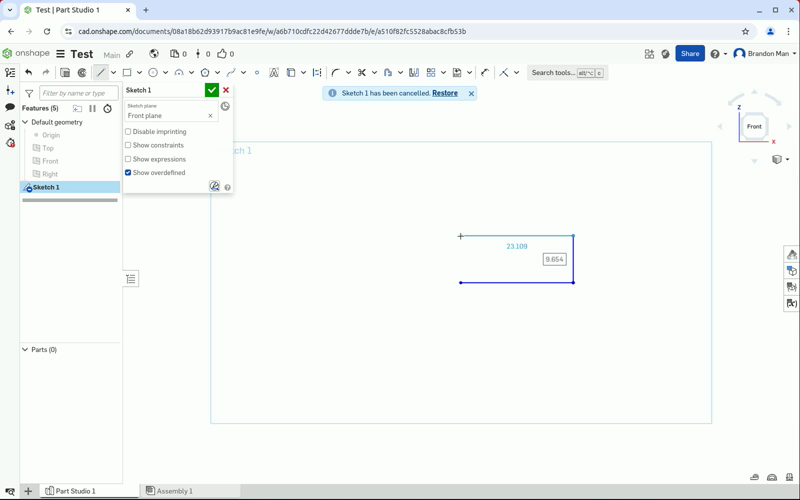
mouse_move(490, 235)
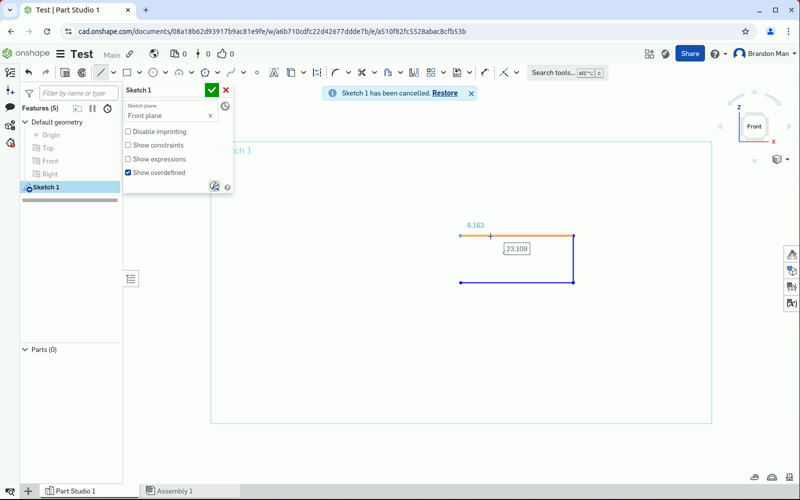
key_down(shift)
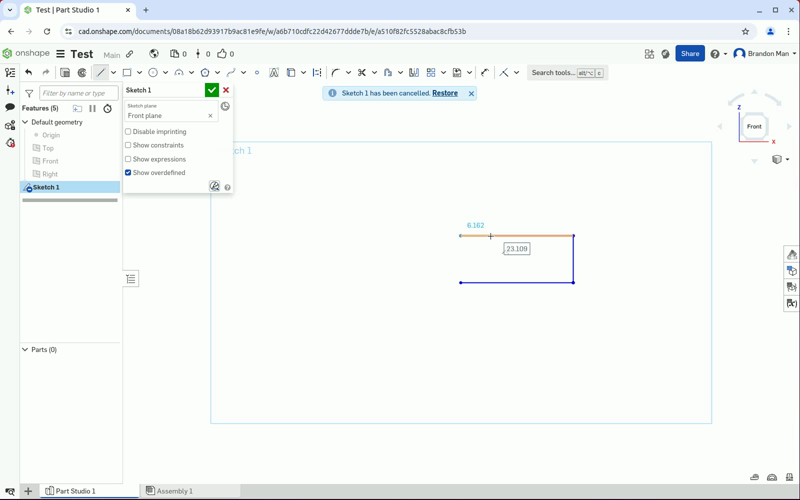
mouse_move(460, 282)
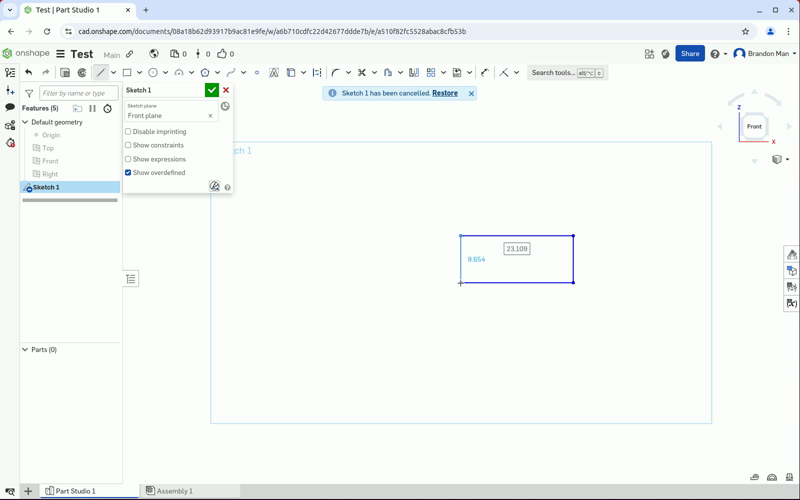
key_up(shift)
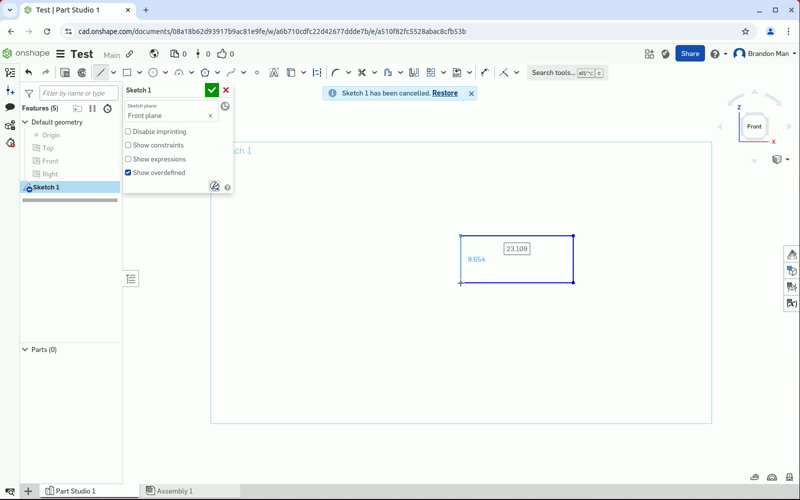
click(460, 282)
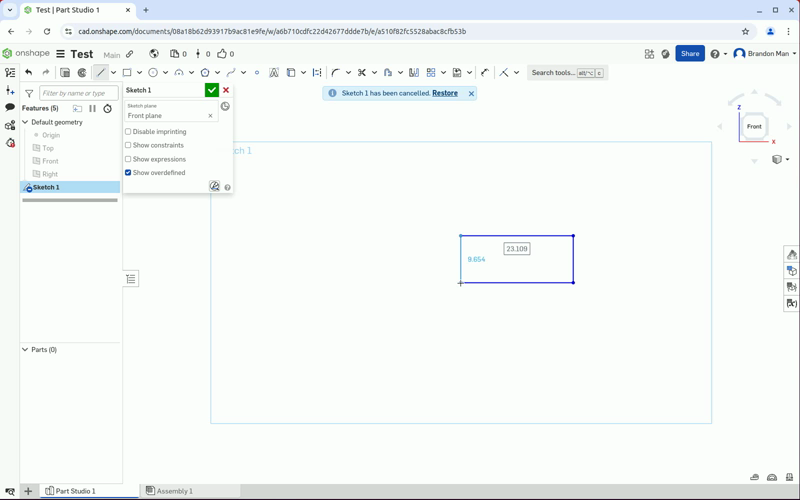
key(esc)
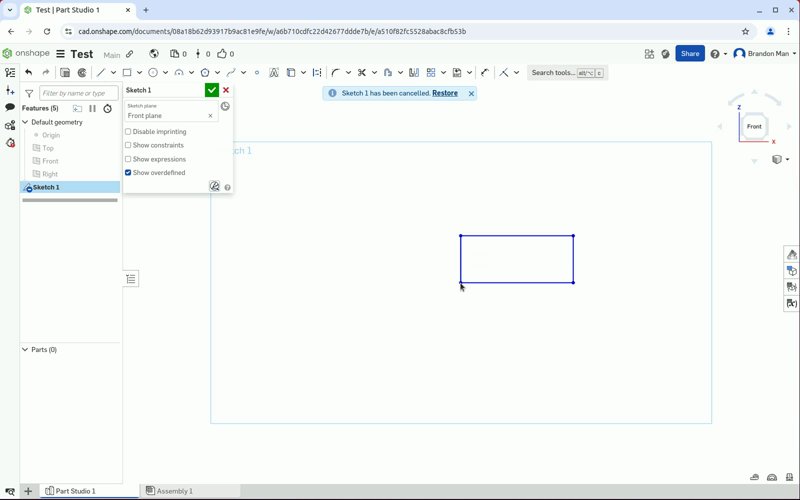
mouse_move(565, 270)
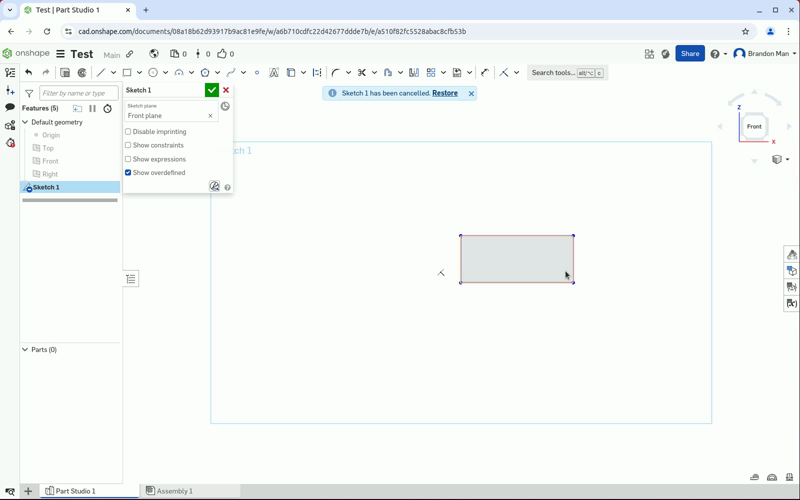
click(565, 270)
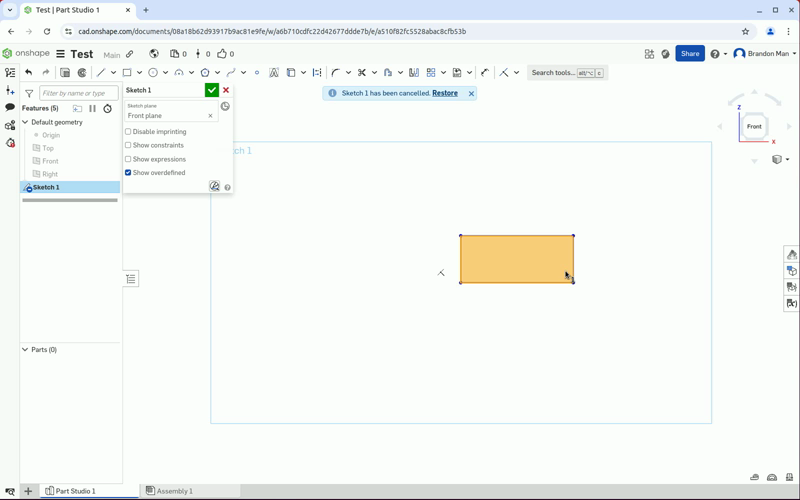
mouse_move(73, 352)
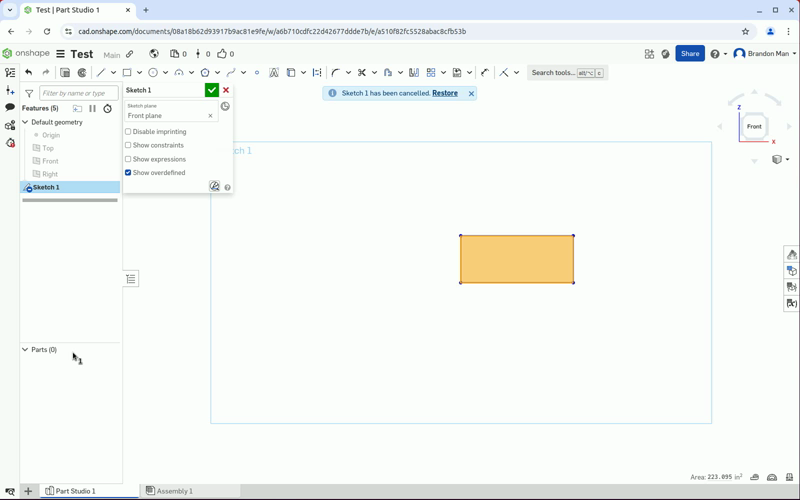
key(shift+y)
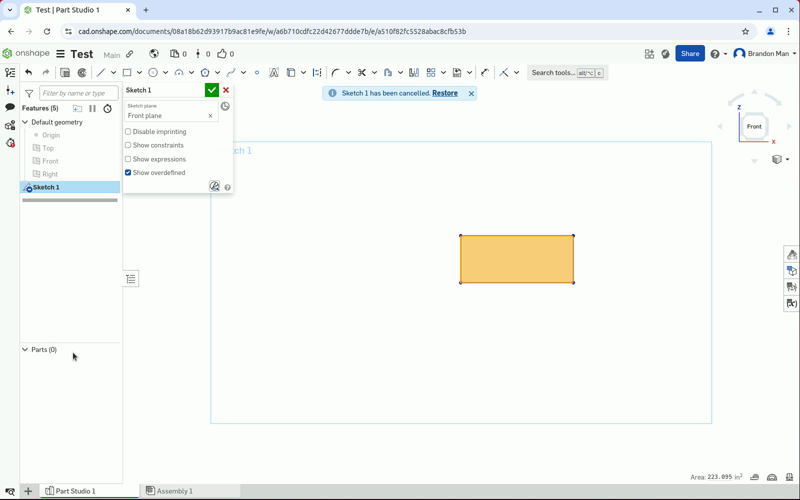
key(shift+e)
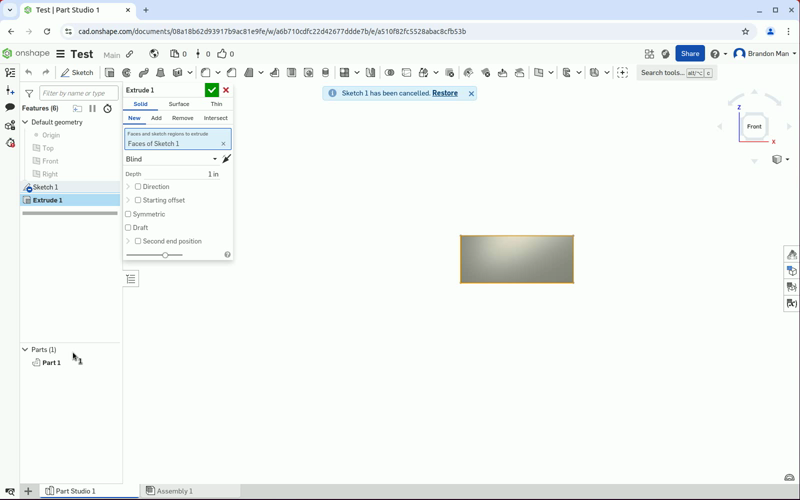
mouse_move(143, 106)
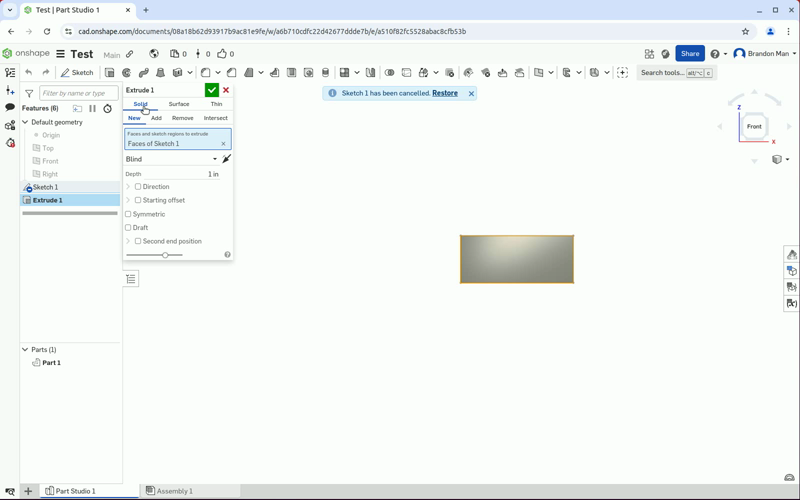
click(143, 106)
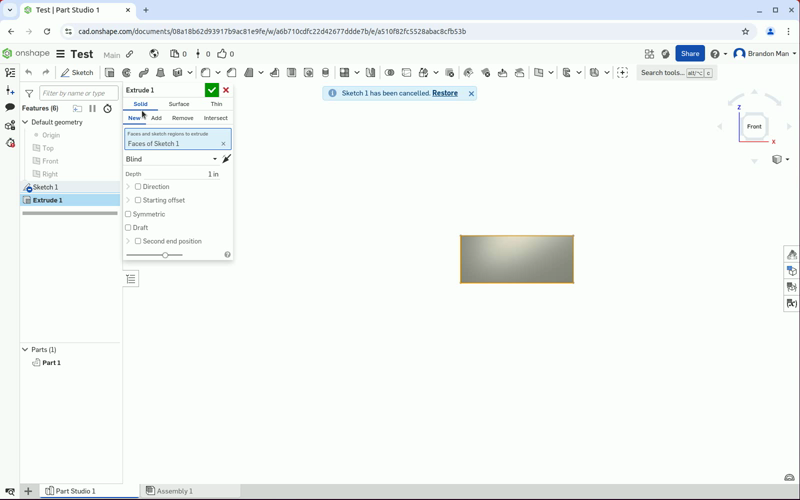
mouse_move(137, 120)
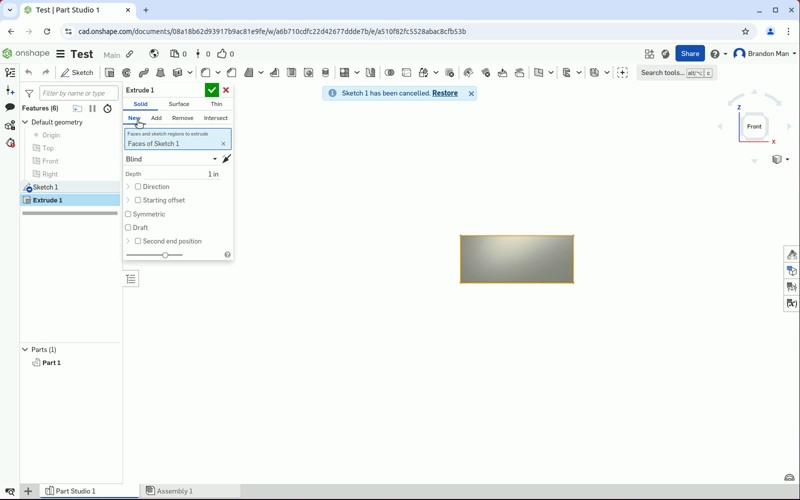
click(137, 120)
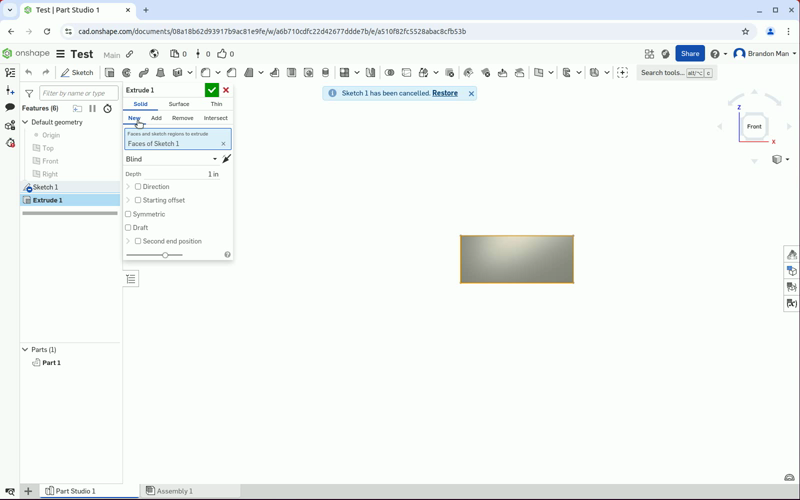
key(tab, 4)
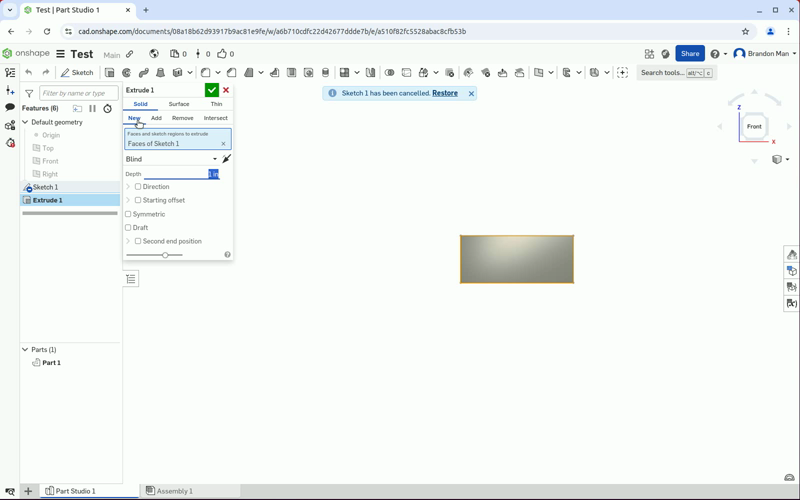
text(1.685)
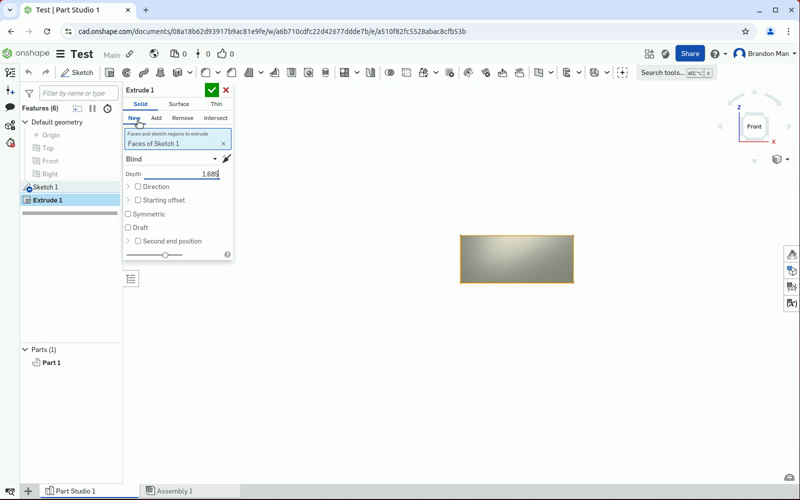
key(enter)
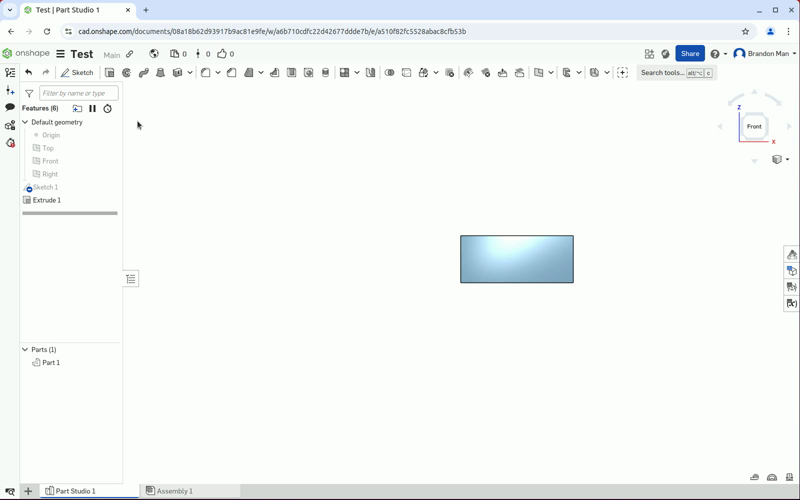
key(shift+h)
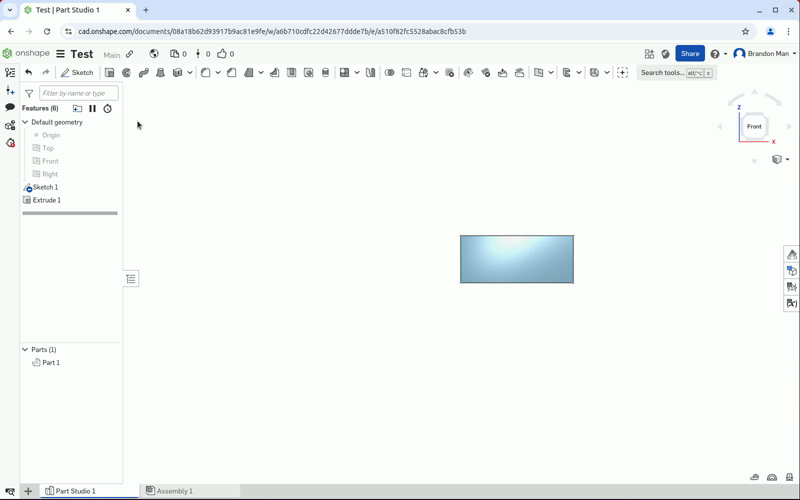
key(shift+h)
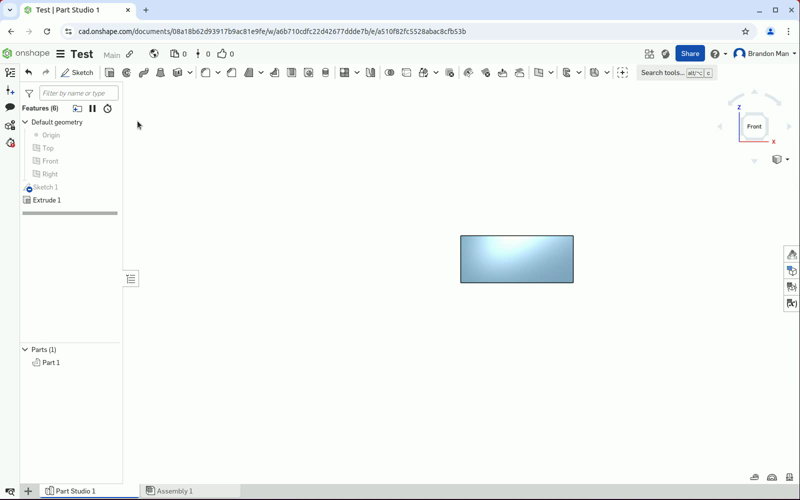
mouse_move(73, 189)
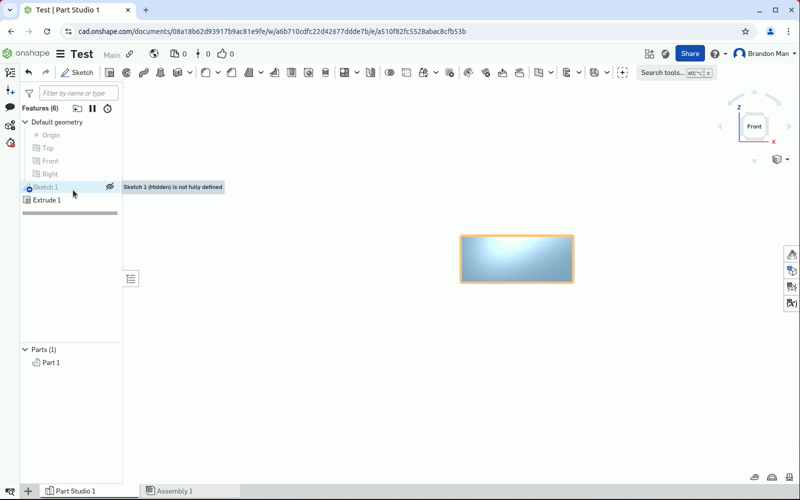
click(73, 189)
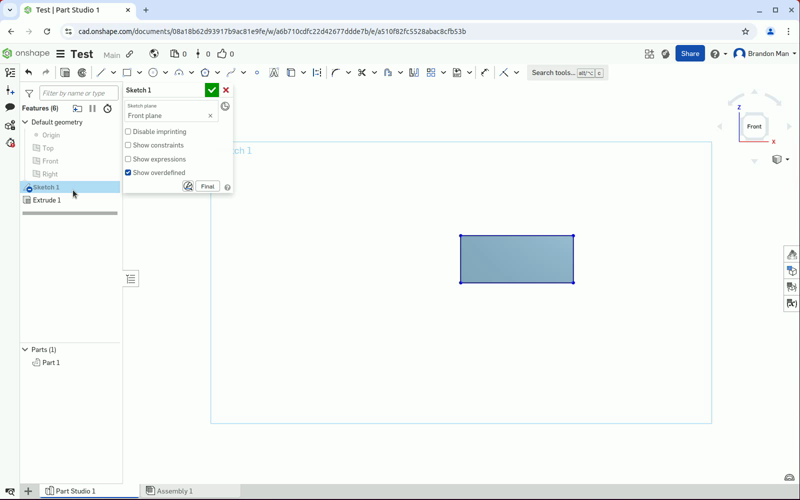
mouse_move(229, 92)
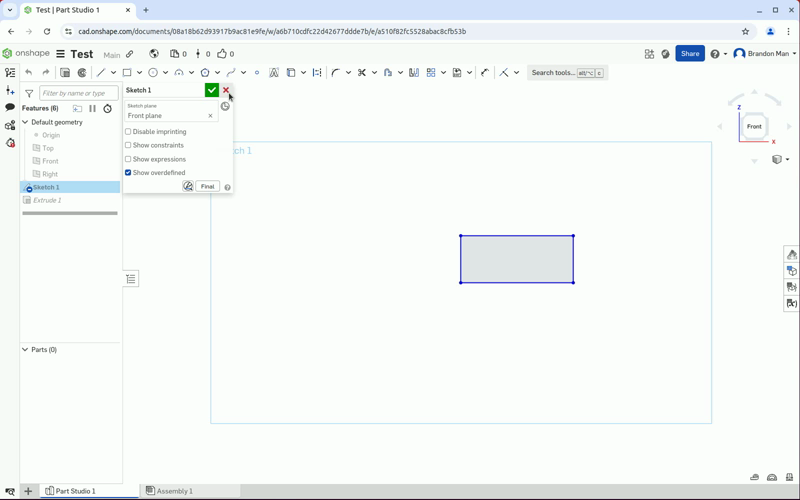
click(229, 92)
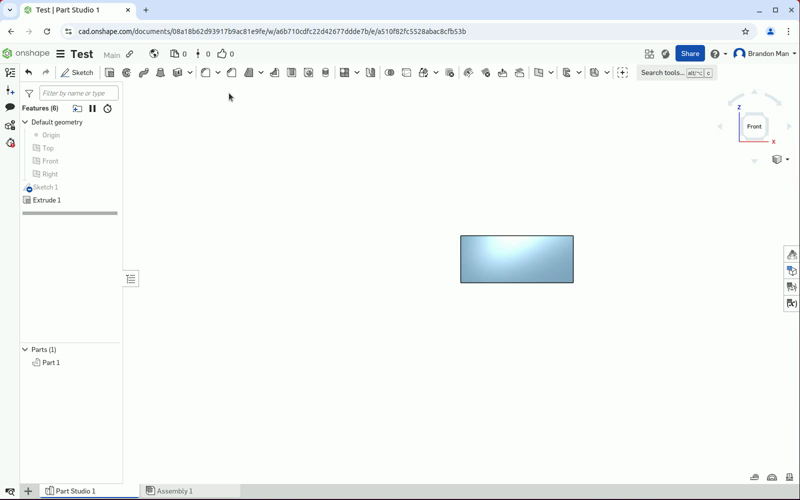
mouse_move(541, 75)
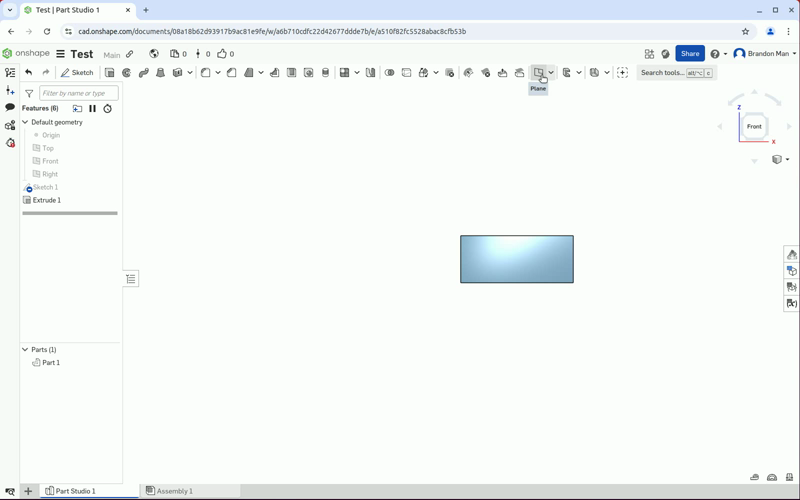
click(541, 75)
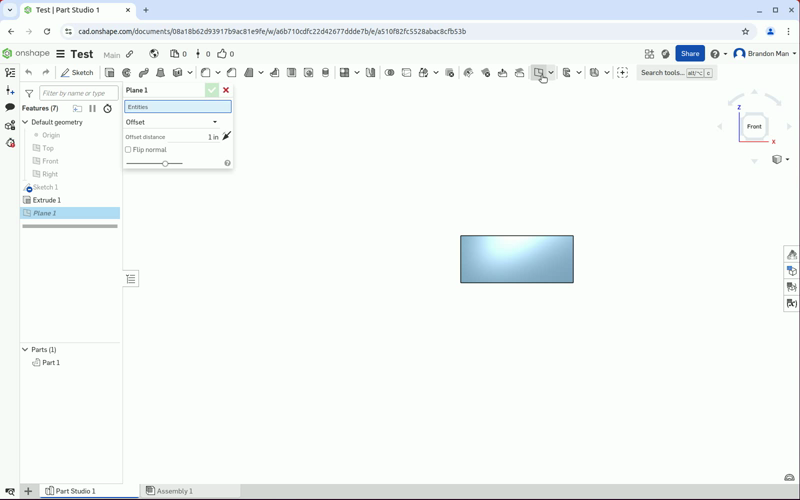
mouse_move(73, 163)
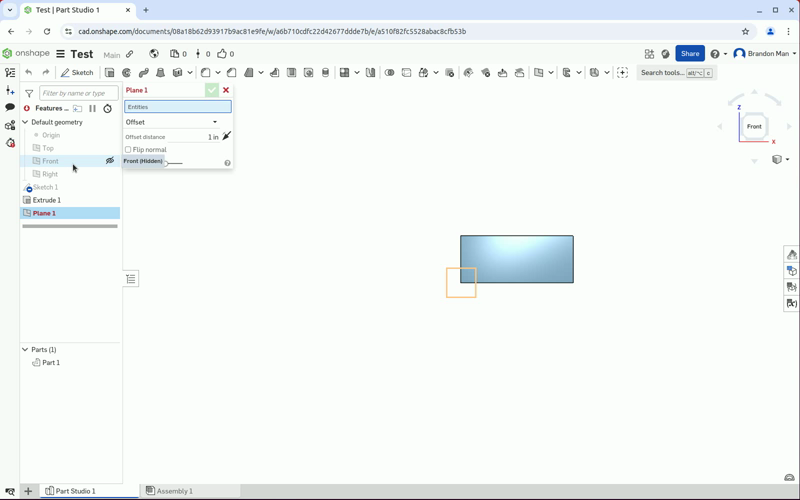
click(73, 163)
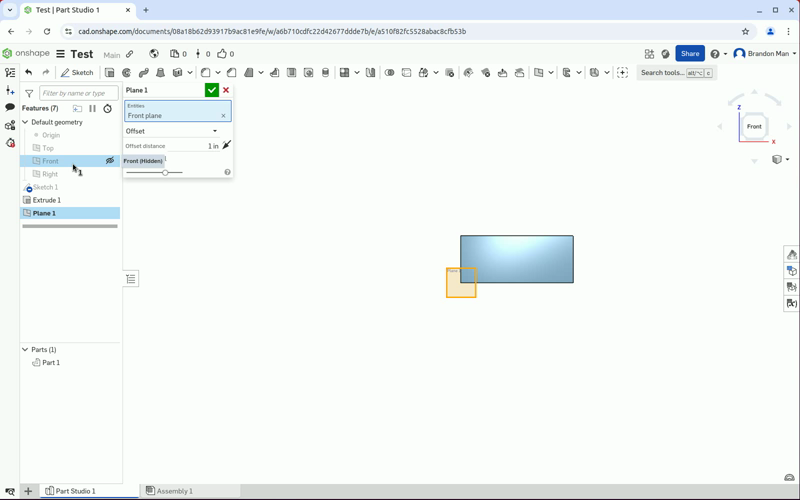
key(tab, 2)
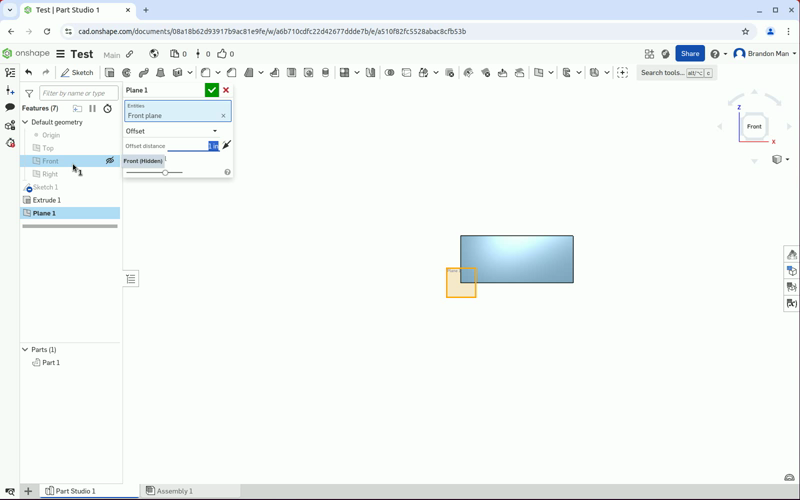
text(1.695)
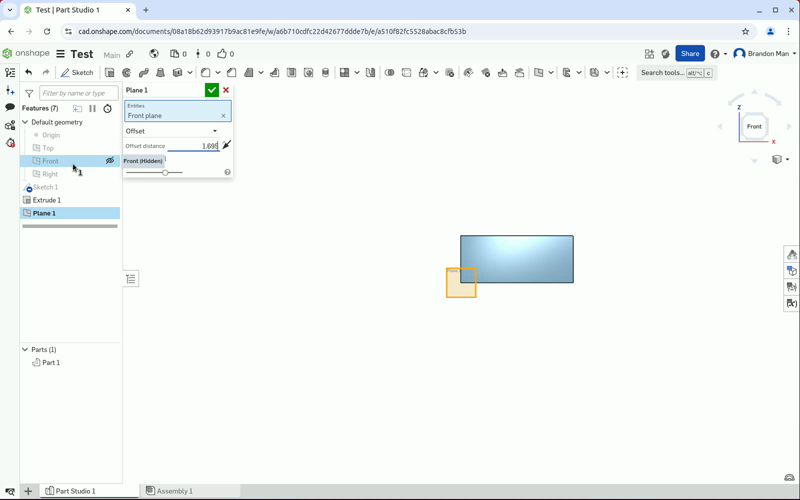
key(enter, 2)
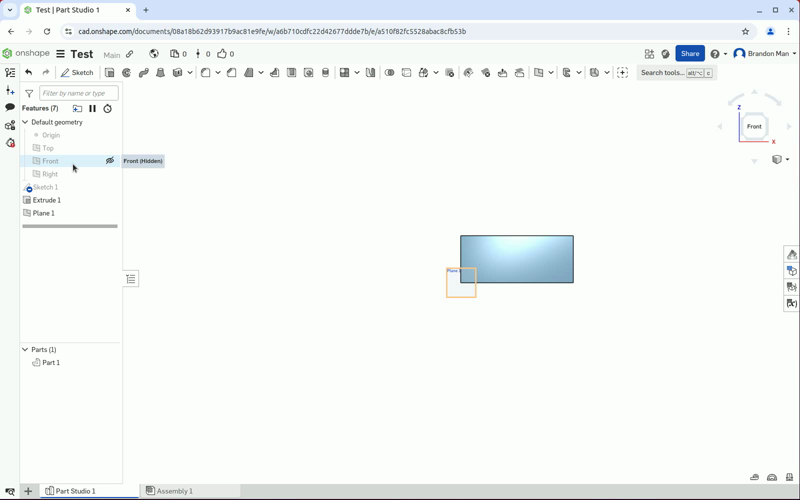
key(shift+s)
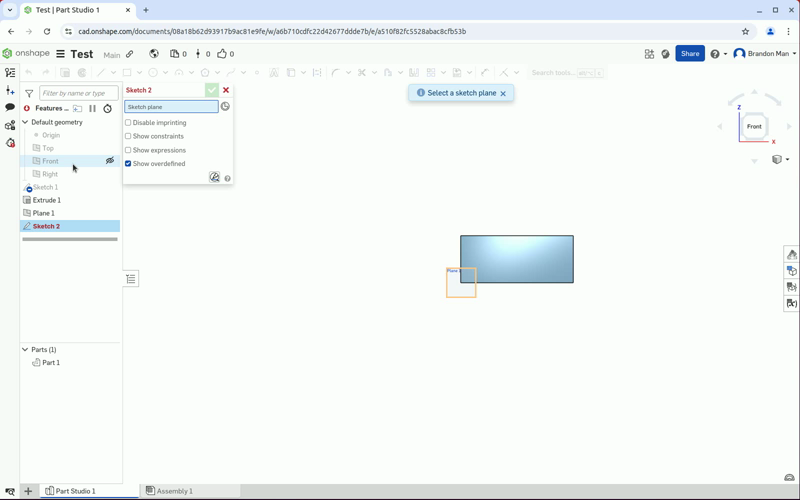
mouse_move(73, 215)
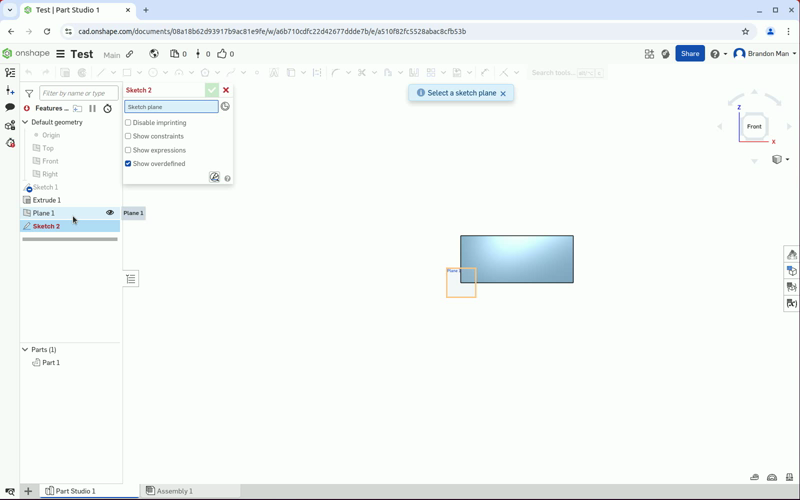
click(73, 215)
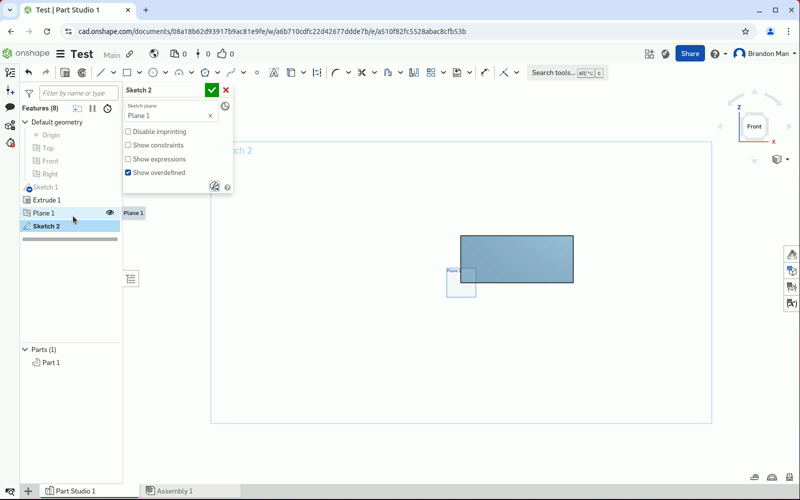
mouse_move(73, 352)
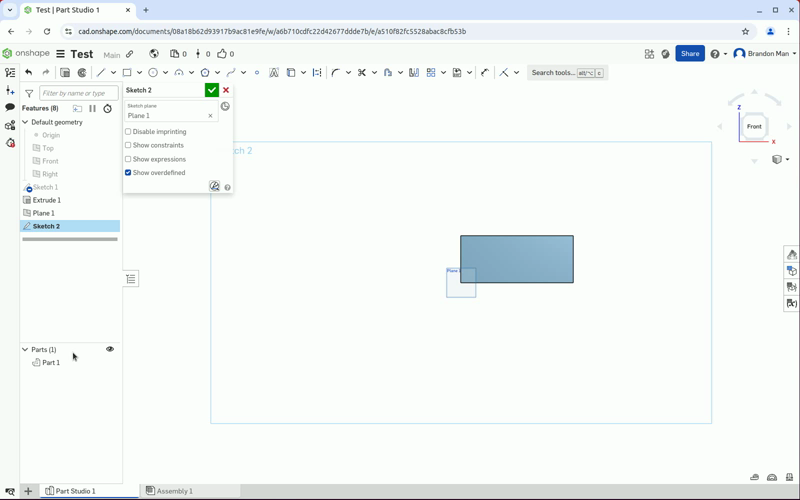
key(y)
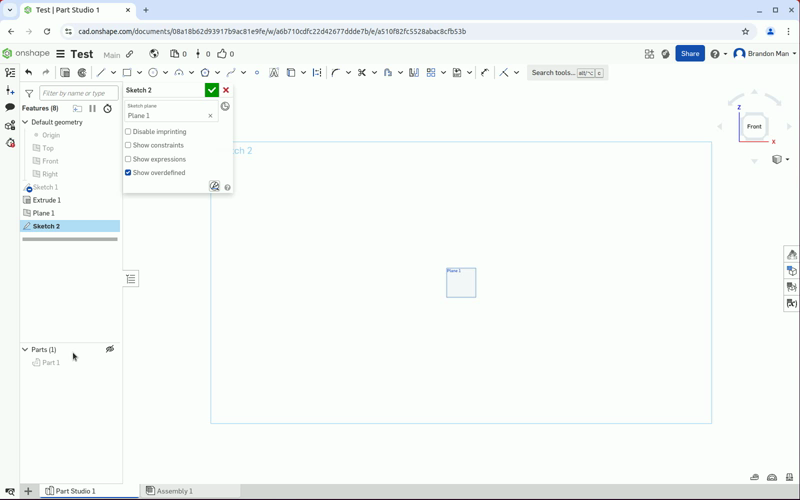
key(c)
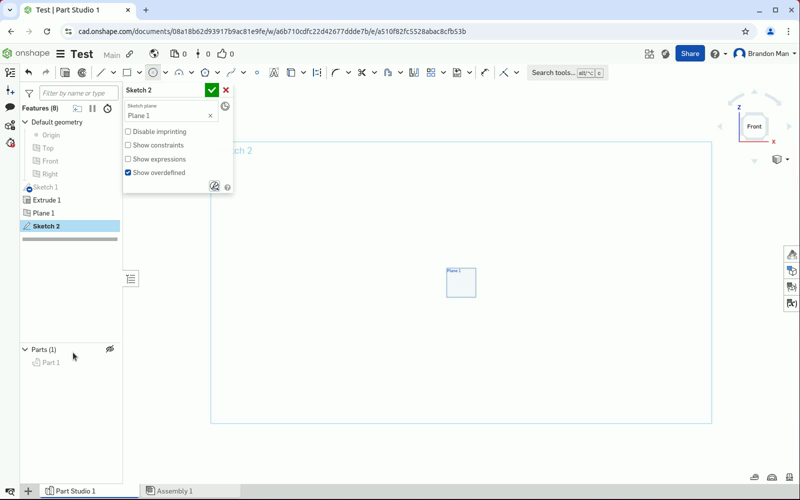
key_down(shift)
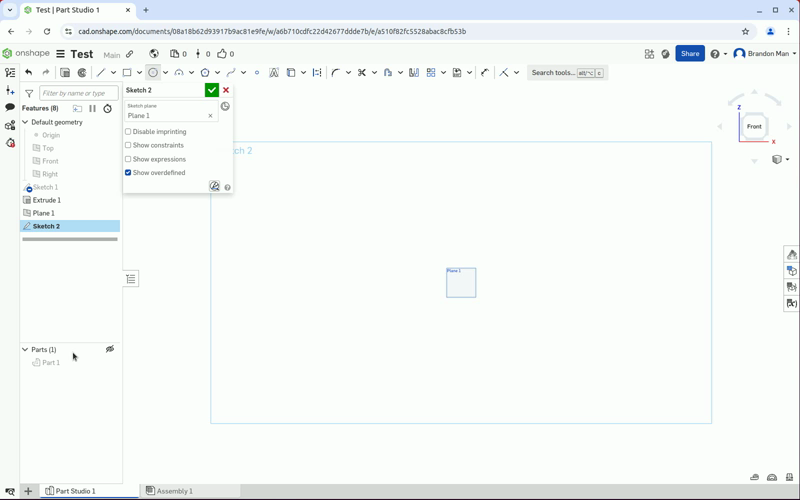
mouse_move(480, 261)
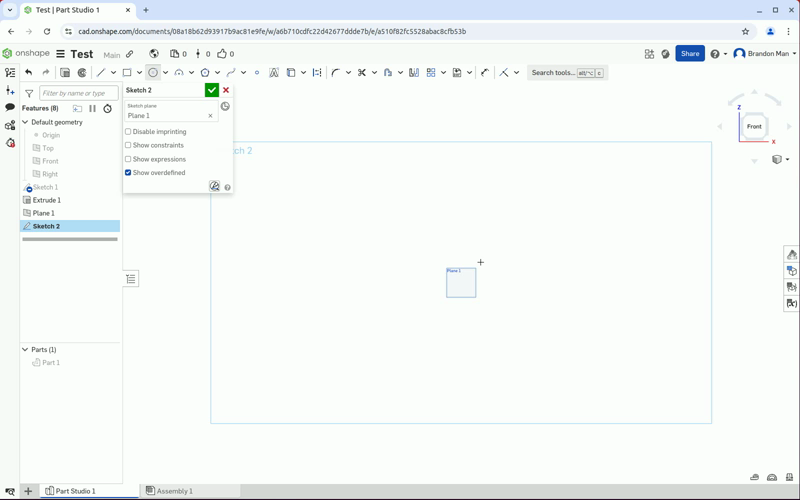
click(480, 261)
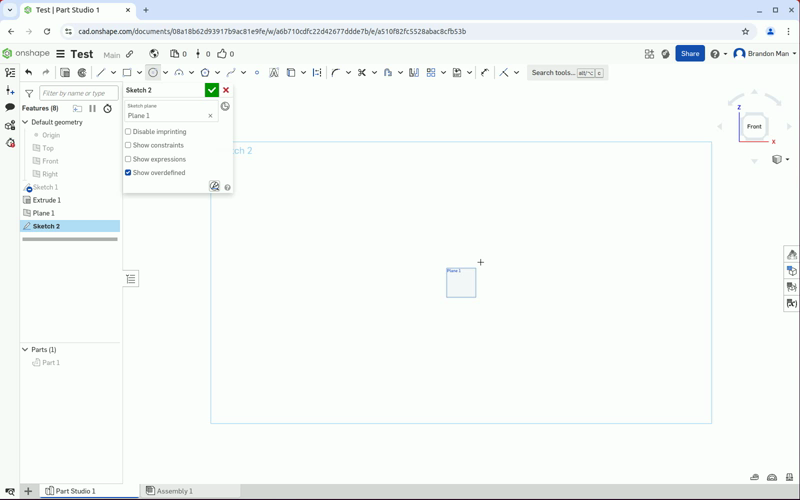
key_up(shift)
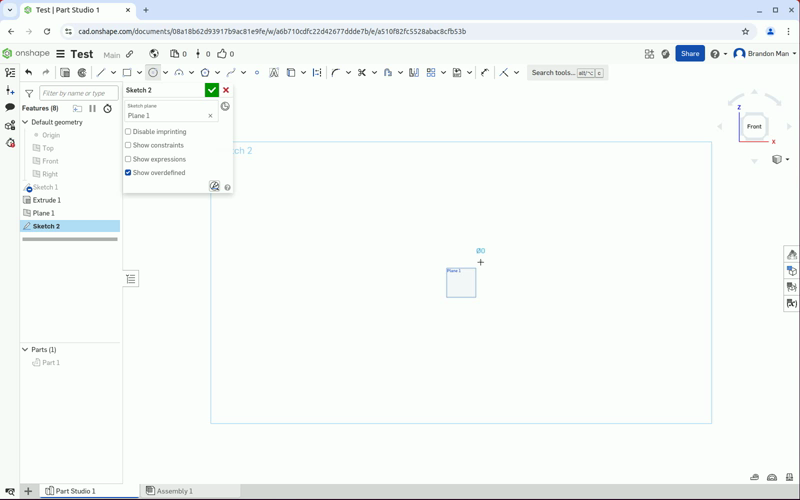
mouse_move(497, 261)
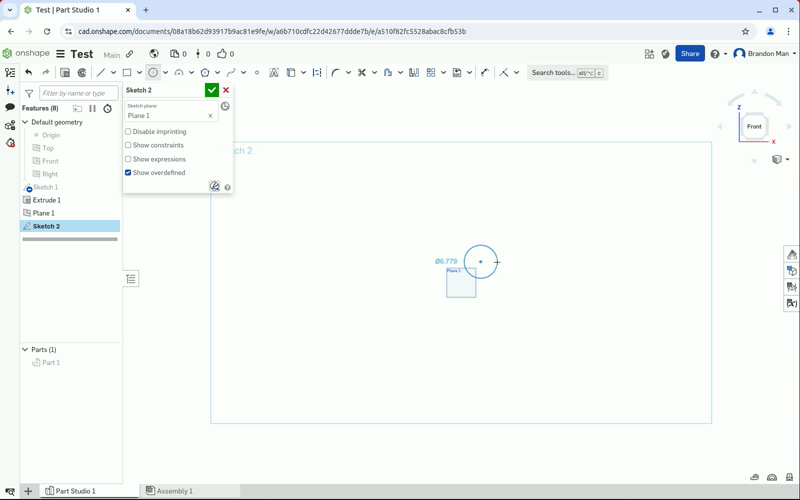
click(497, 261)
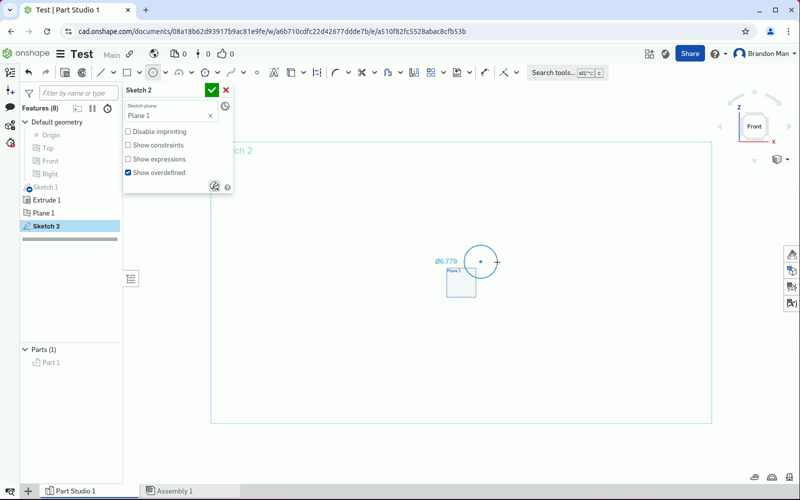
key(esc)
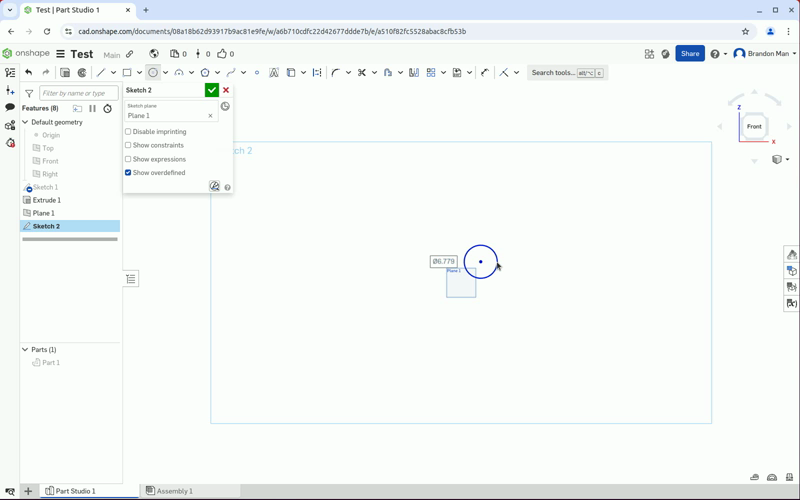
mouse_move(482, 267)
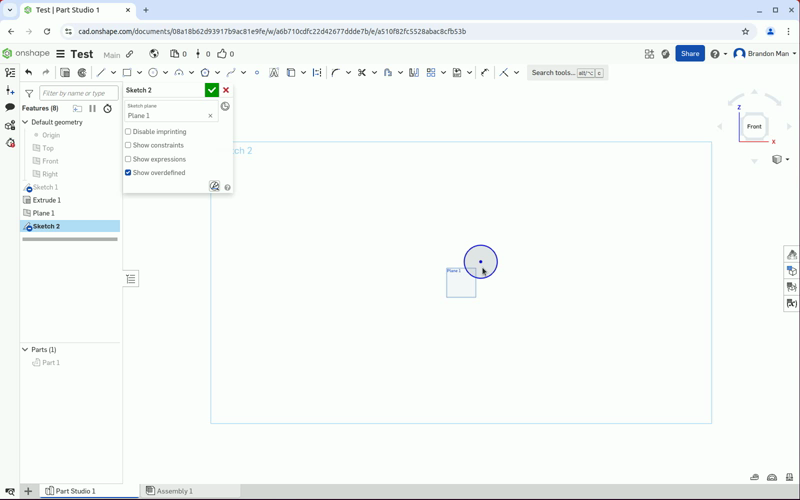
scroll(6)
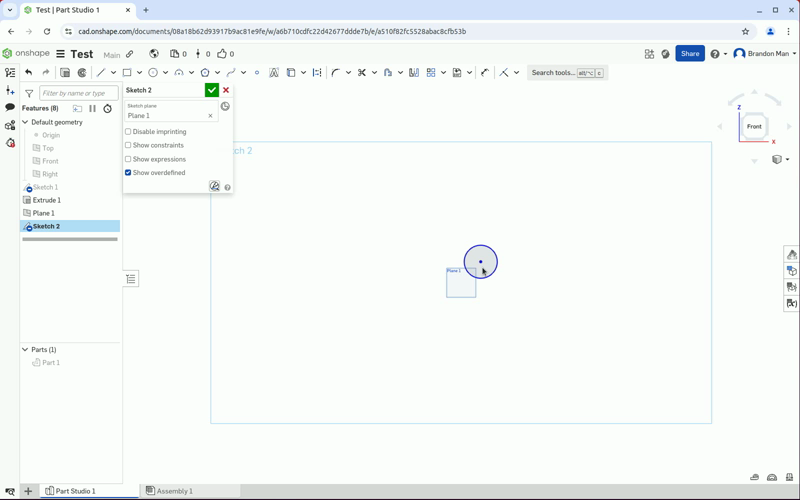
scroll(6)
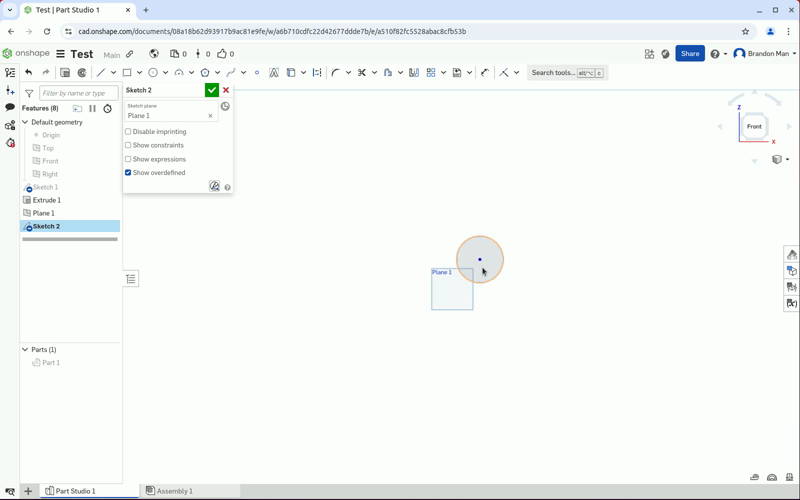
scroll(6)
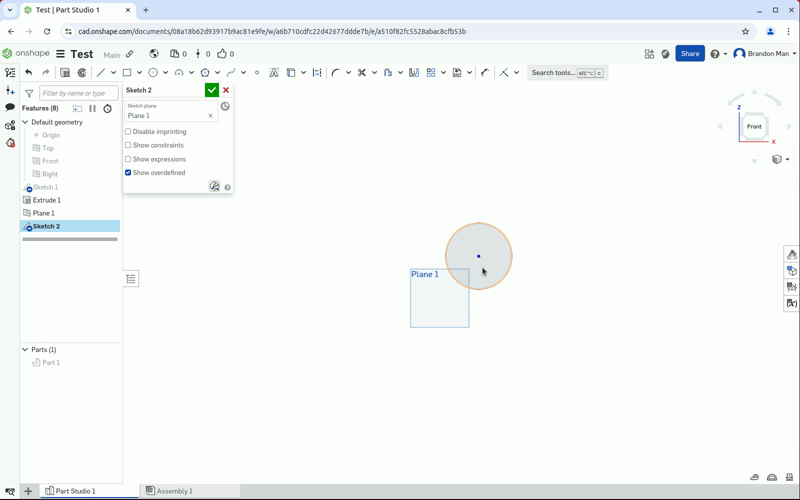
scroll(6)
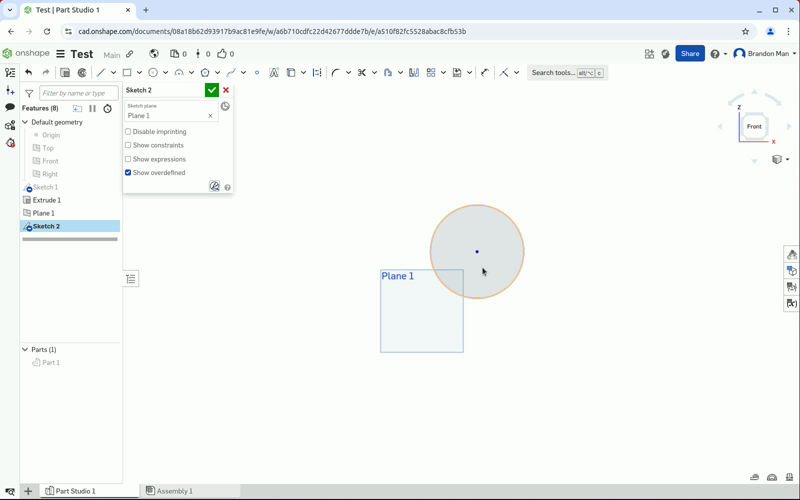
scroll(6)
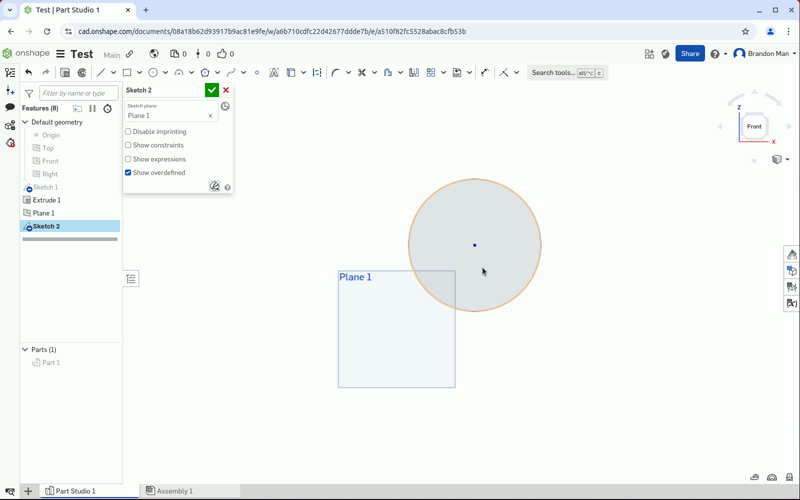
scroll(6)
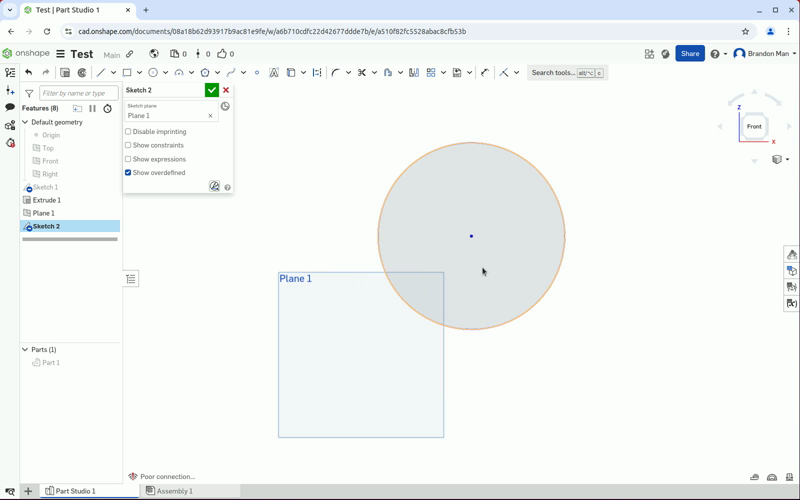
scroll(6)
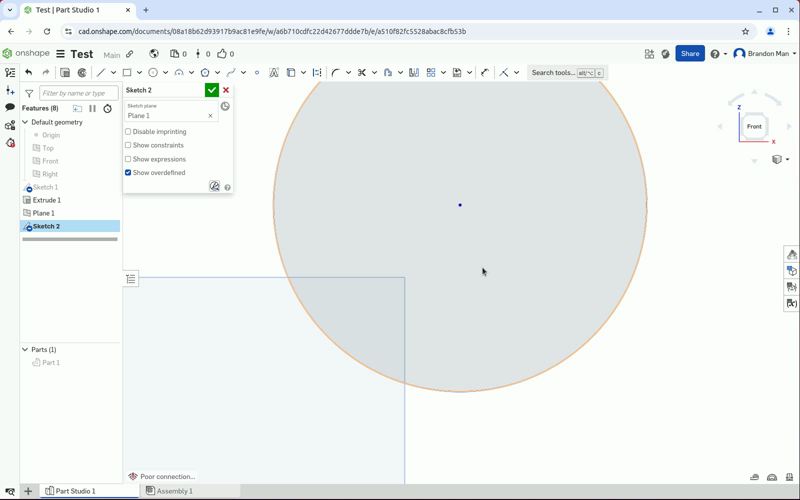
click(482, 267)
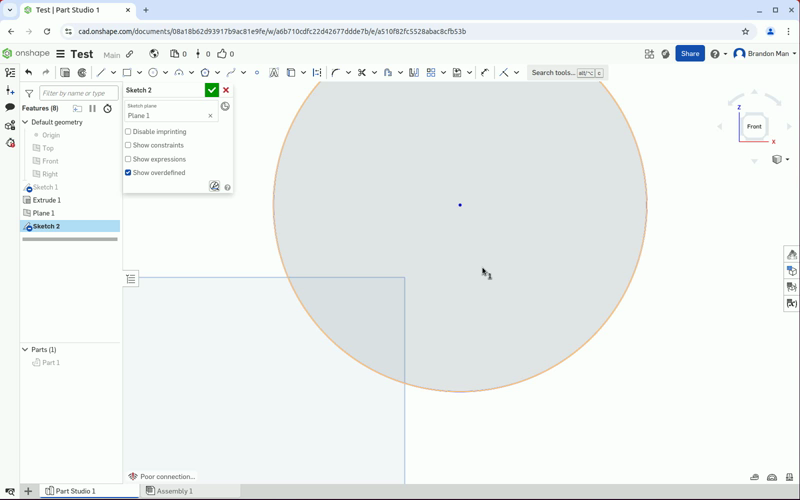
scroll(-6)
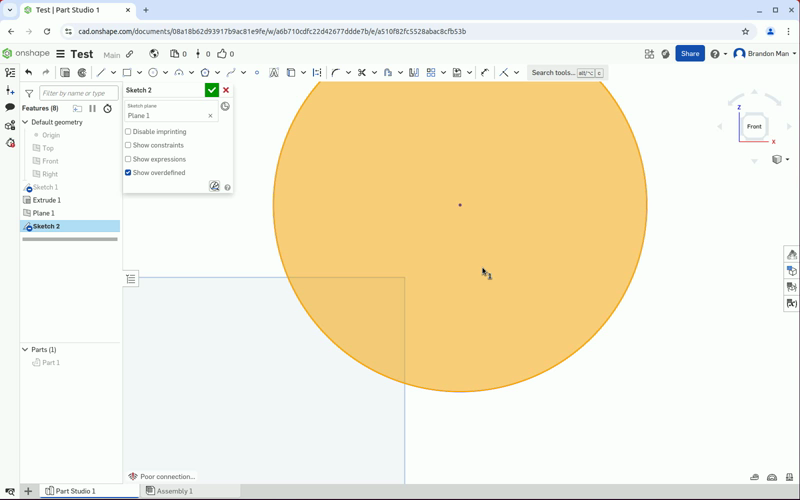
scroll(-6)
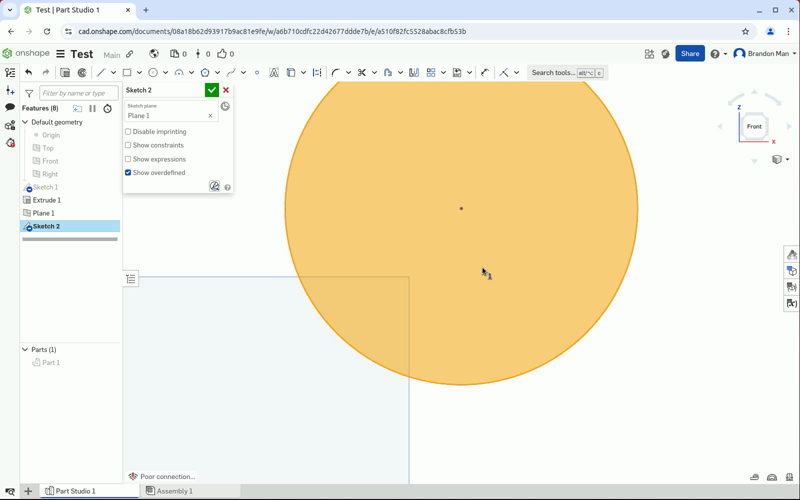
scroll(-6)
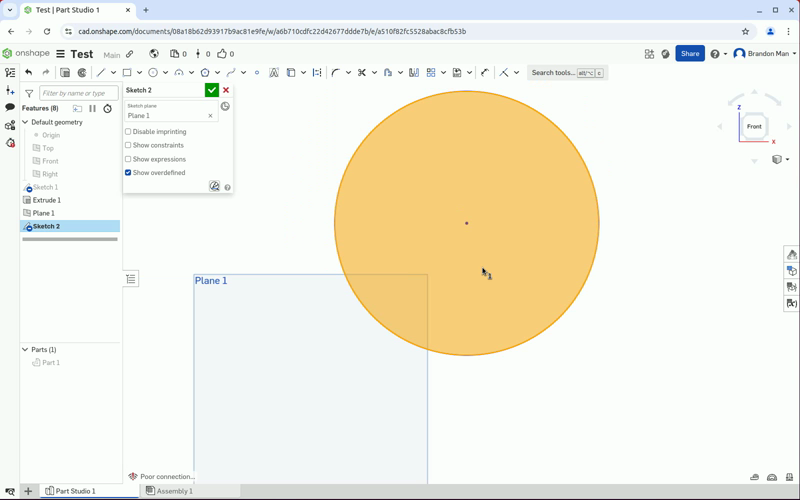
scroll(-6)
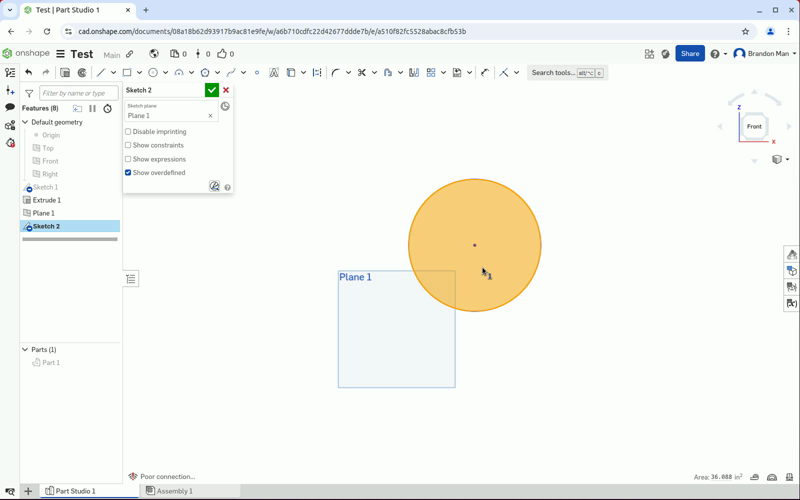
scroll(-6)
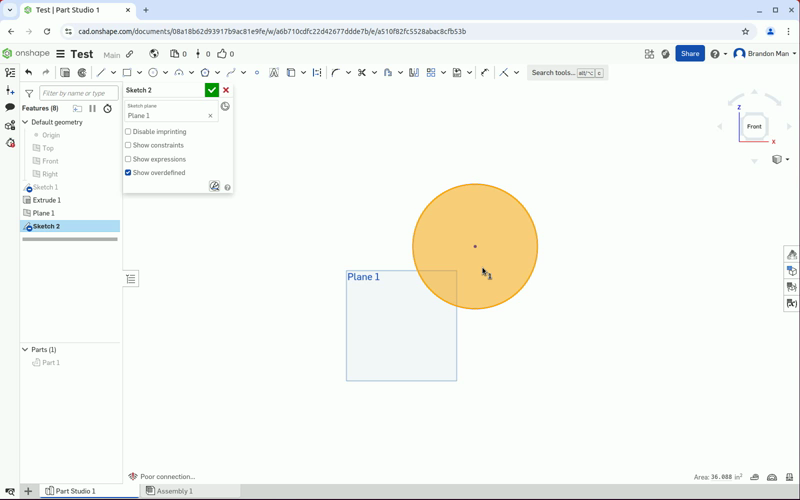
scroll(-6)
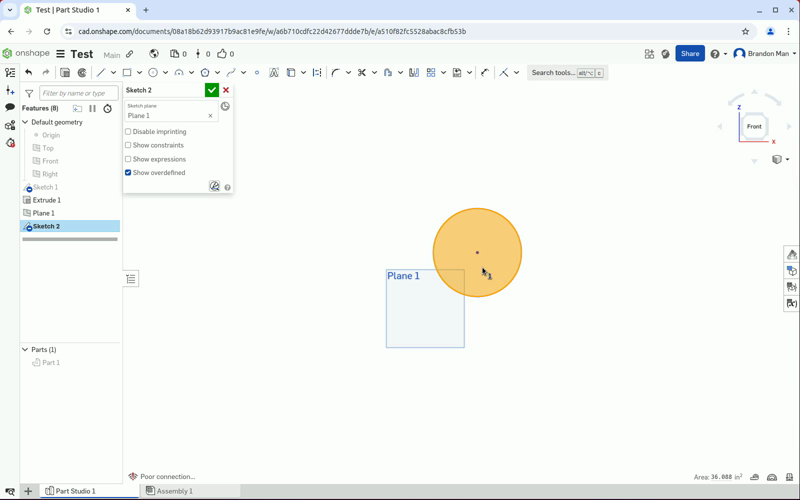
scroll(-6)
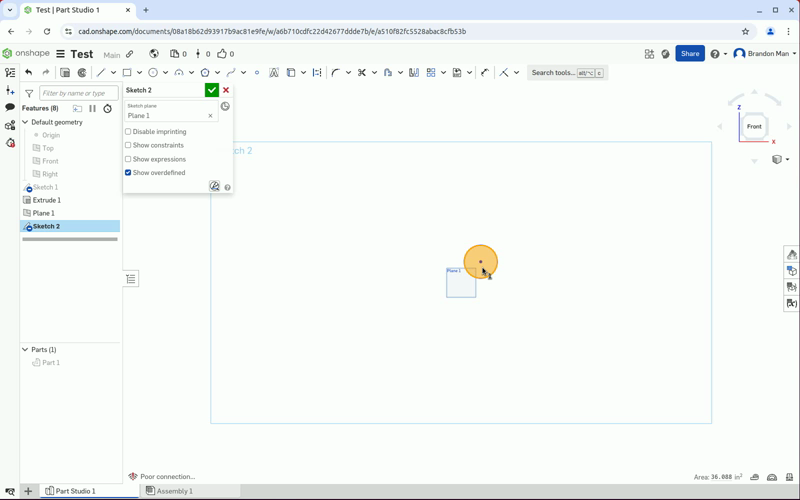
mouse_move(73, 352)
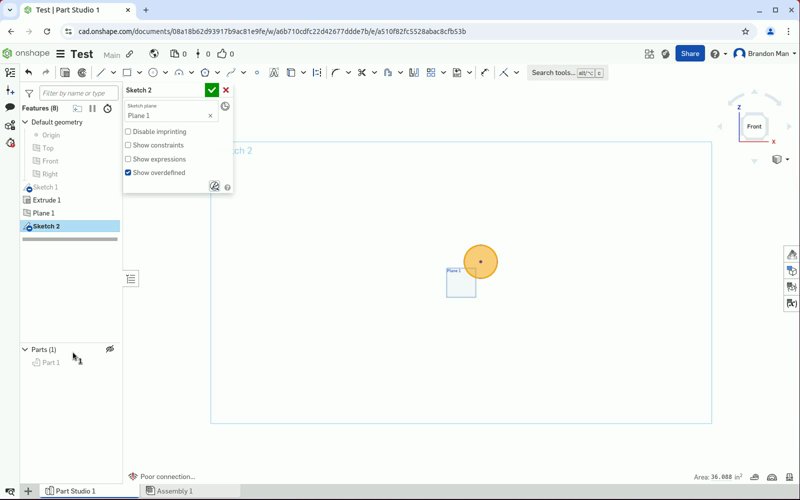
key(shift+y)
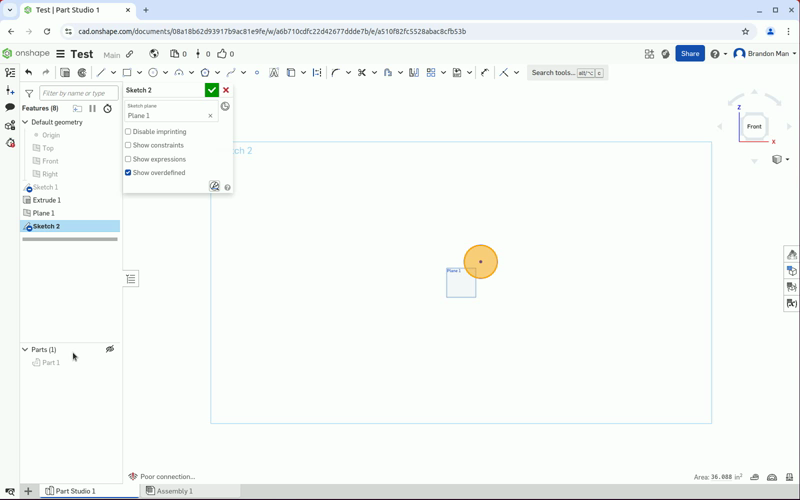
key(shift+e)
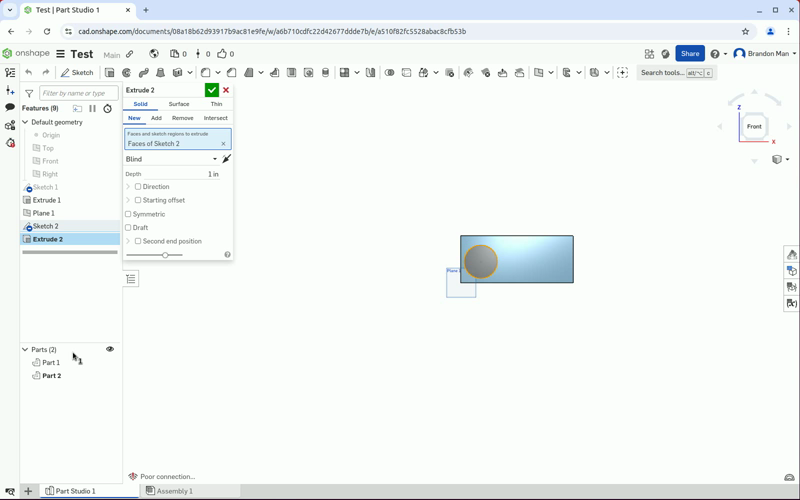
mouse_move(143, 106)
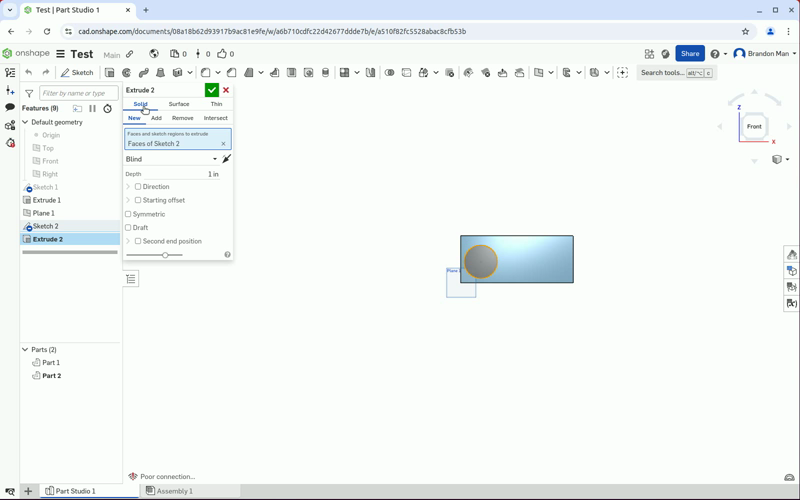
click(143, 106)
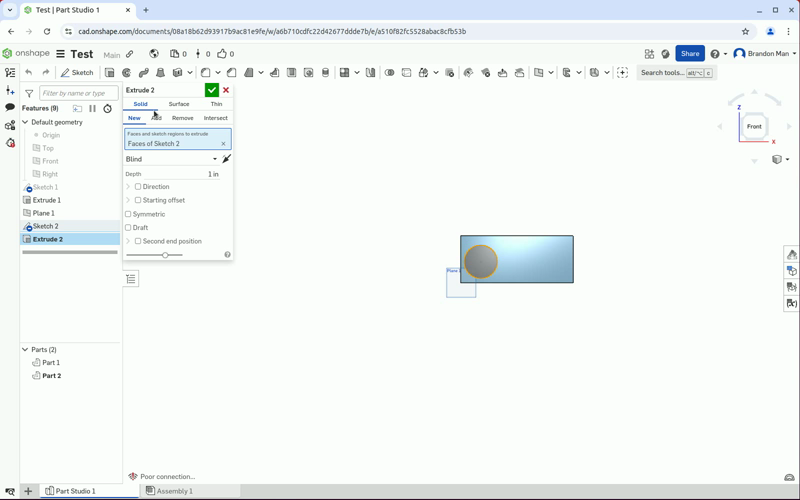
mouse_move(186, 120)
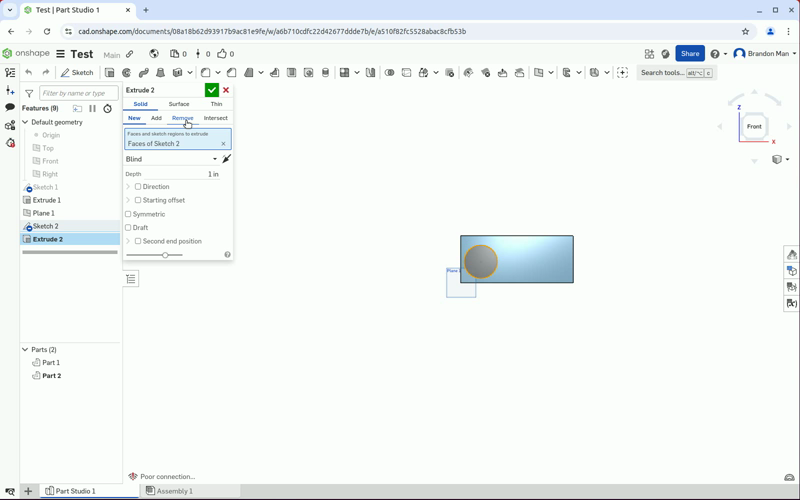
click(186, 120)
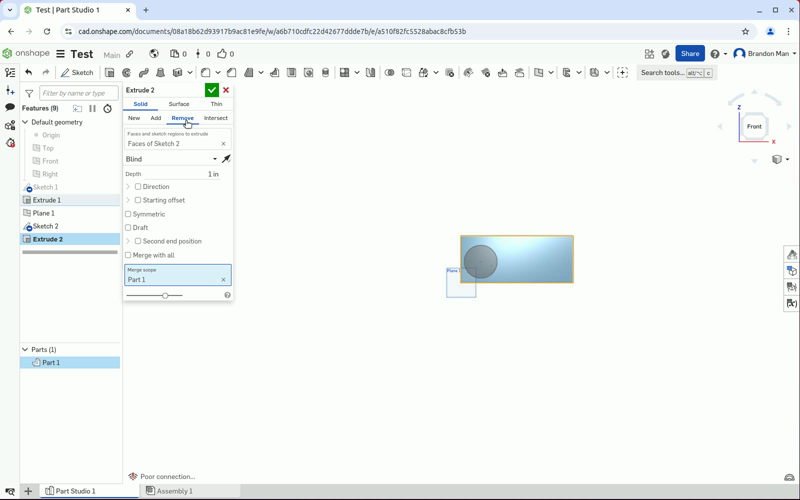
key(tab, 4)
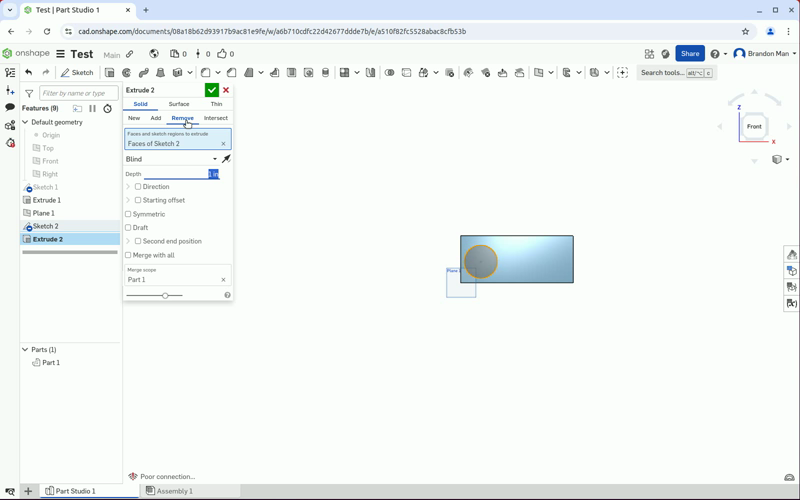
text(2.166)
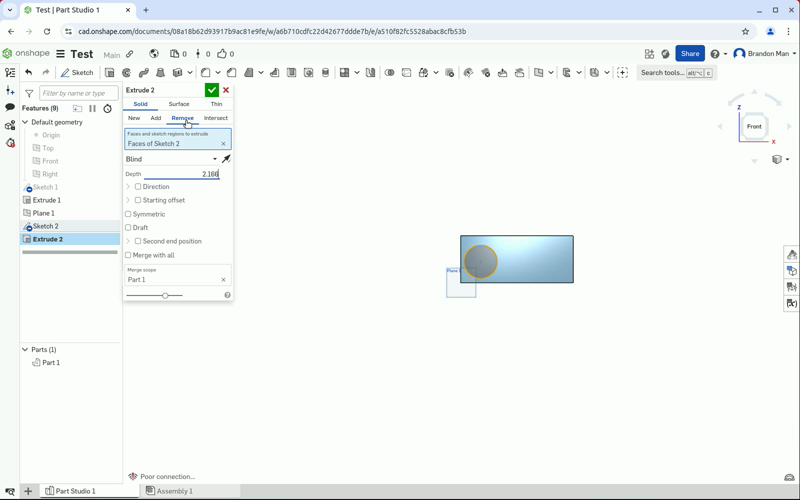
key(tab, 6)
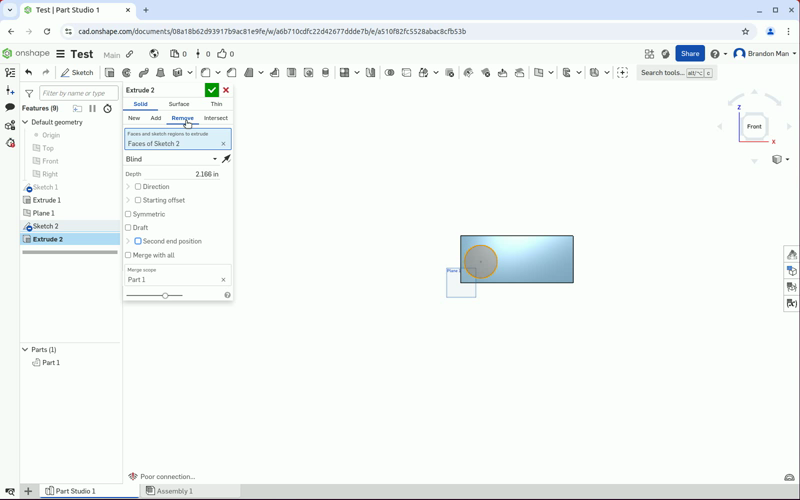
key(space)
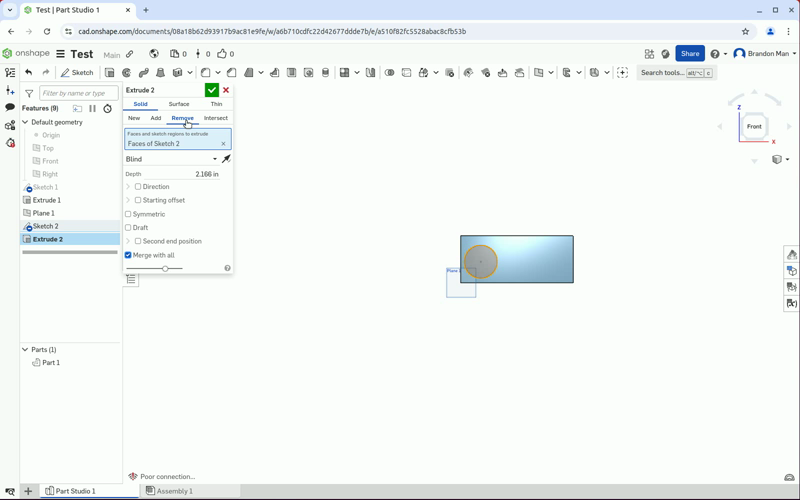
key(enter)
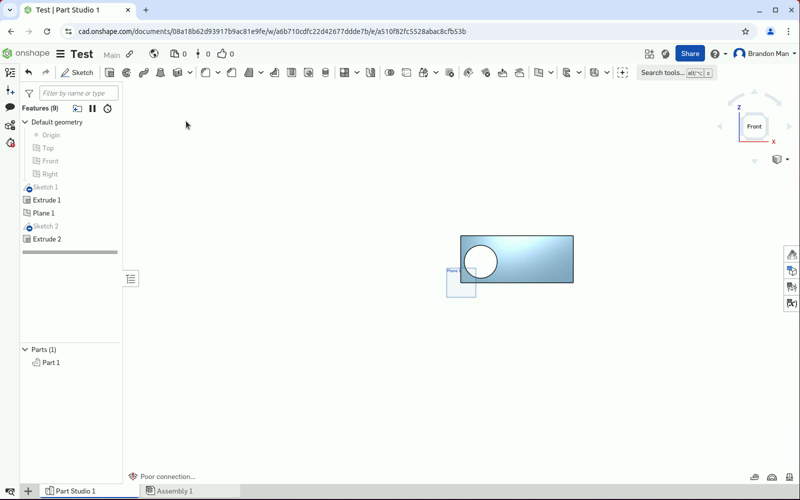
key(shift+h)
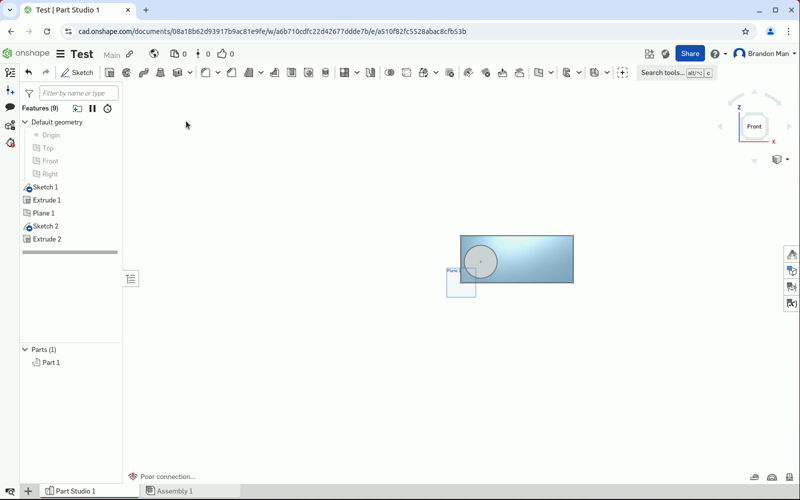
key(shift+h)
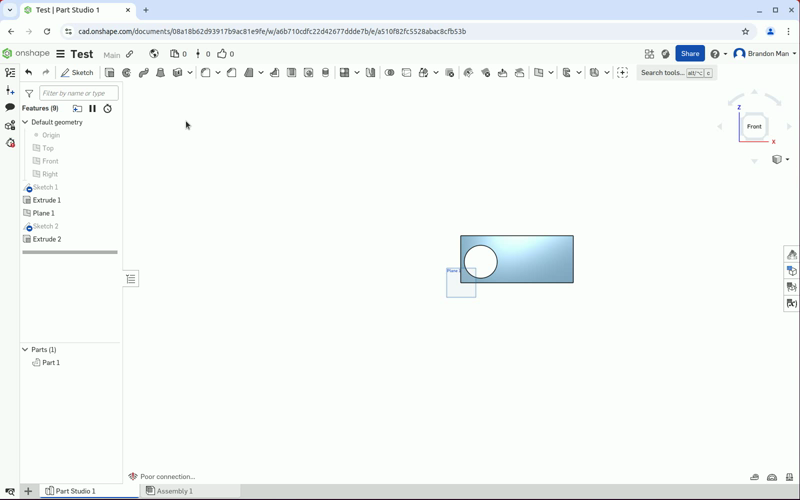
mouse_move(73, 189)
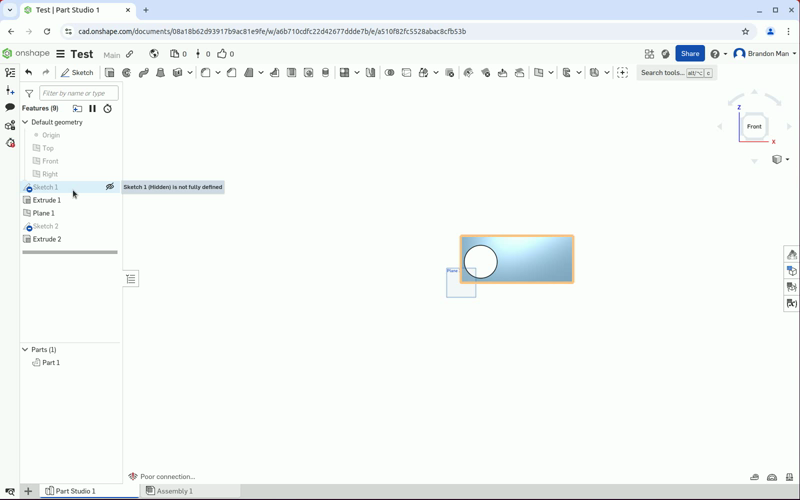
click(73, 189)
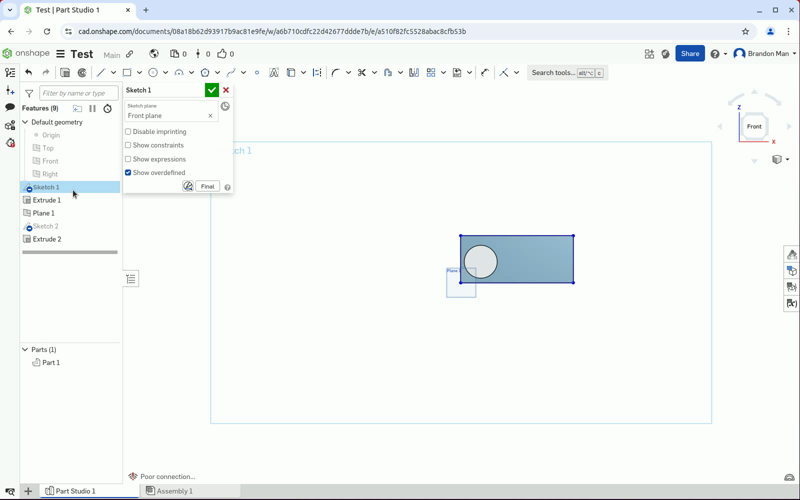
mouse_move(229, 92)
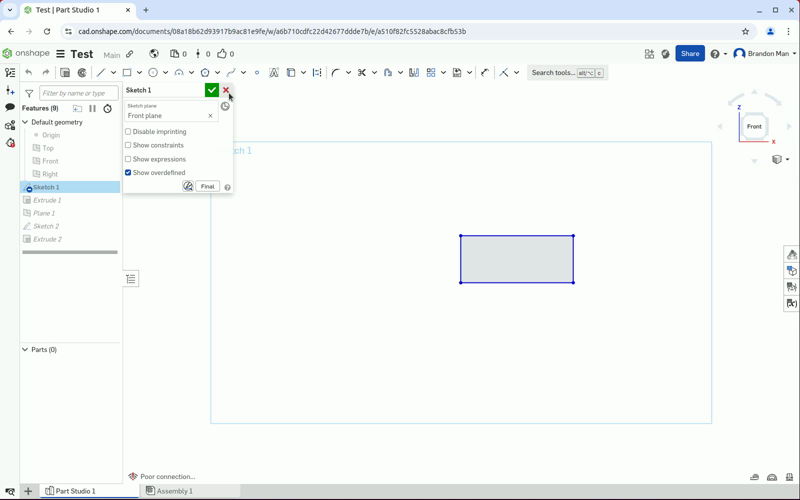
click(229, 92)
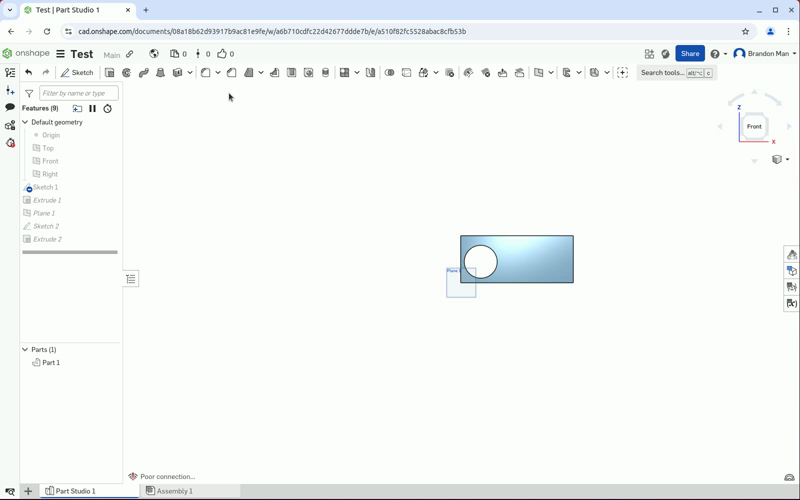
key(shift+s)
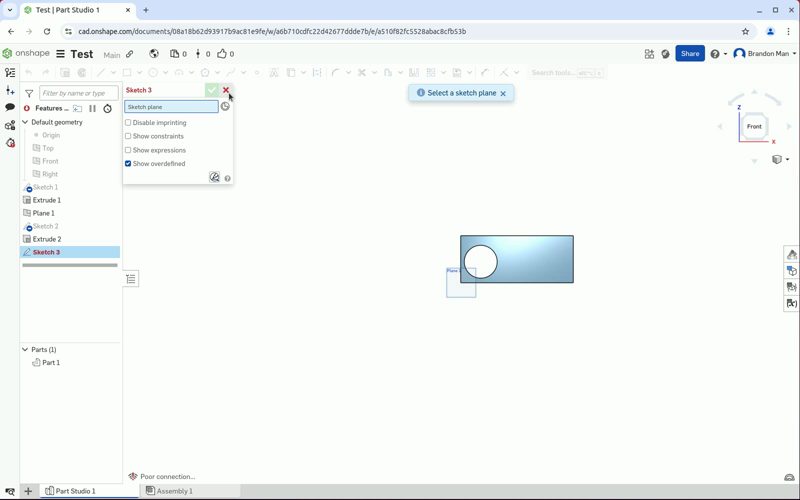
mouse_move(73, 215)
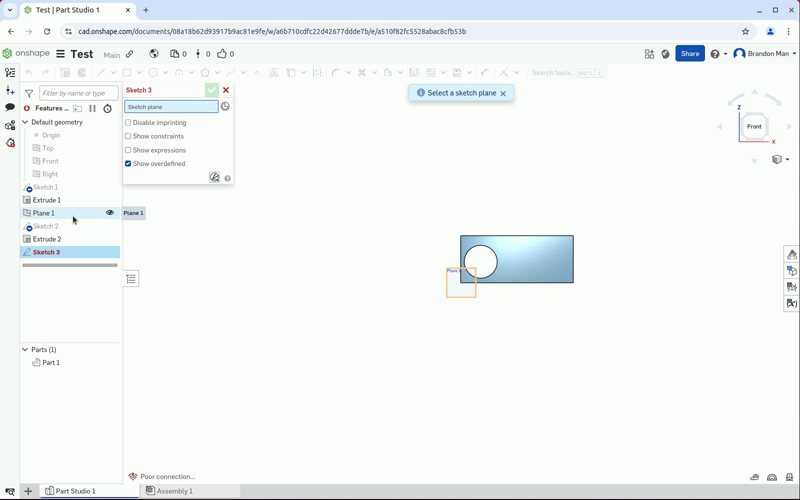
click(73, 215)
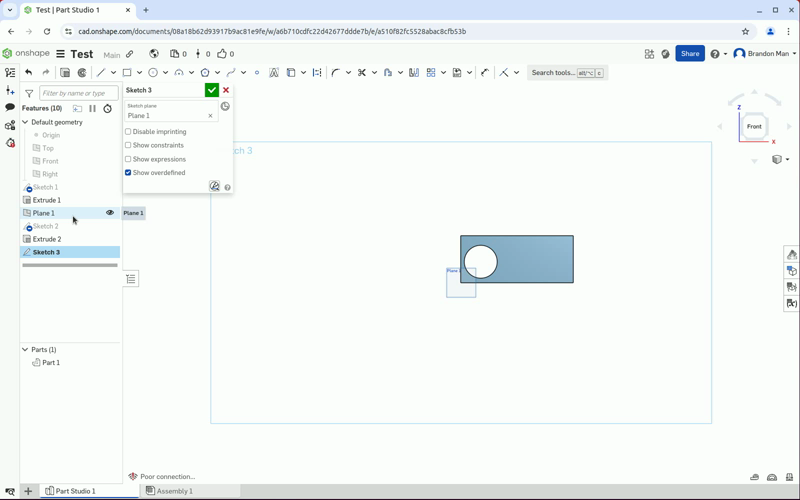
mouse_move(73, 352)
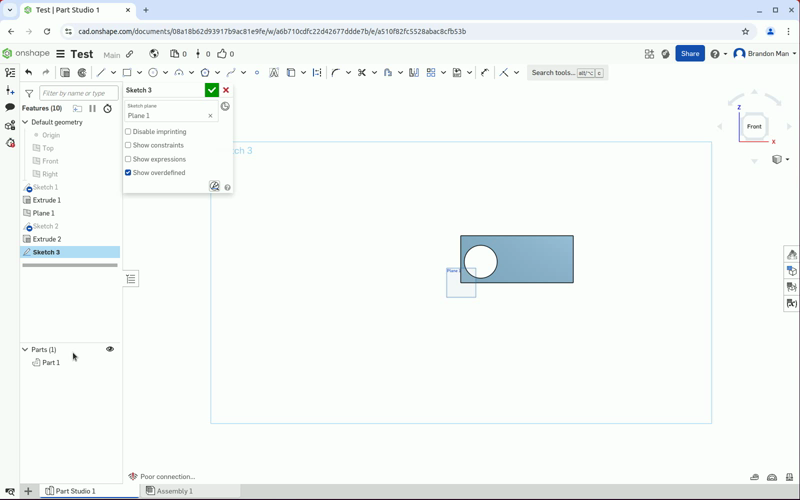
key(y)
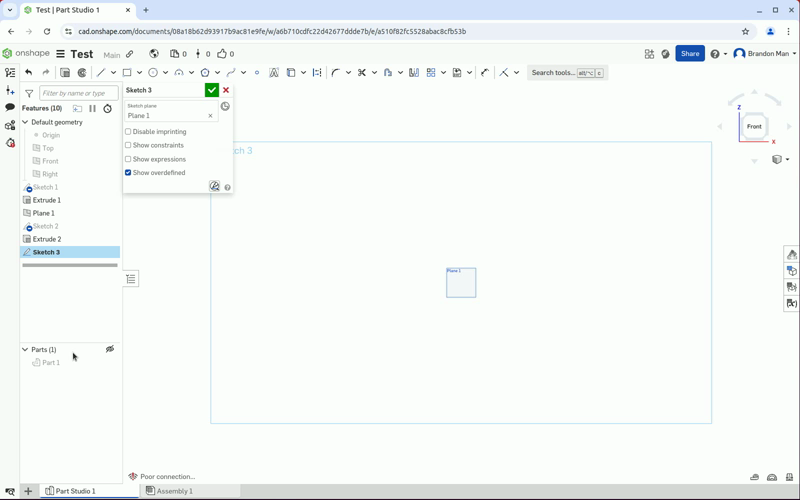
key(c)
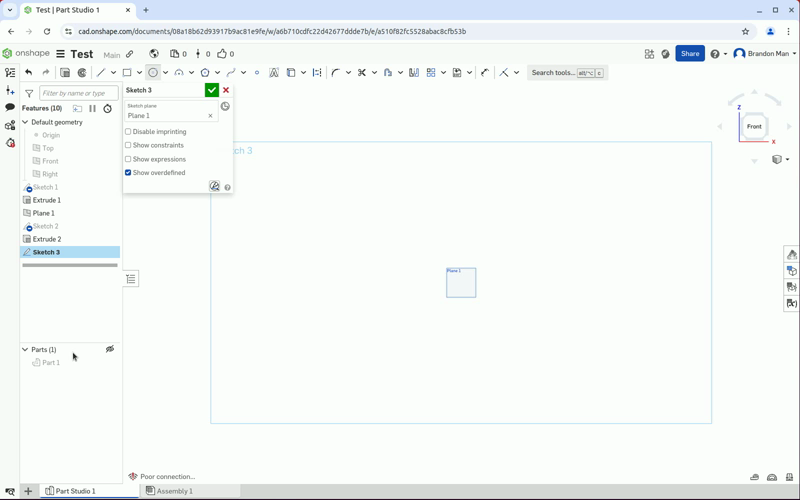
key_down(shift)
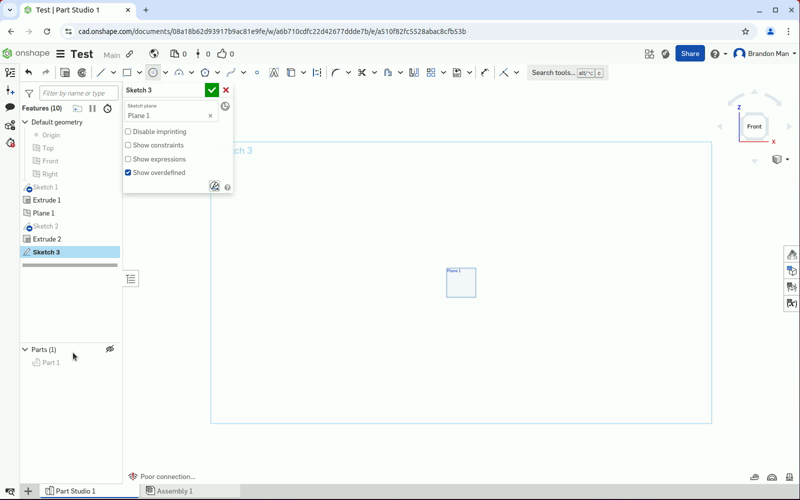
mouse_move(554, 261)
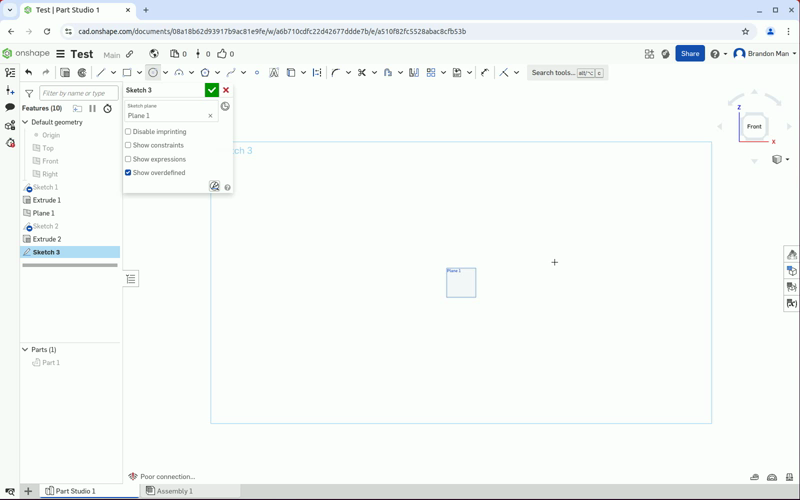
click(554, 261)
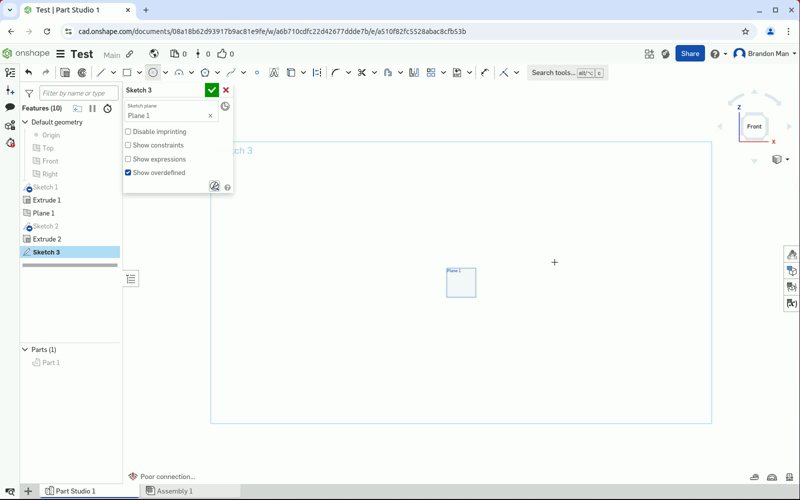
key_up(shift)
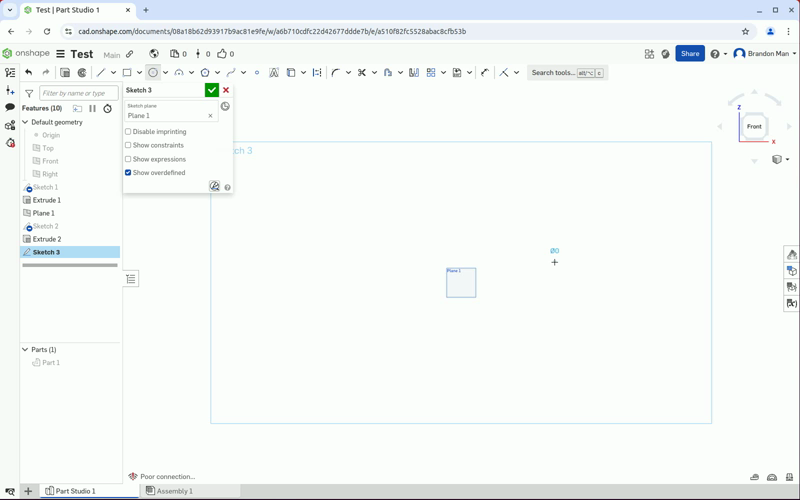
mouse_move(571, 261)
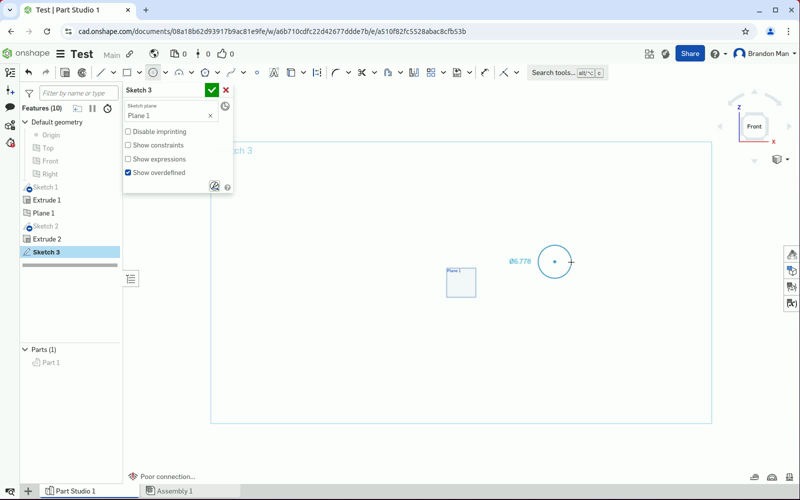
click(571, 261)
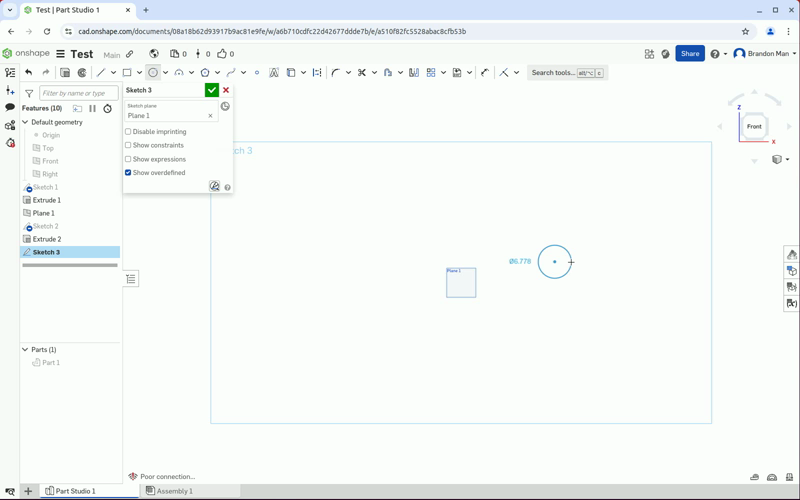
key(esc)
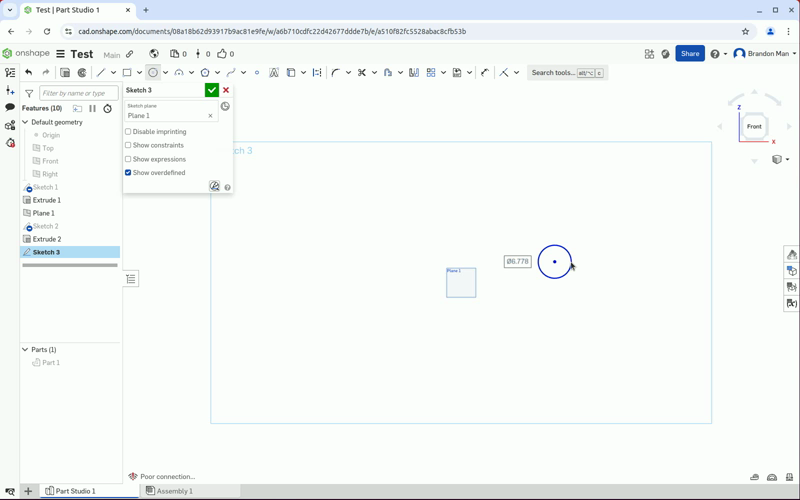
mouse_move(542, 258)
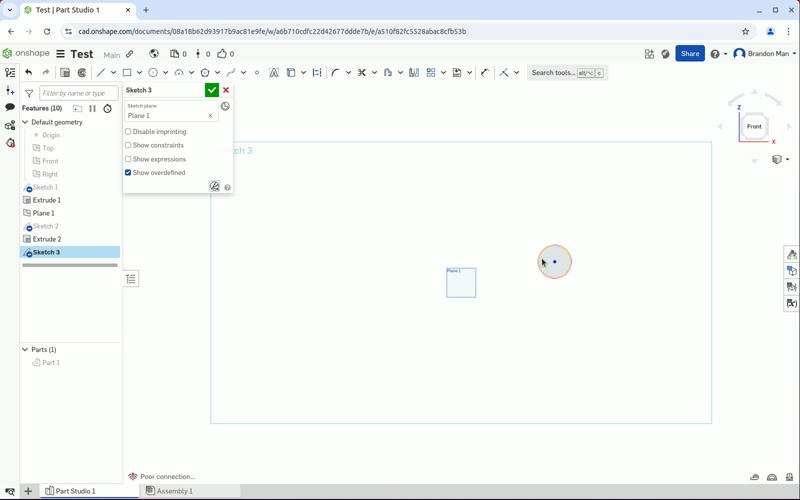
scroll(6)
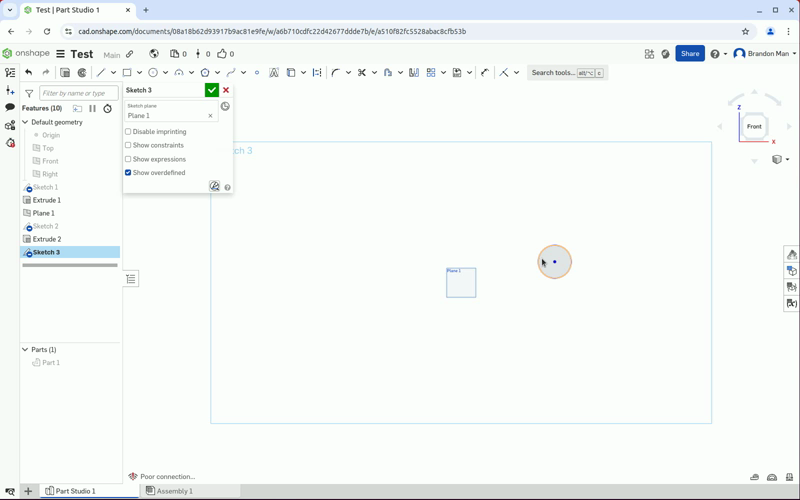
scroll(6)
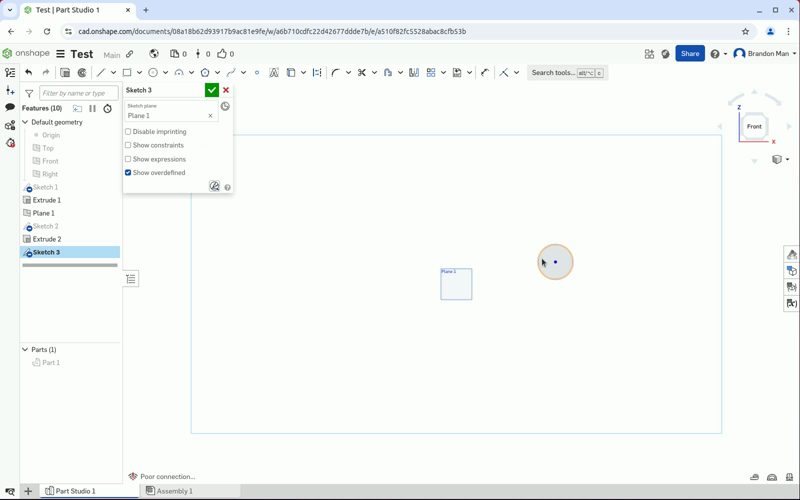
scroll(6)
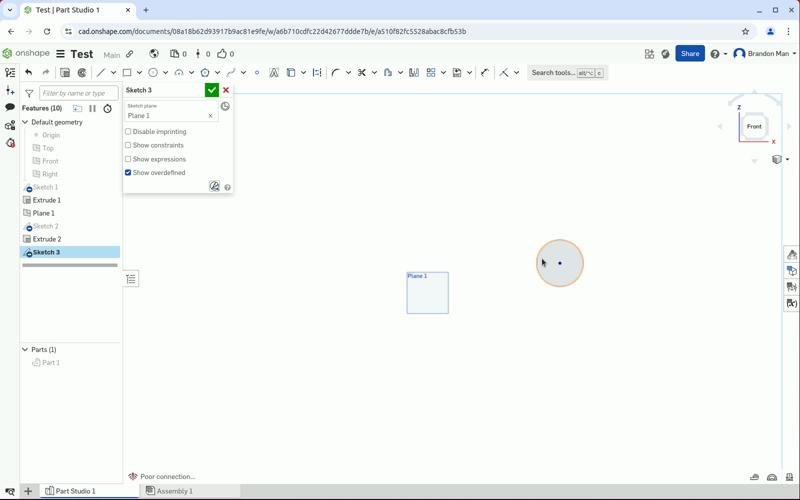
scroll(6)
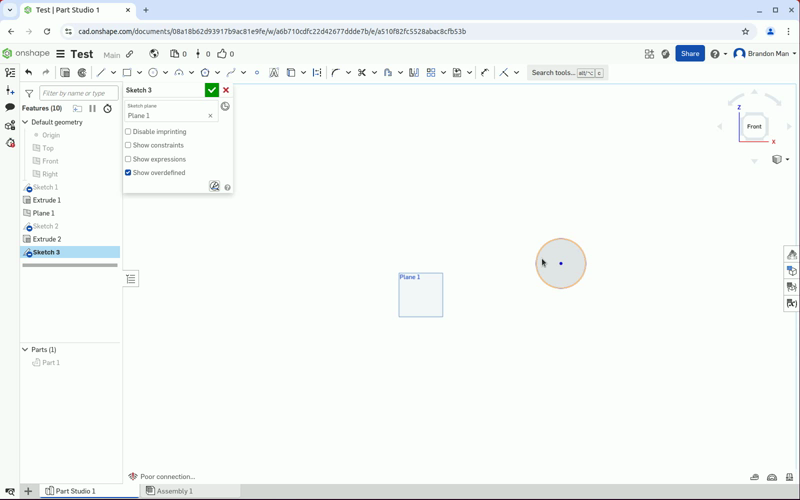
scroll(6)
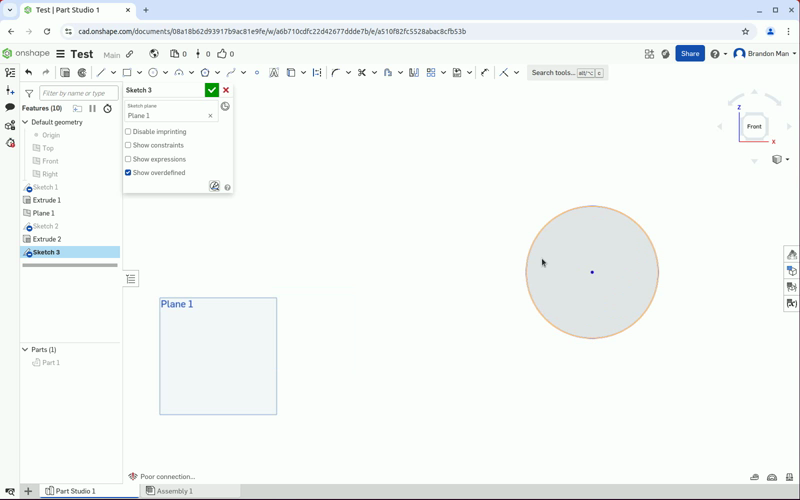
scroll(6)
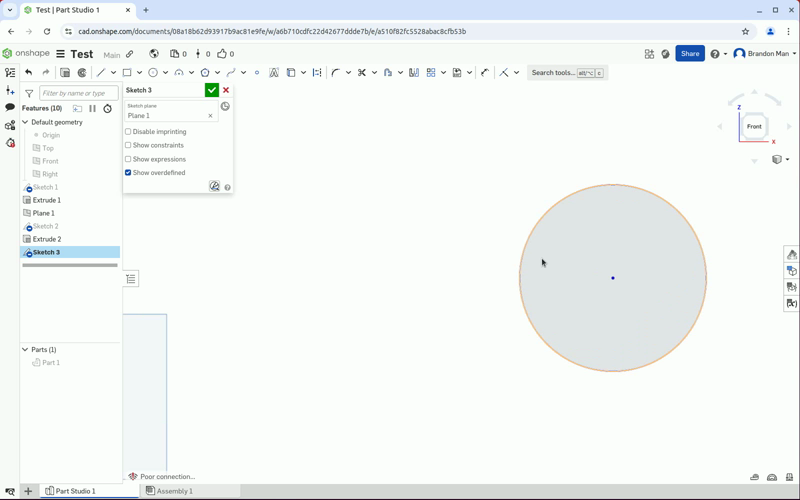
scroll(6)
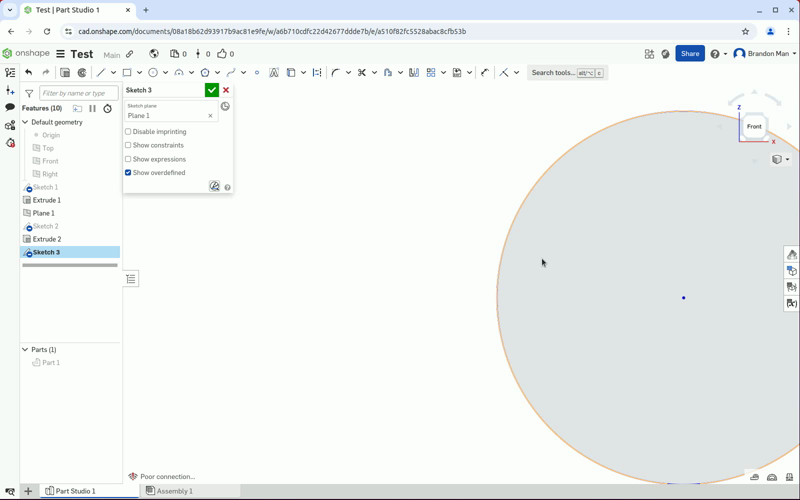
click(542, 258)
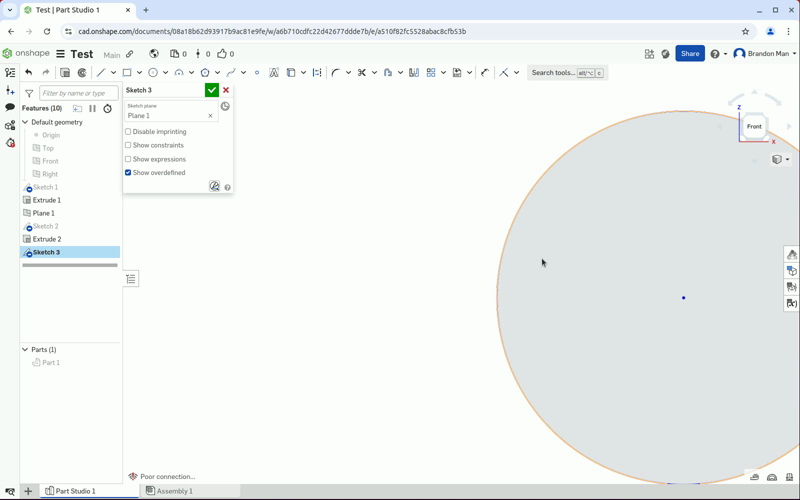
scroll(-6)
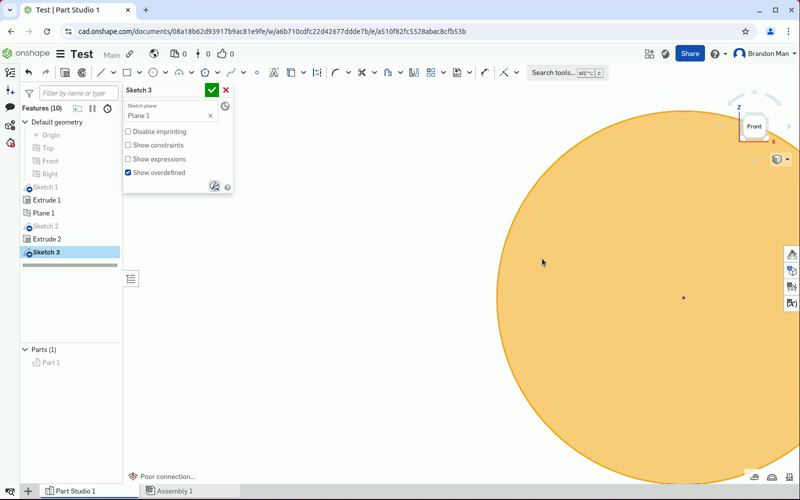
scroll(-6)
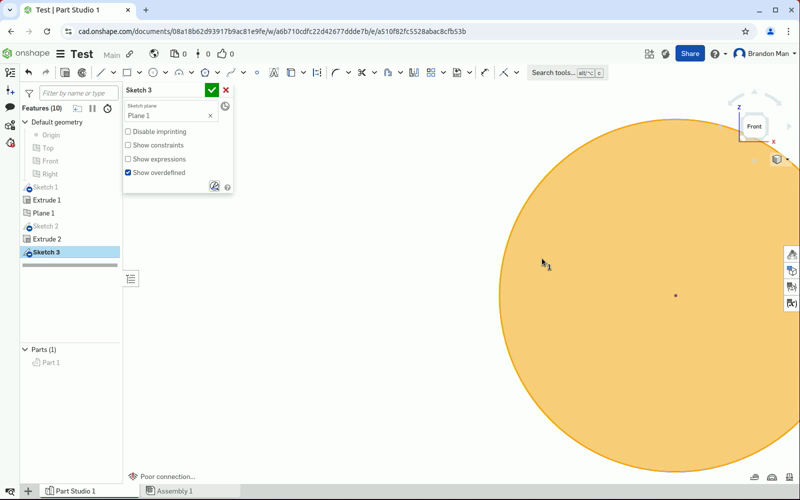
scroll(-6)
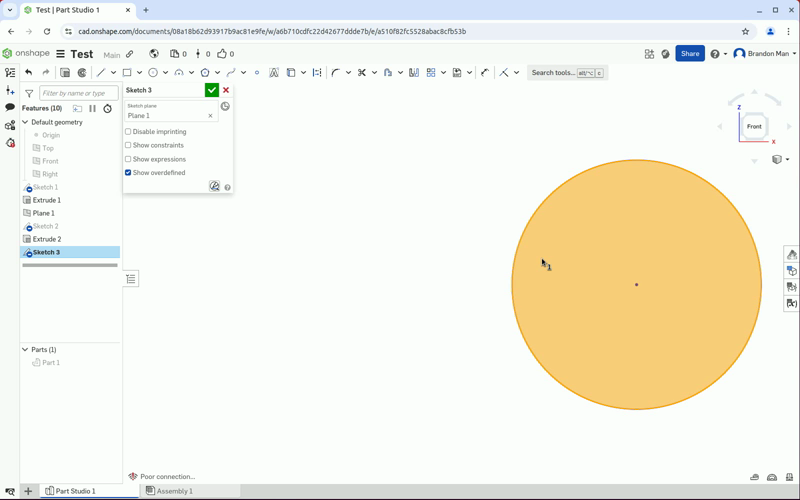
scroll(-6)
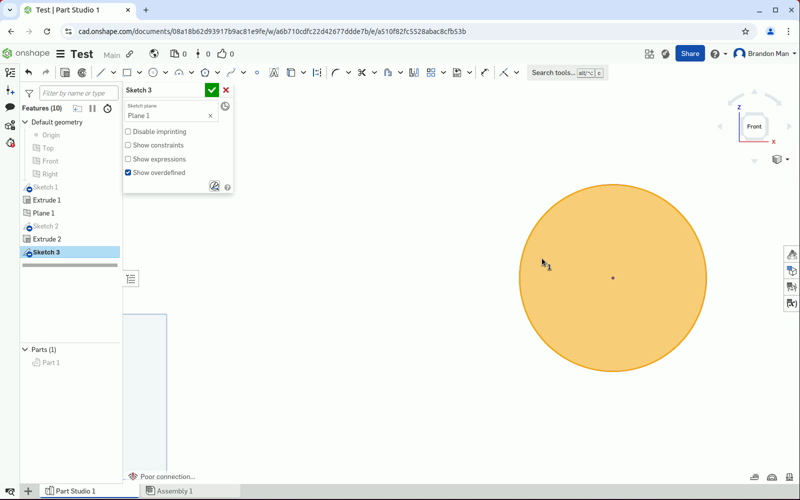
scroll(-6)
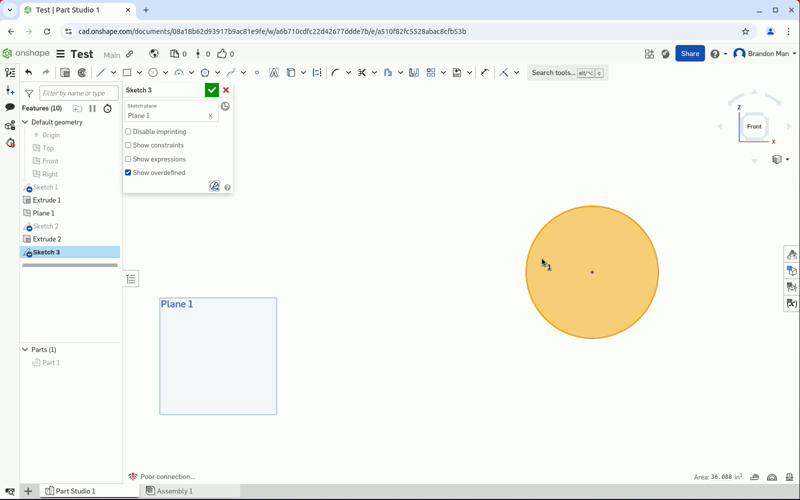
scroll(-6)
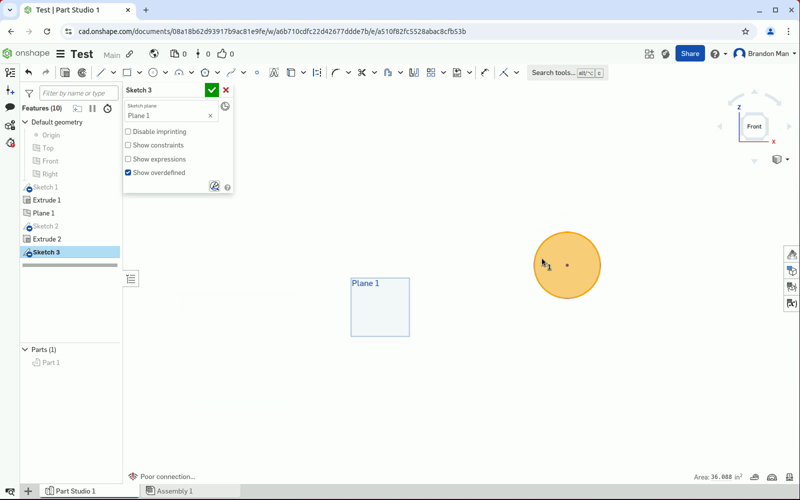
scroll(-6)
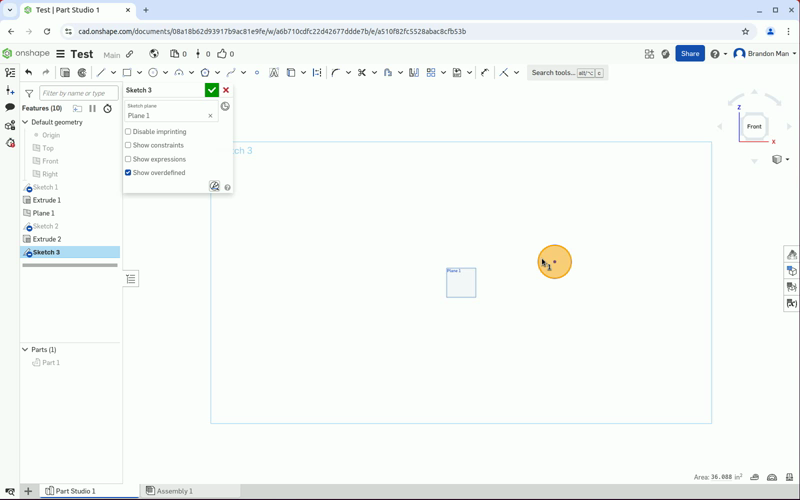
mouse_move(73, 352)
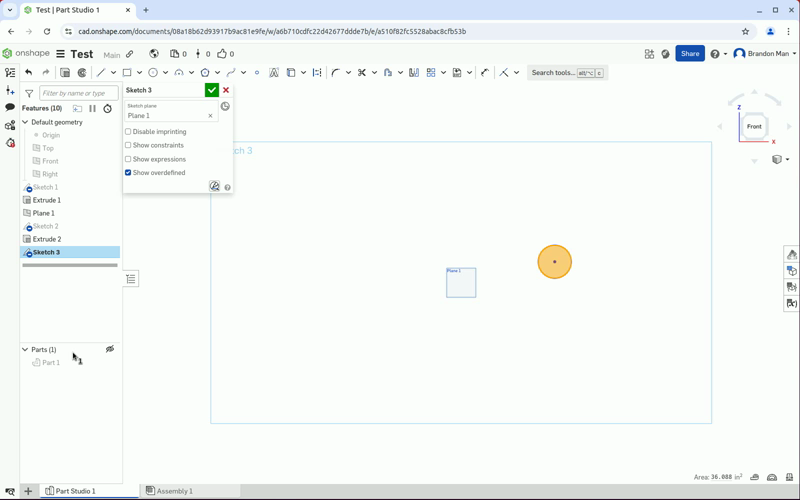
key(shift+y)
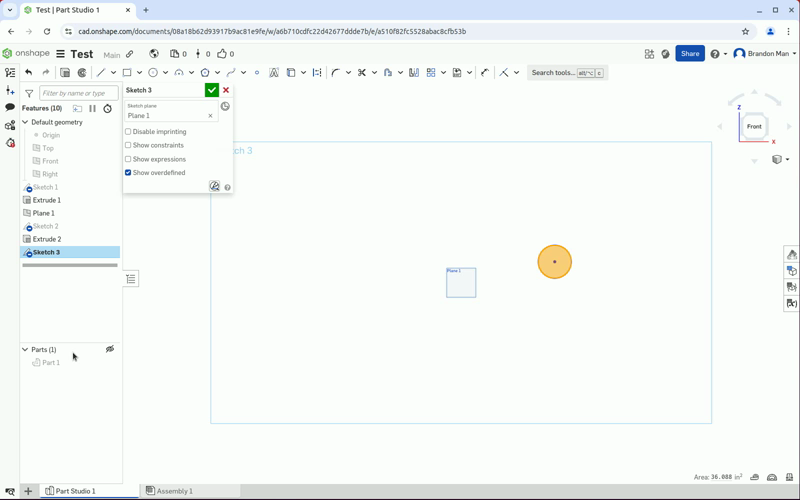
key(shift+e)
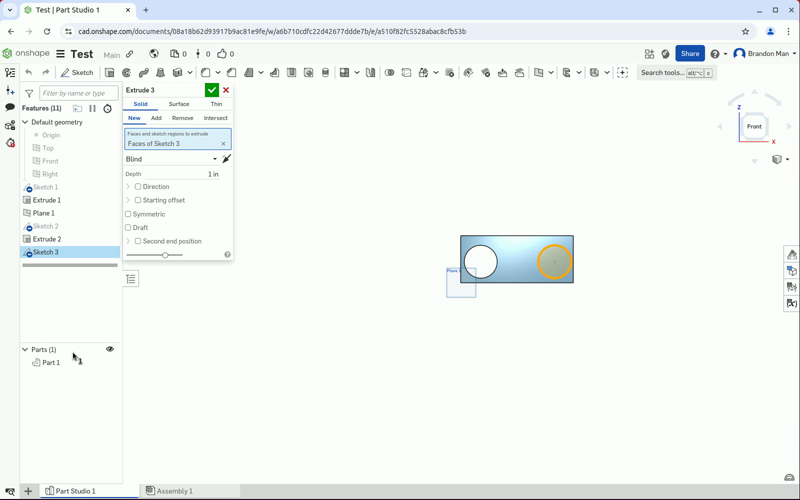
mouse_move(143, 106)
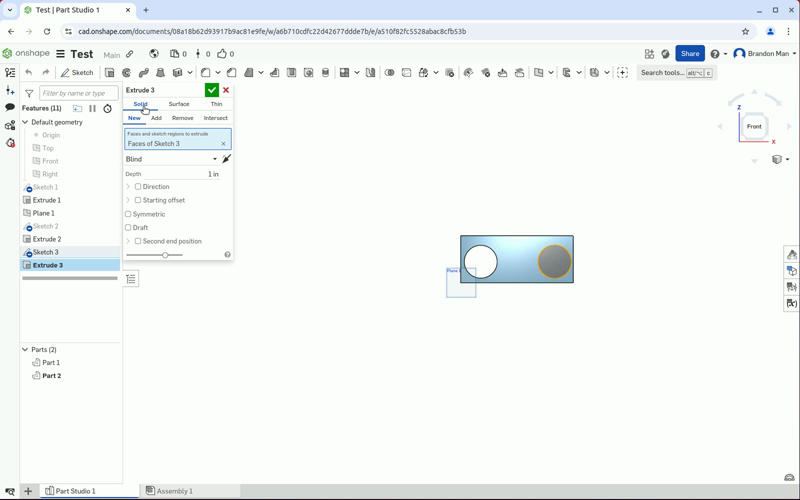
click(143, 106)
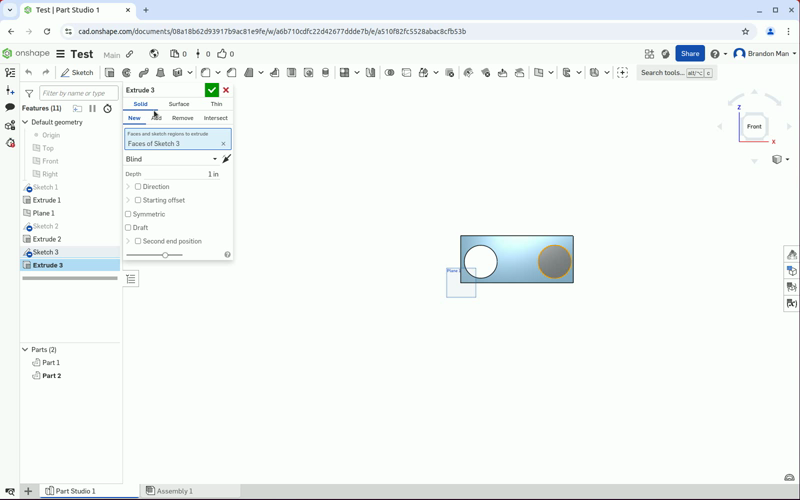
mouse_move(186, 120)
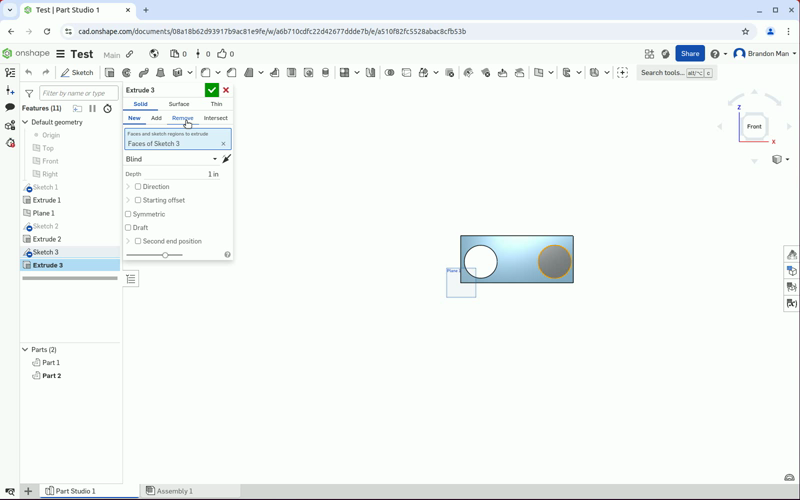
click(186, 120)
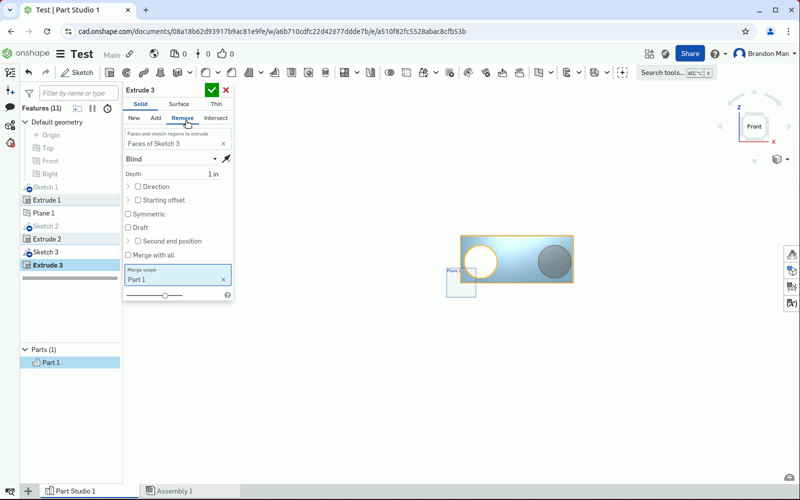
key(tab, 4)
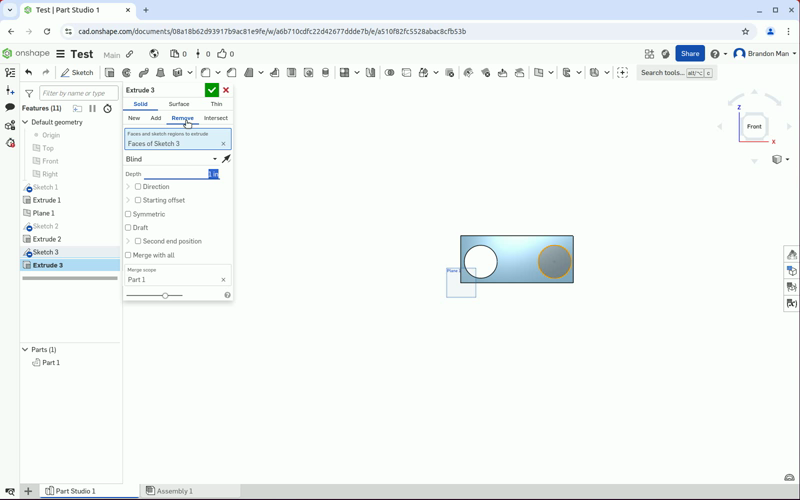
text(2.166)
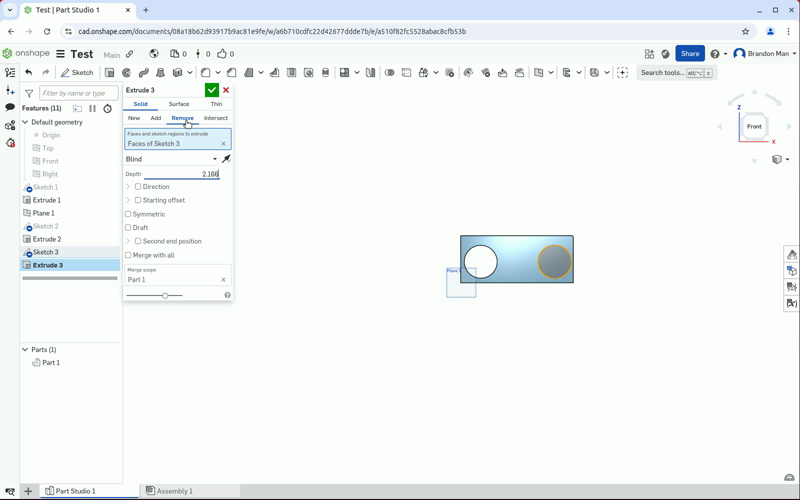
key(tab, 6)
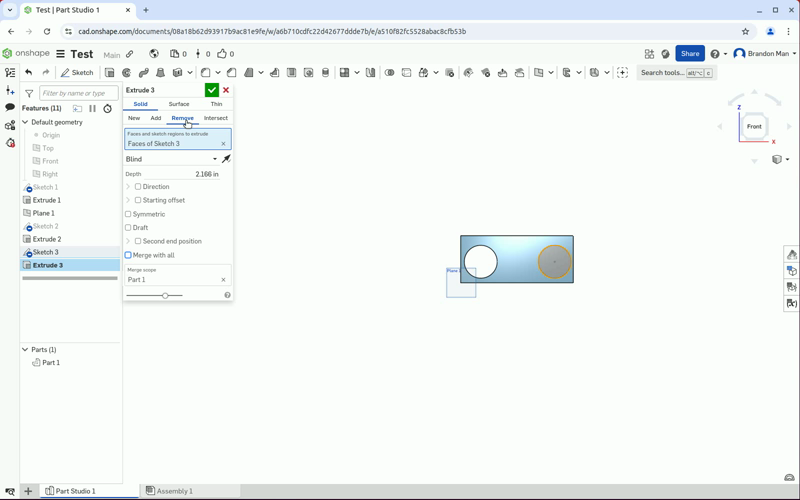
key(space)
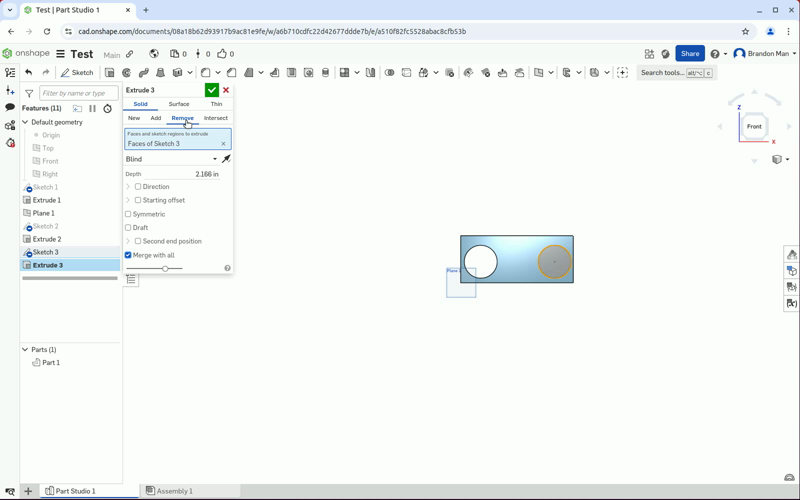
key(enter)
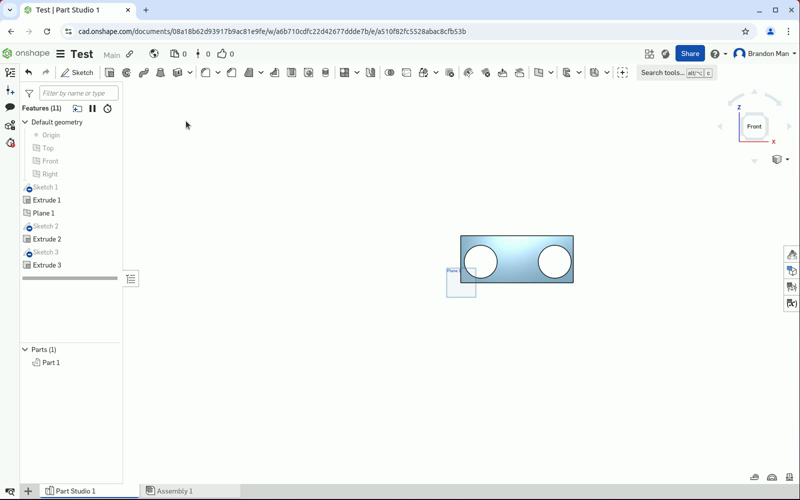
key(shift+h)
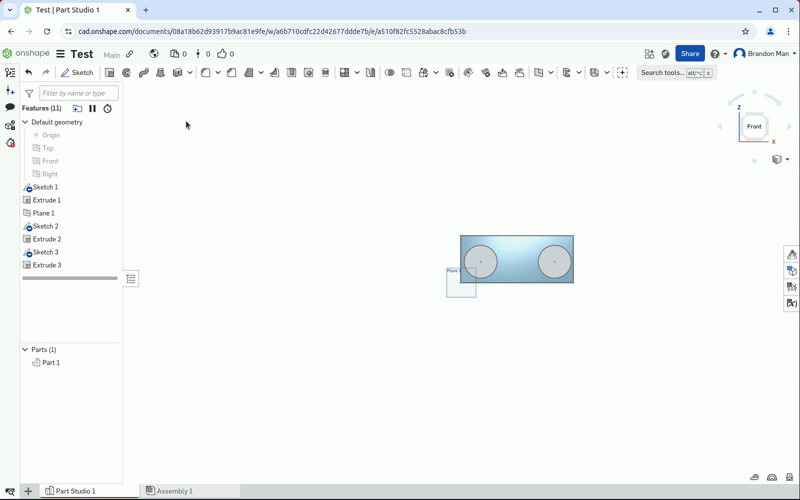
key(shift+h)
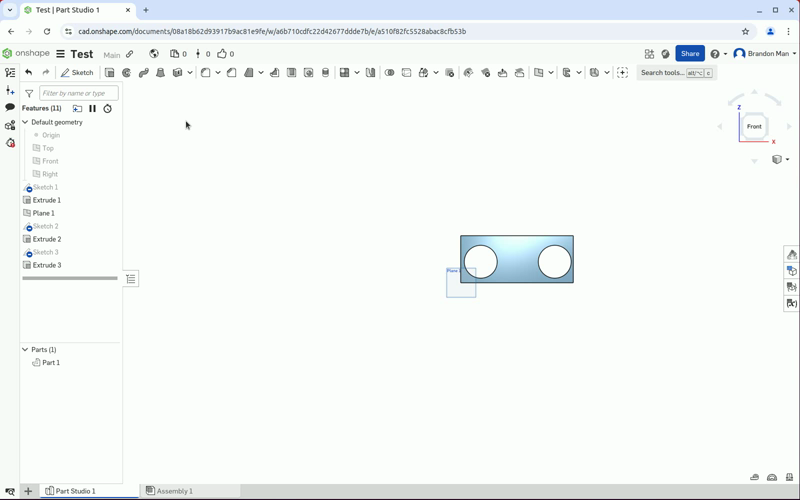
mouse_move(73, 189)
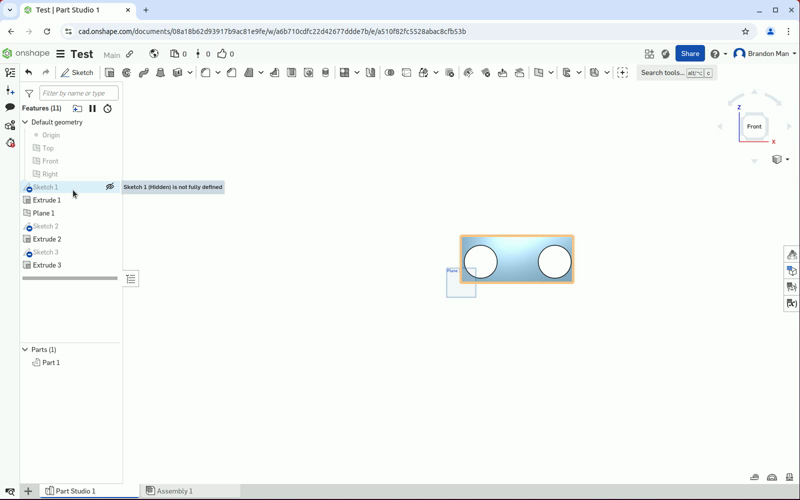
click(73, 189)
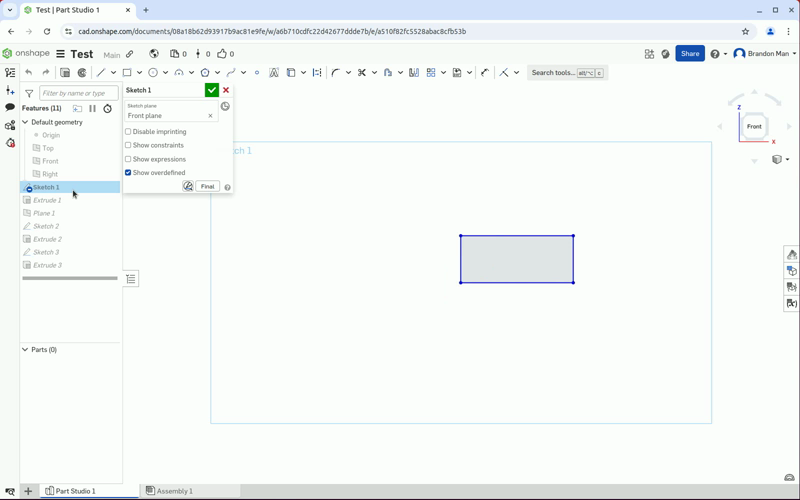
mouse_move(229, 92)
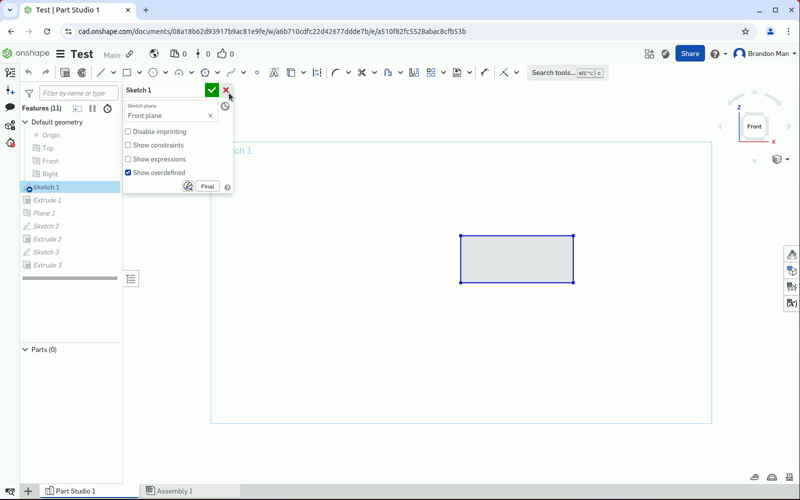
click(229, 92)
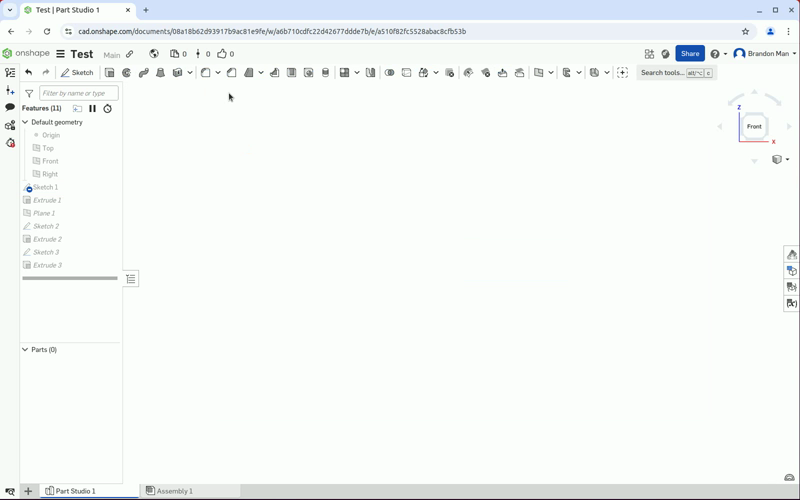
key(shift+s)
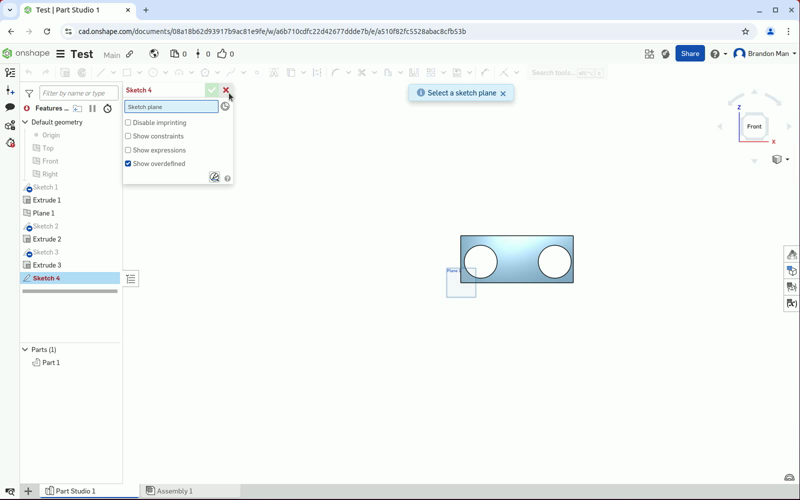
mouse_move(73, 215)
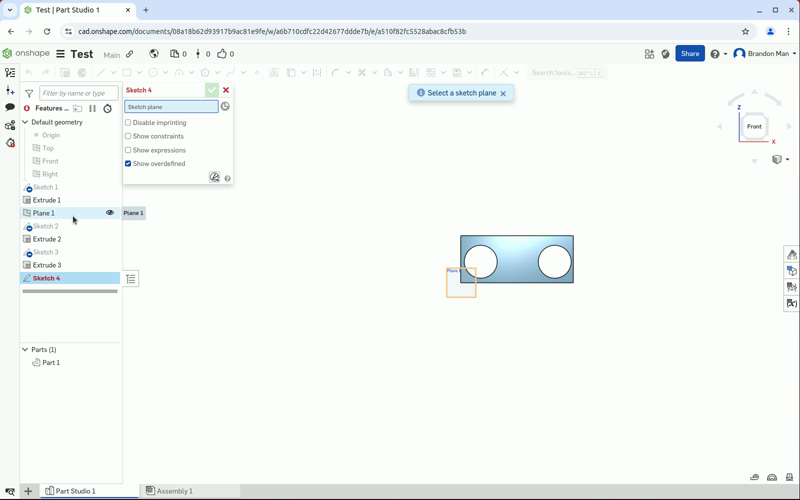
click(73, 215)
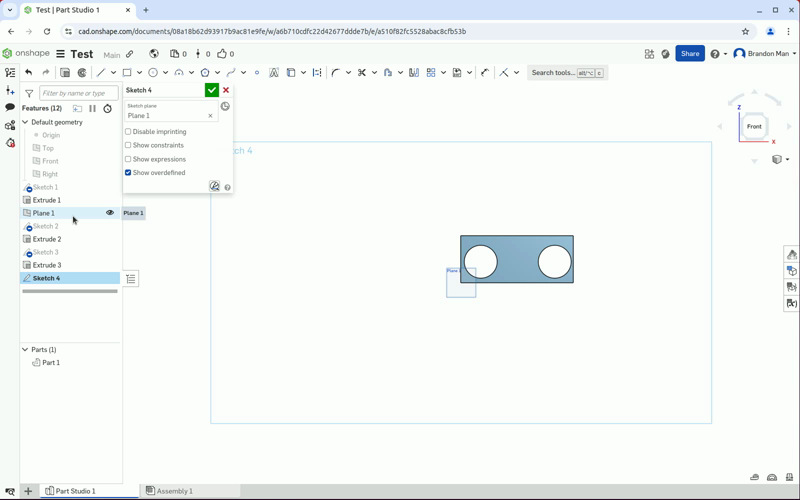
mouse_move(73, 352)
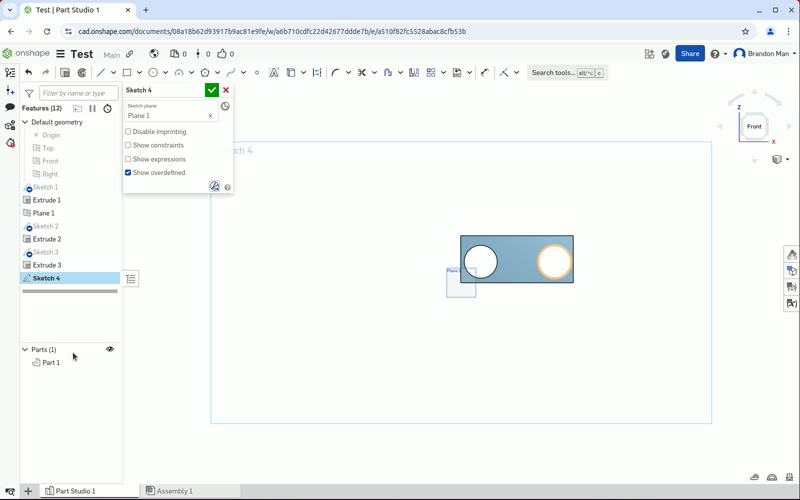
key(y)
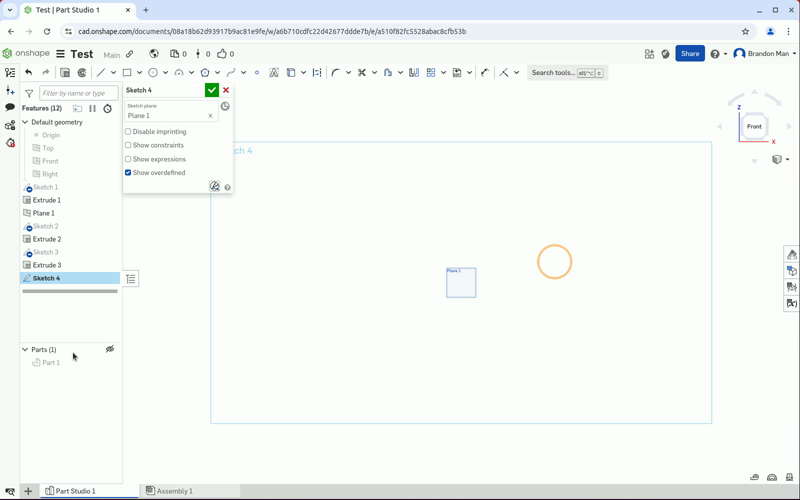
key(a)
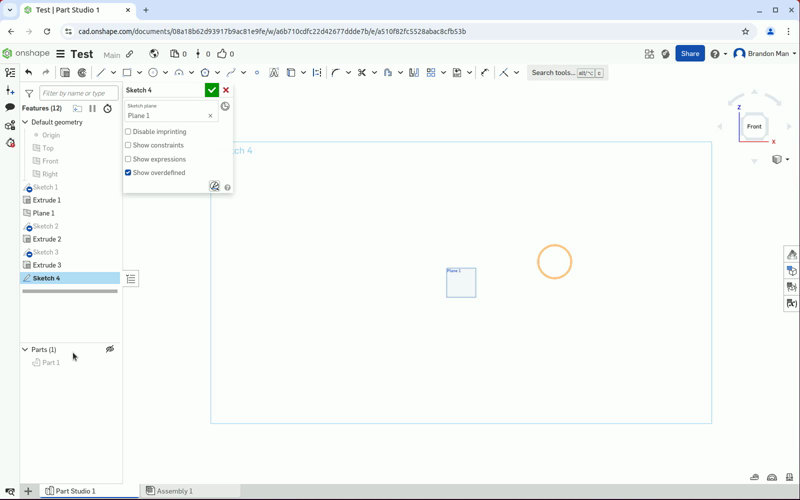
key_down(shift)
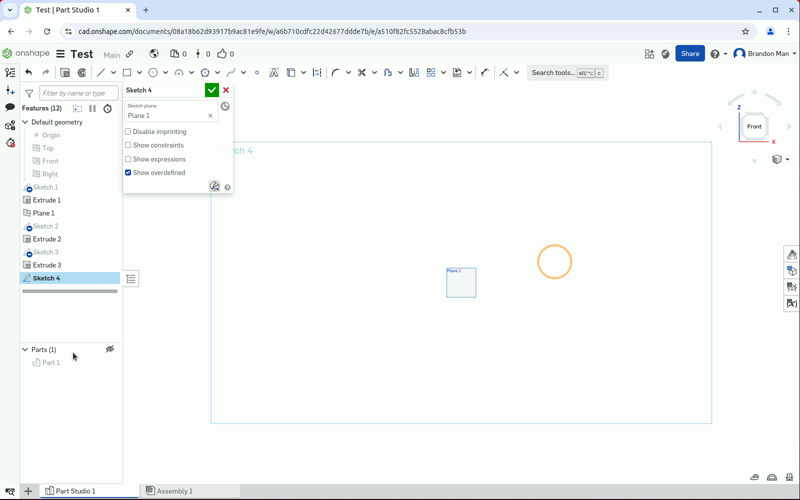
mouse_move(499, 252)
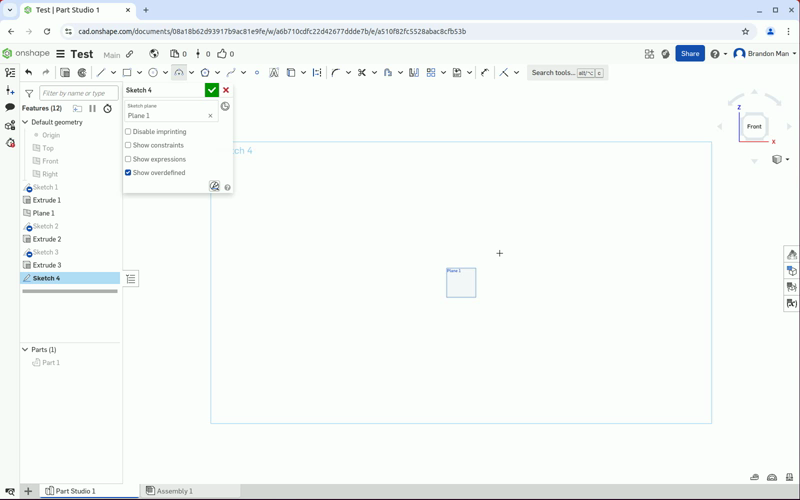
click(499, 252)
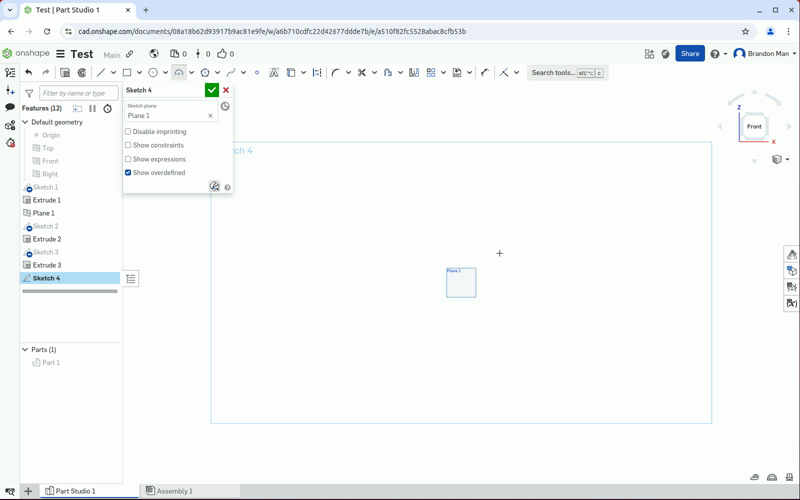
key_up(shift)
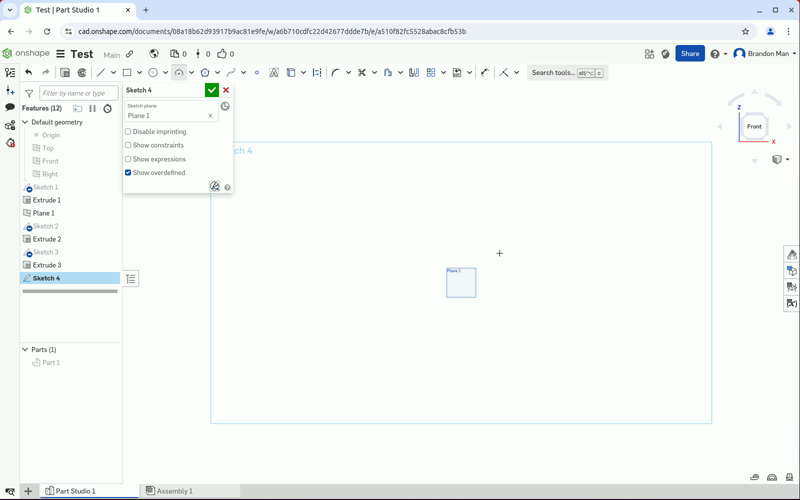
key_down(shift)
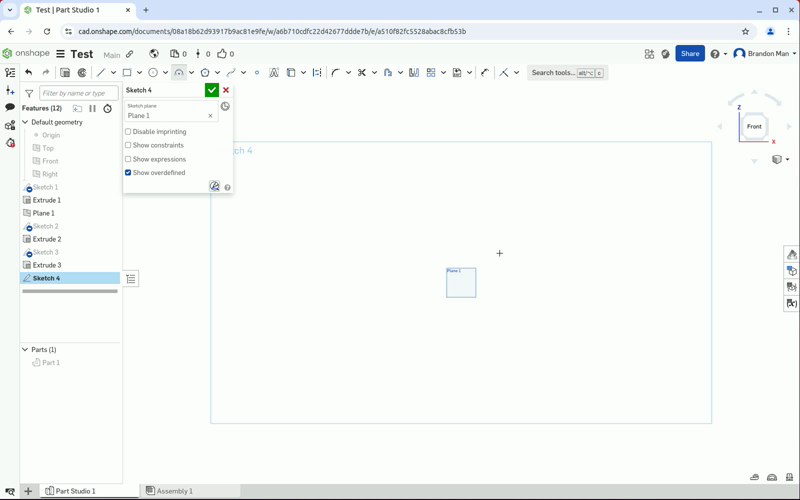
mouse_move(504, 257)
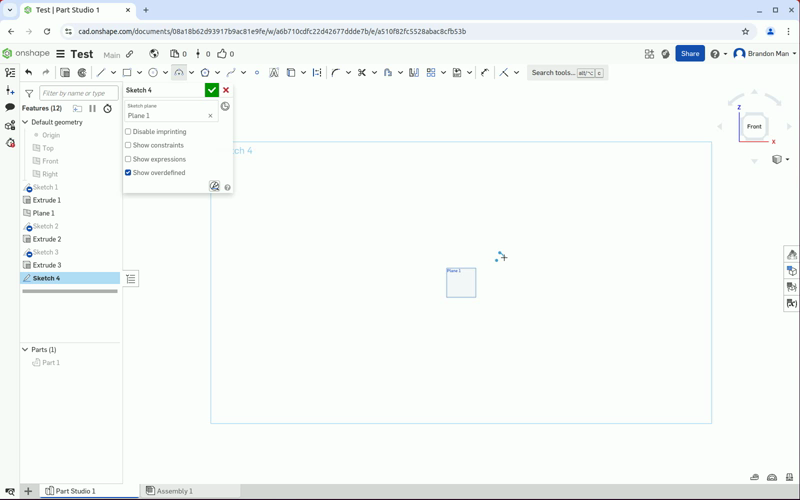
scroll(6)
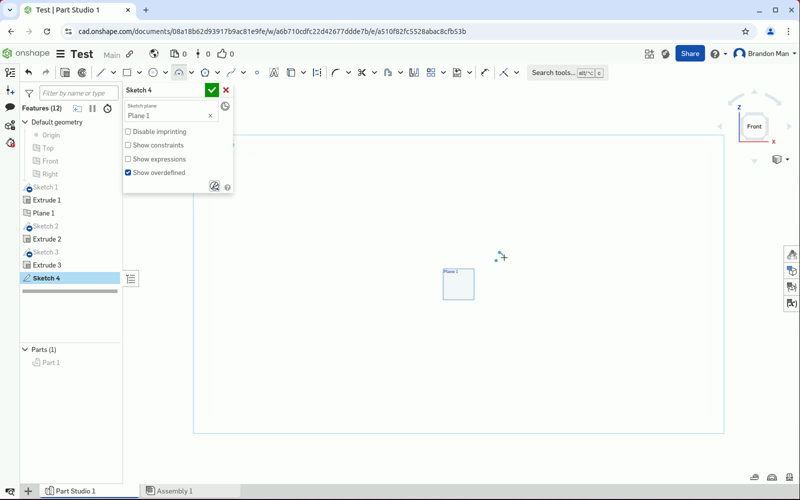
scroll(6)
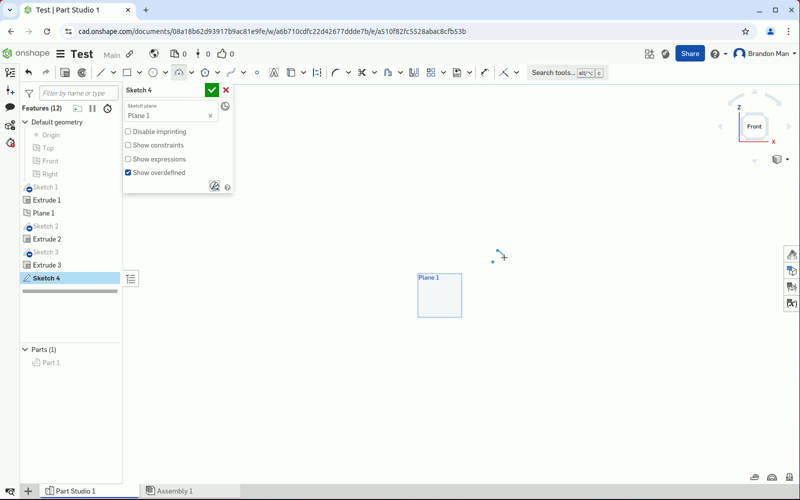
scroll(6)
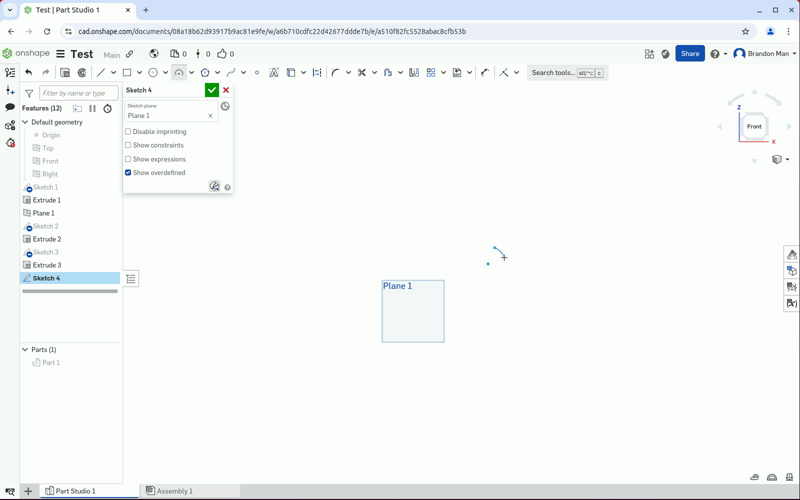
scroll(6)
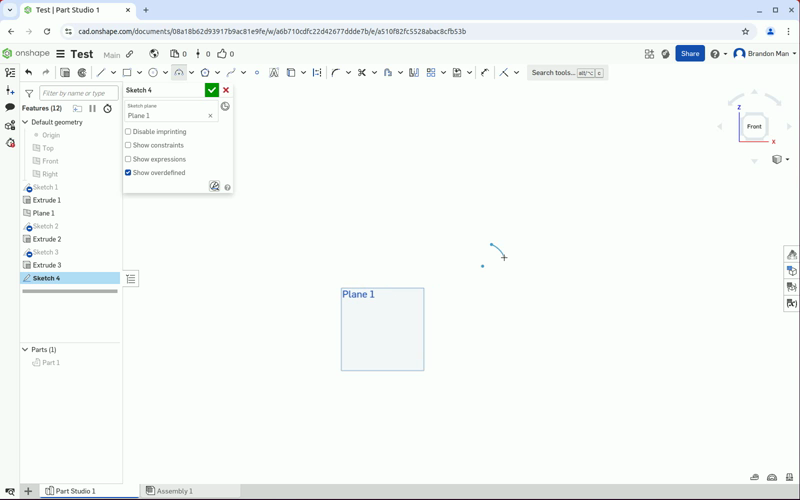
scroll(6)
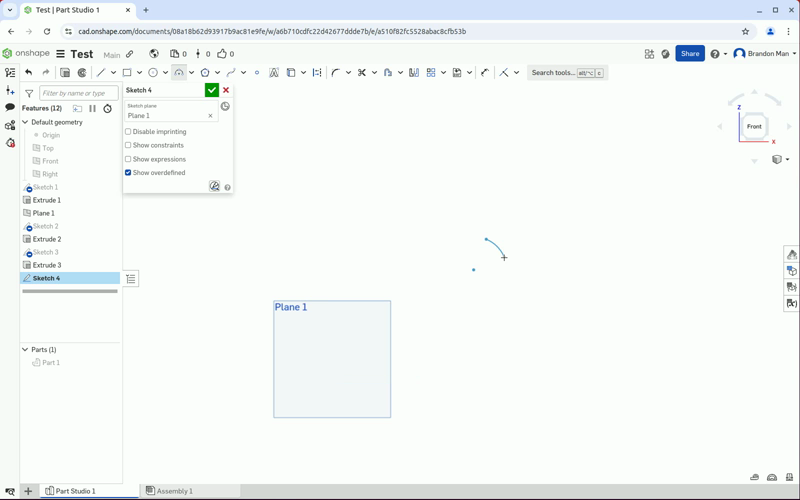
scroll(6)
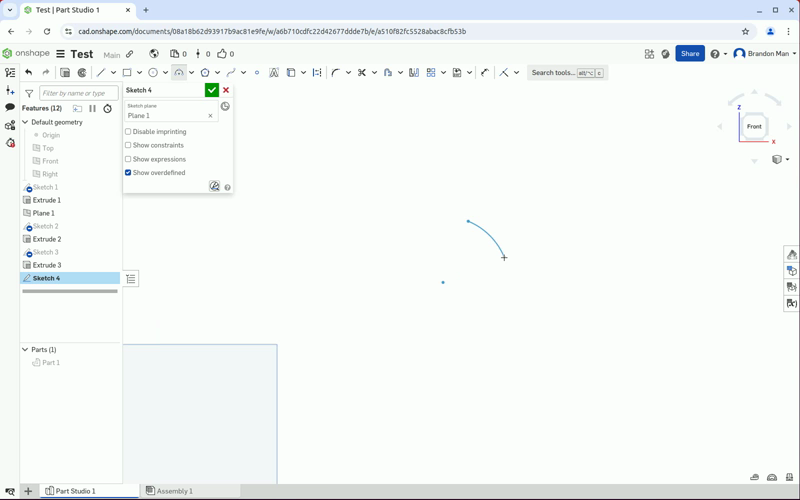
scroll(6)
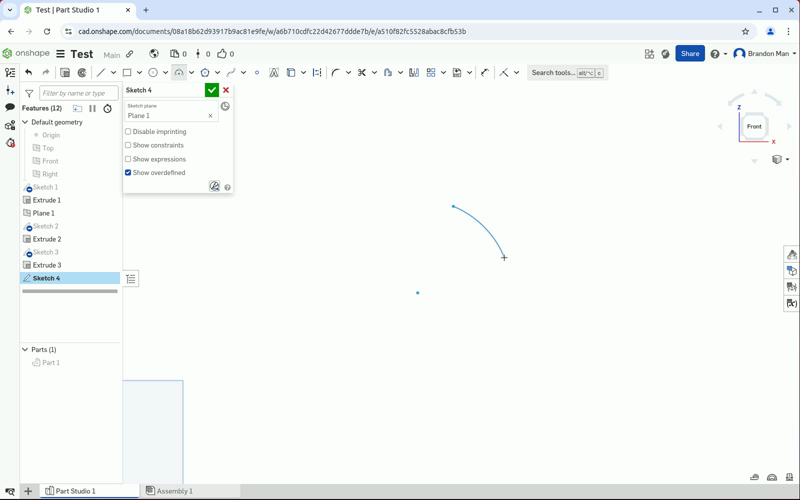
click(504, 257)
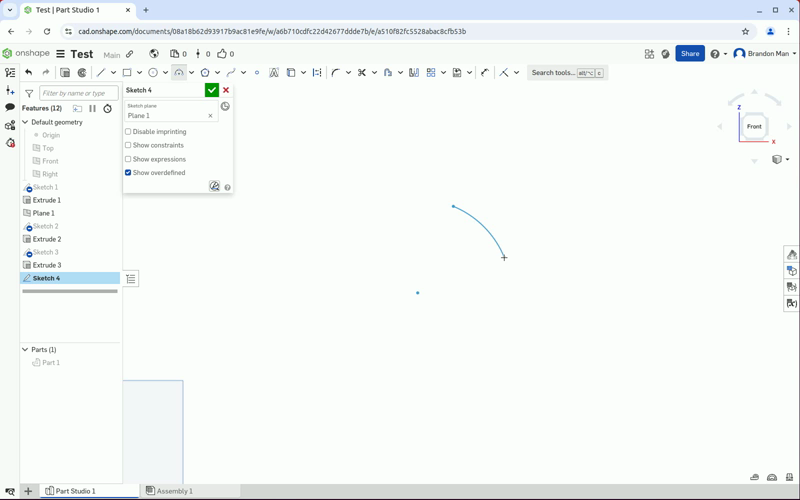
scroll(-6)
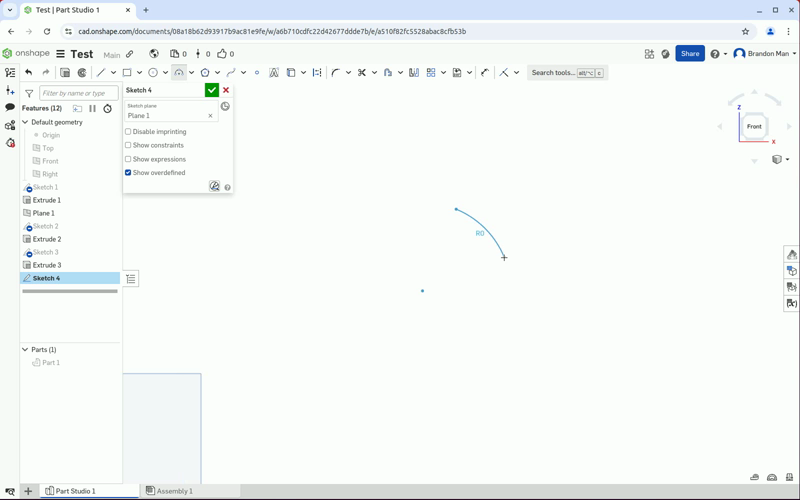
scroll(-6)
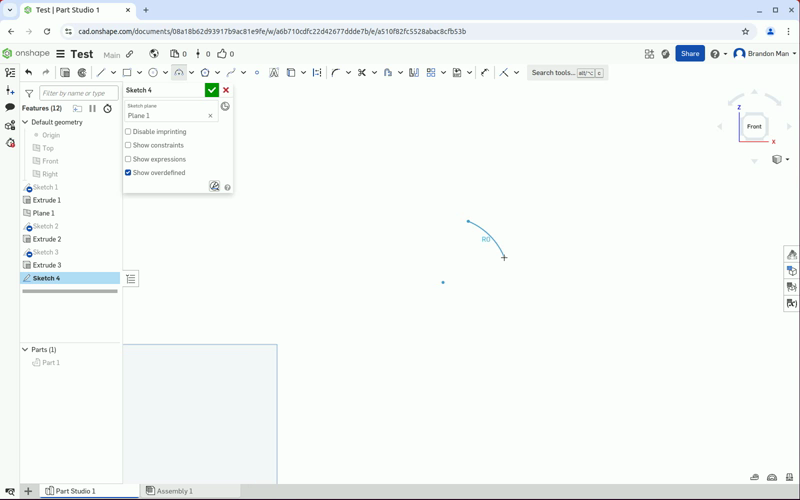
scroll(-6)
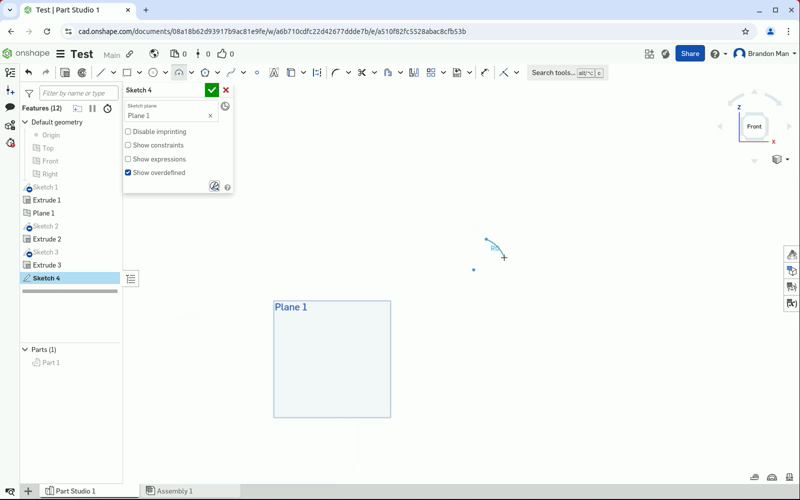
scroll(-6)
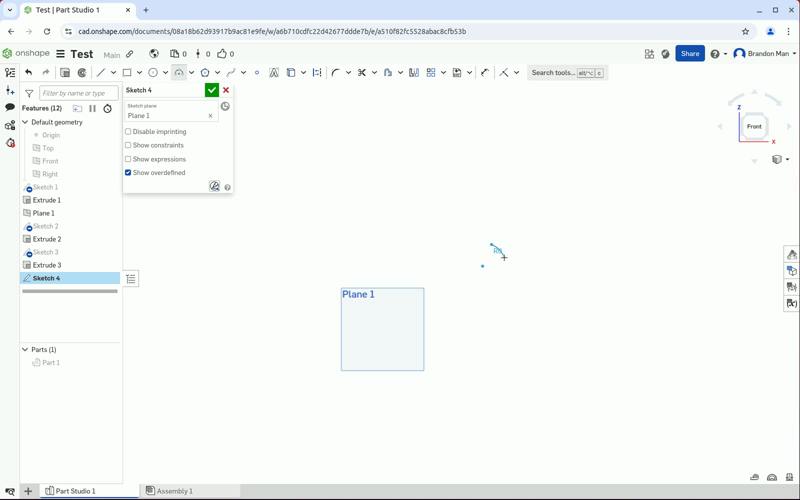
scroll(-6)
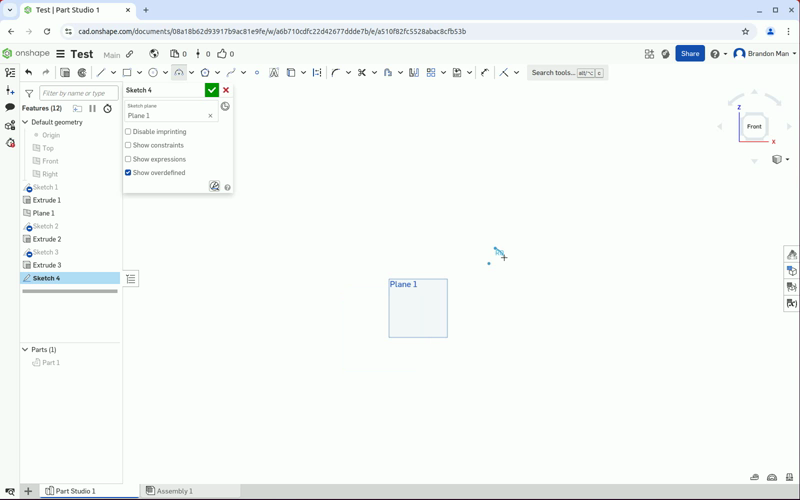
scroll(-6)
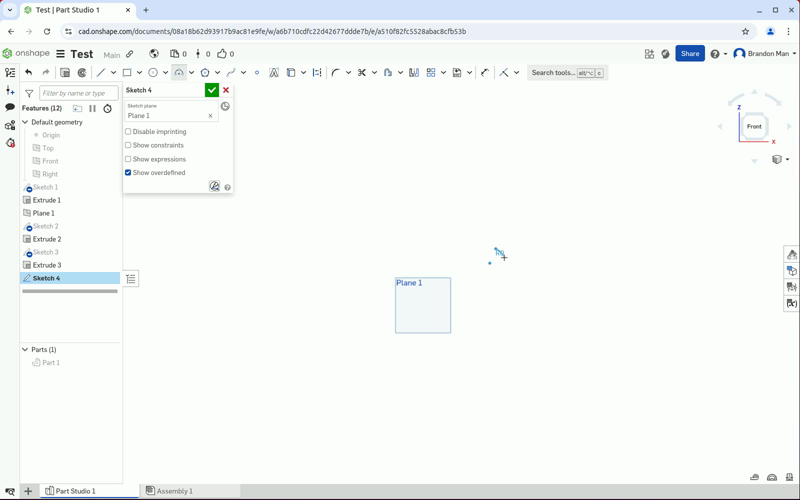
scroll(-6)
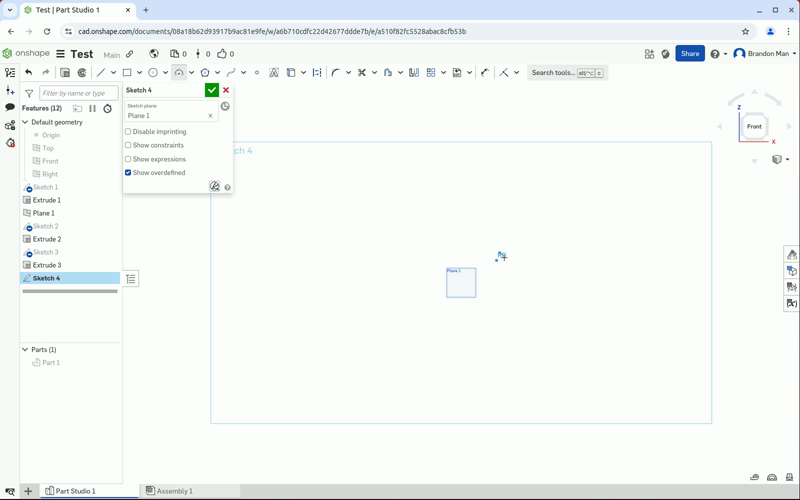
mouse_move(501, 255)
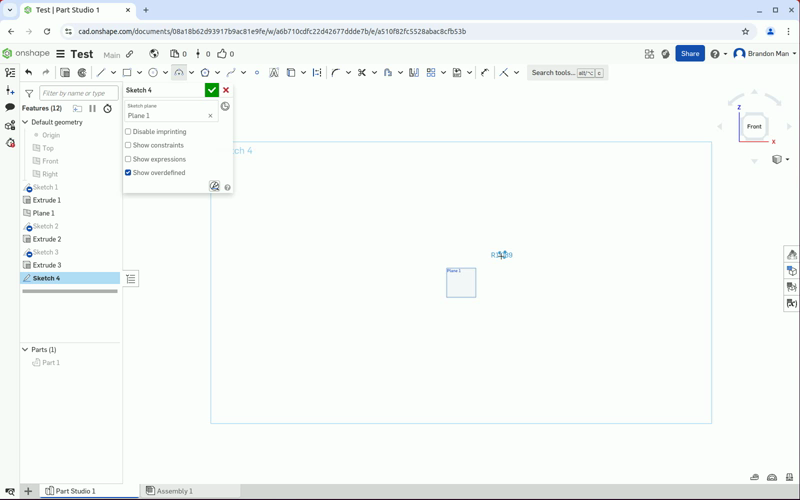
scroll(6)
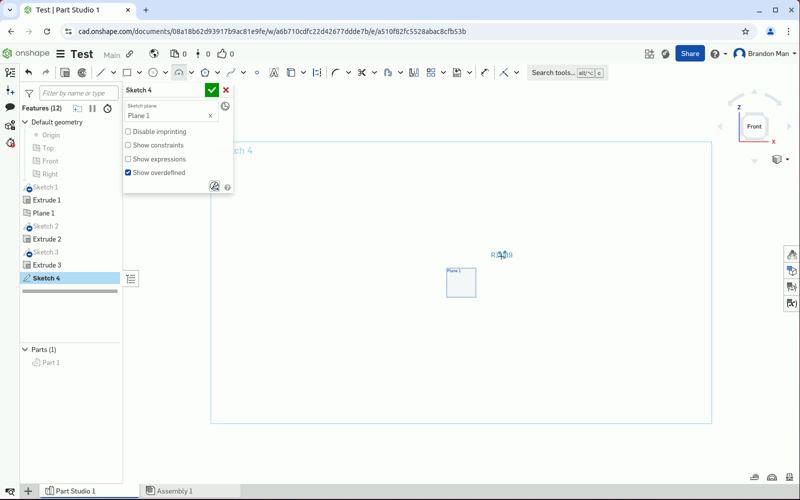
scroll(6)
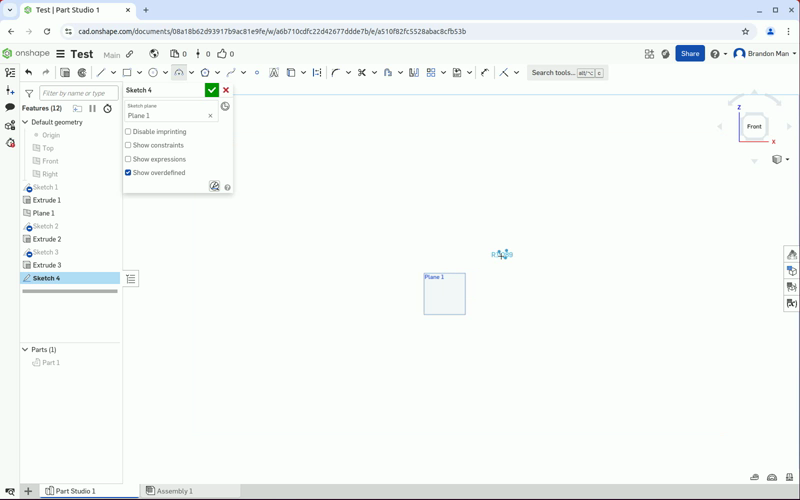
scroll(6)
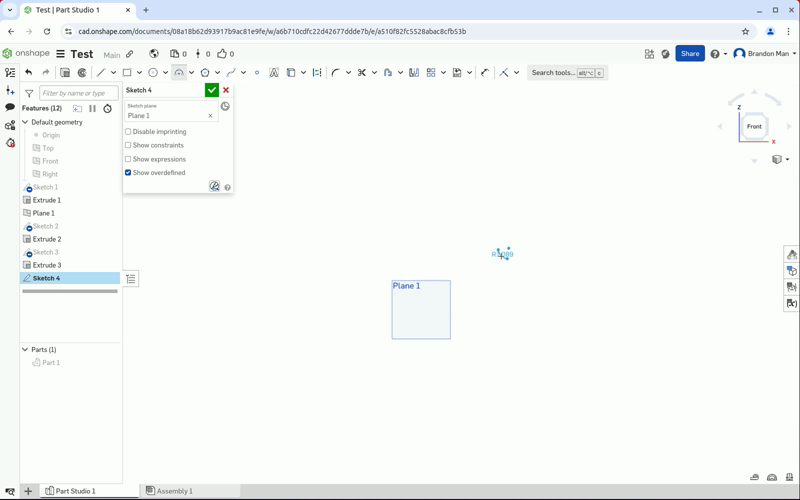
scroll(6)
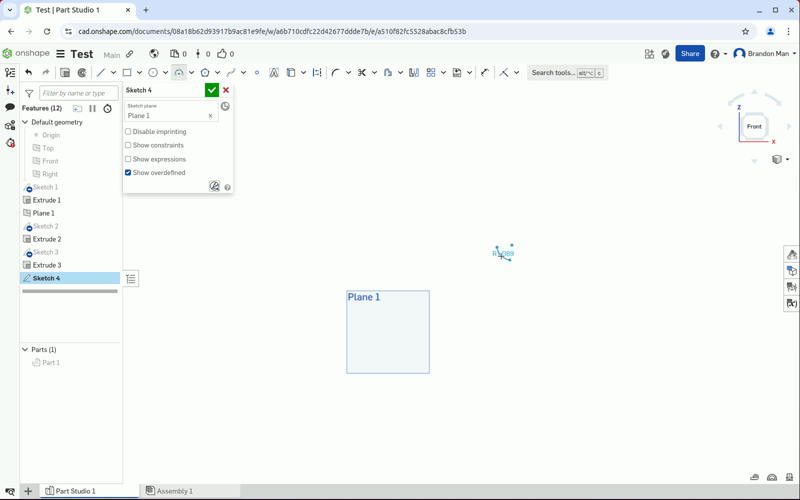
scroll(6)
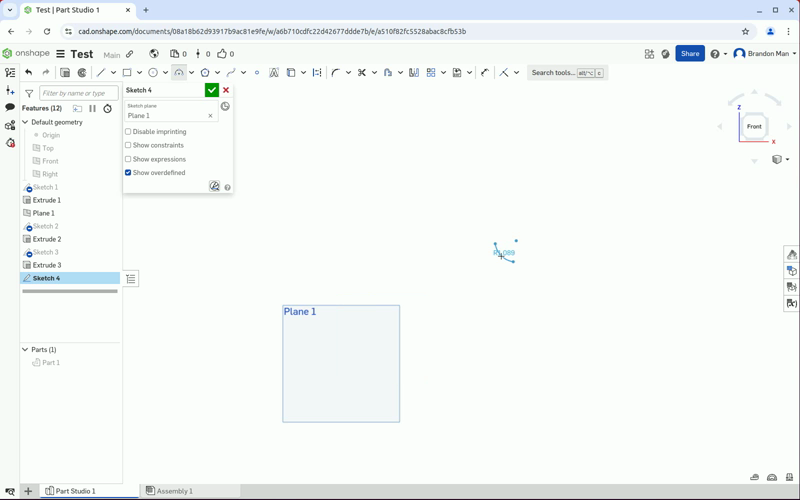
scroll(6)
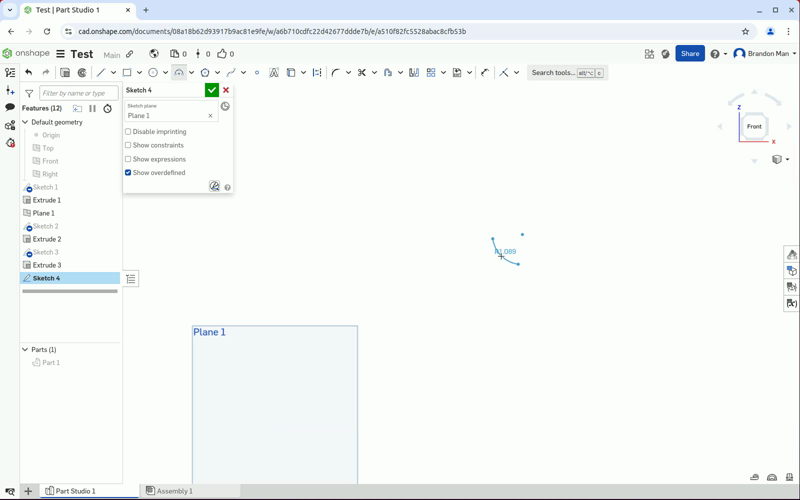
scroll(6)
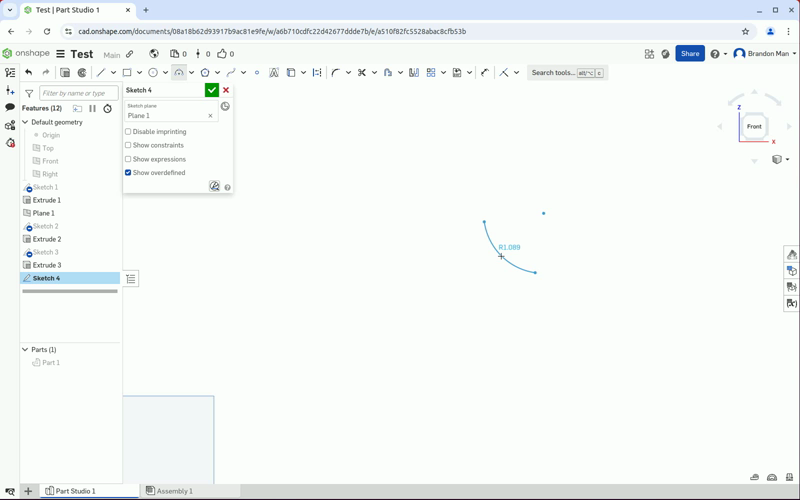
click(501, 255)
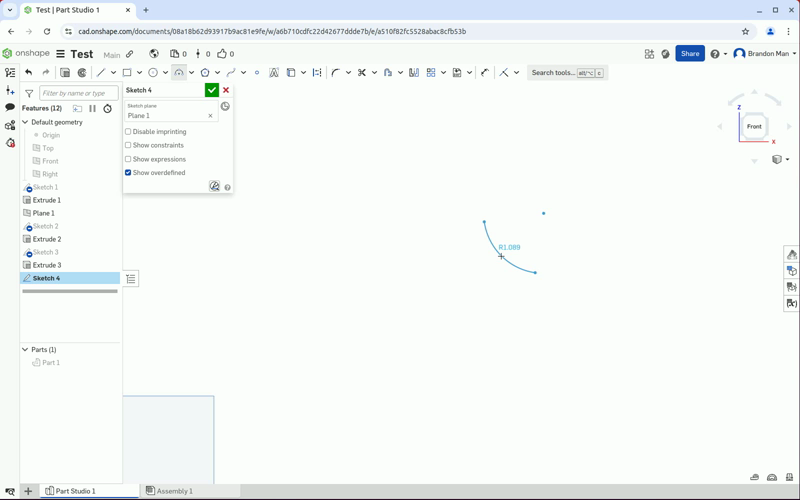
scroll(-6)
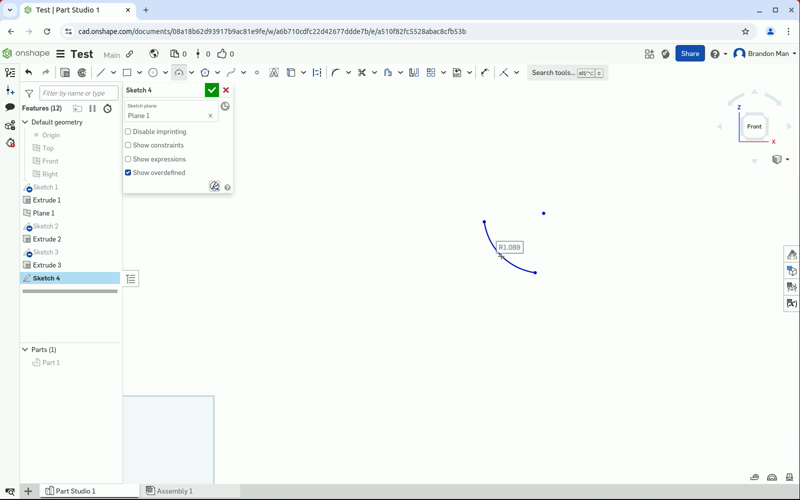
scroll(-6)
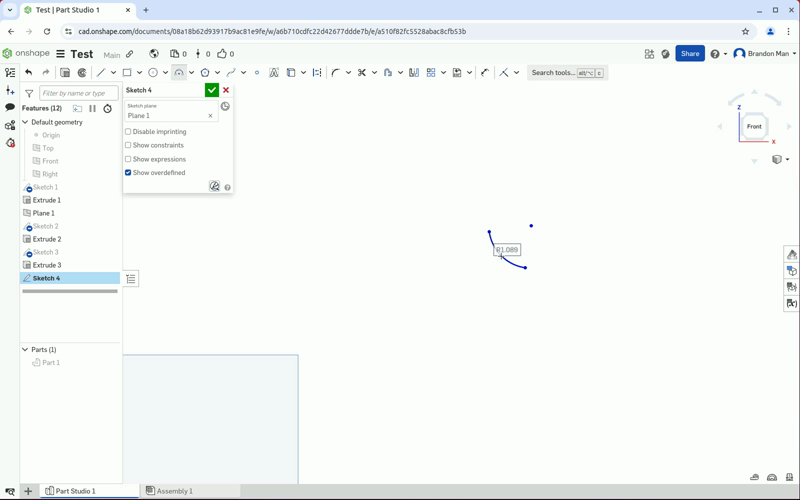
scroll(-6)
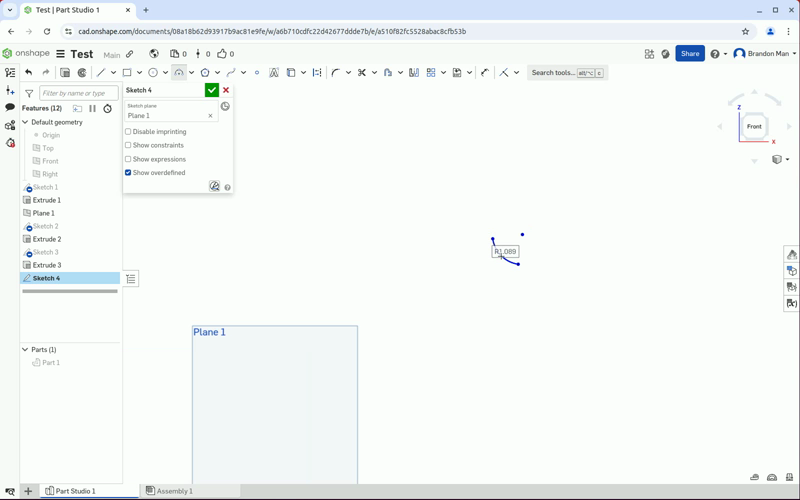
scroll(-6)
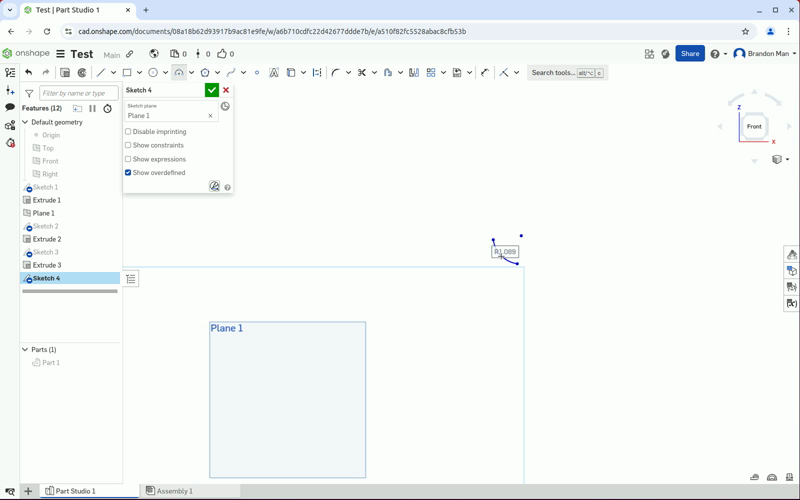
scroll(-6)
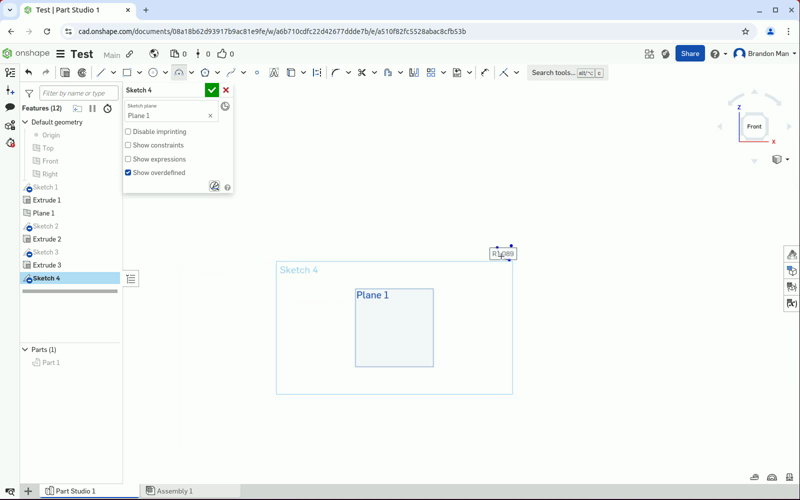
scroll(-6)
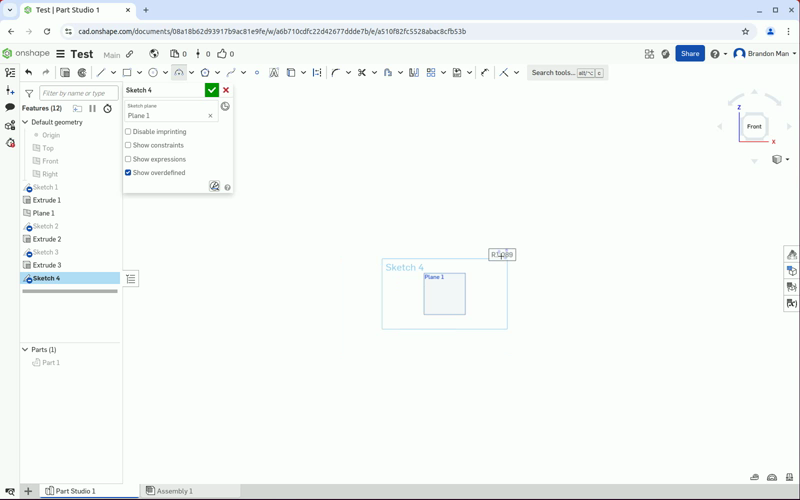
scroll(-6)
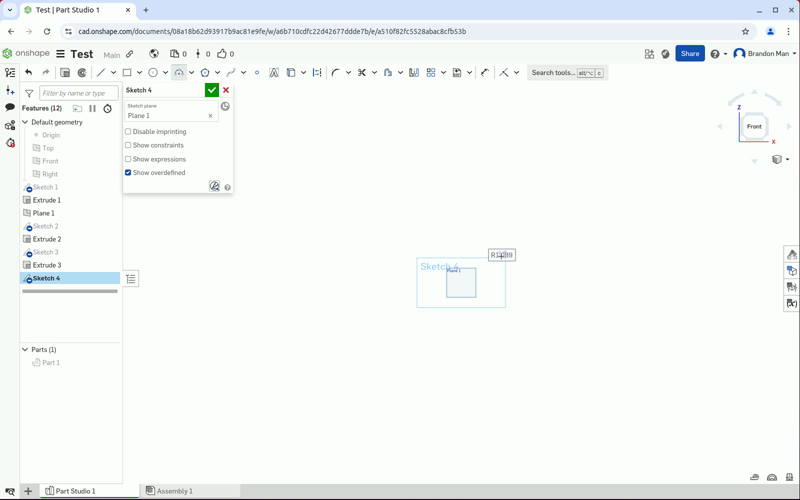
key_up(shift)
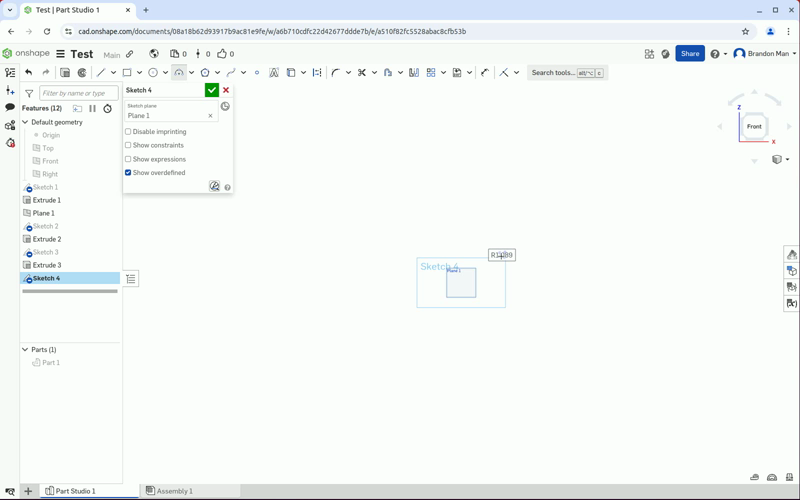
key(esc)
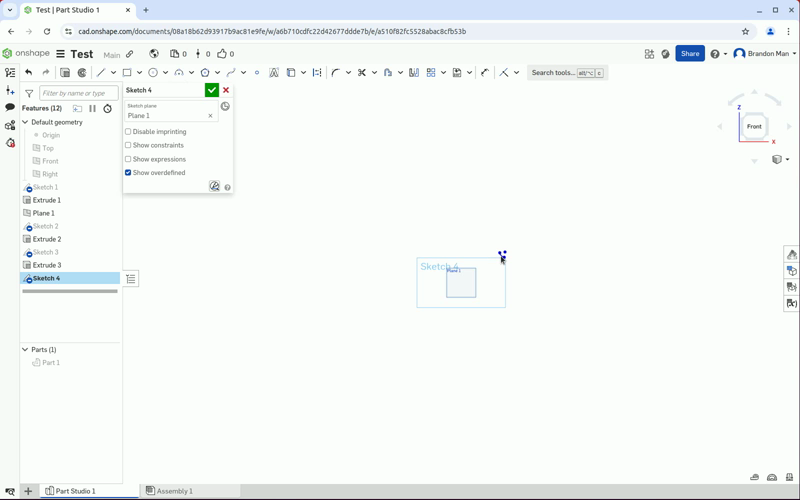
key(l)
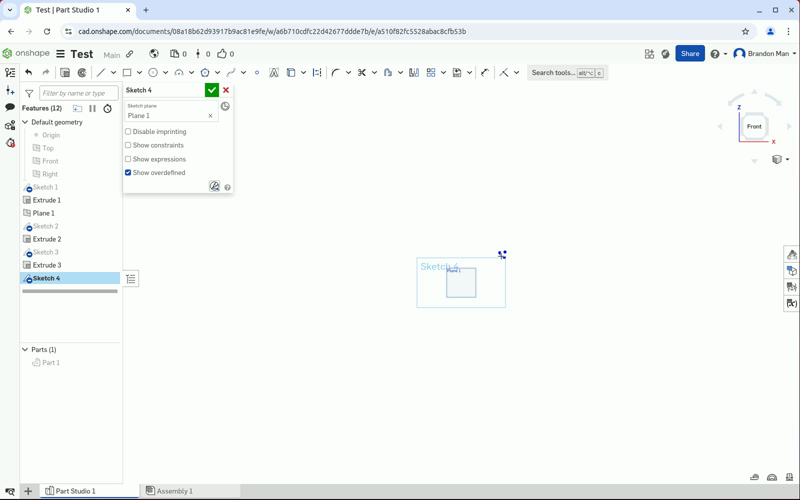
mouse_move(504, 257)
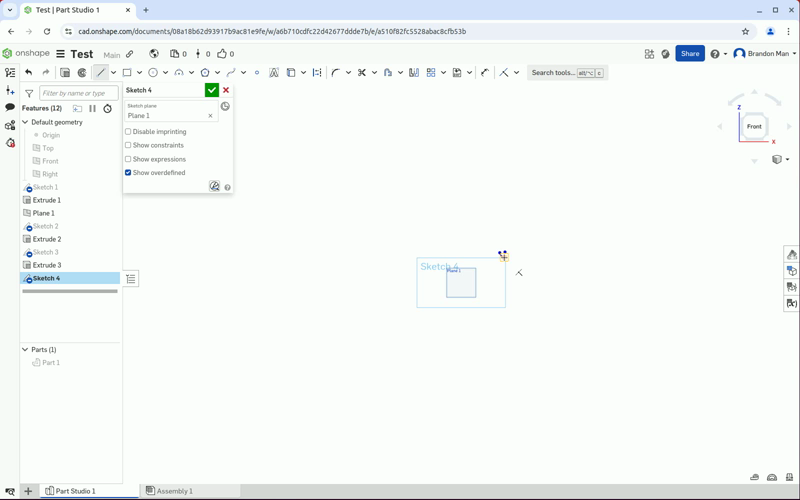
scroll(6)
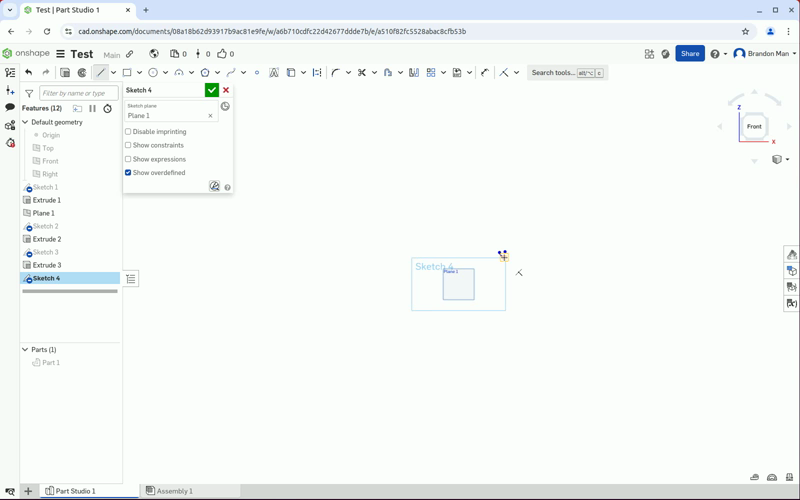
scroll(6)
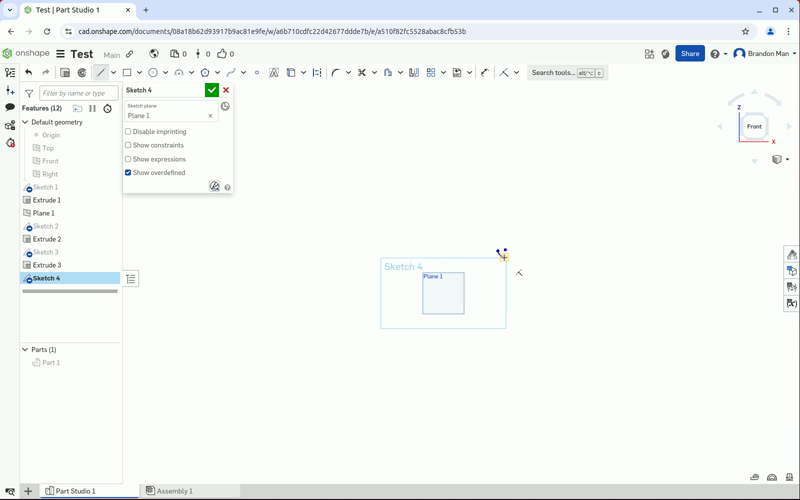
scroll(6)
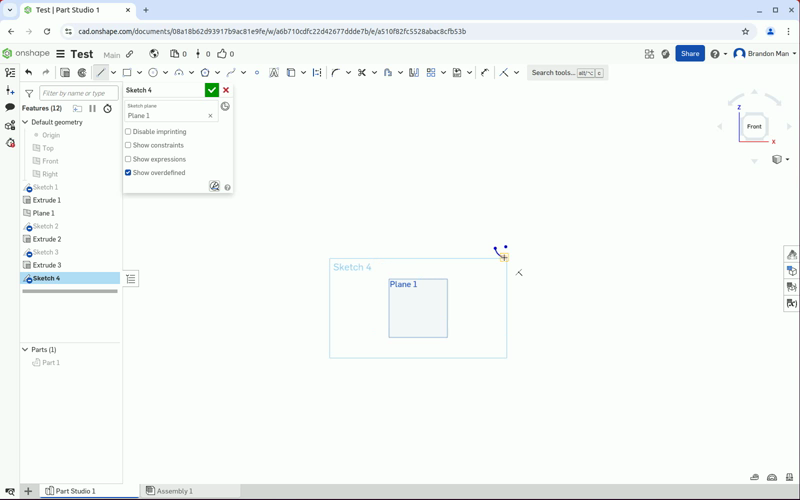
scroll(6)
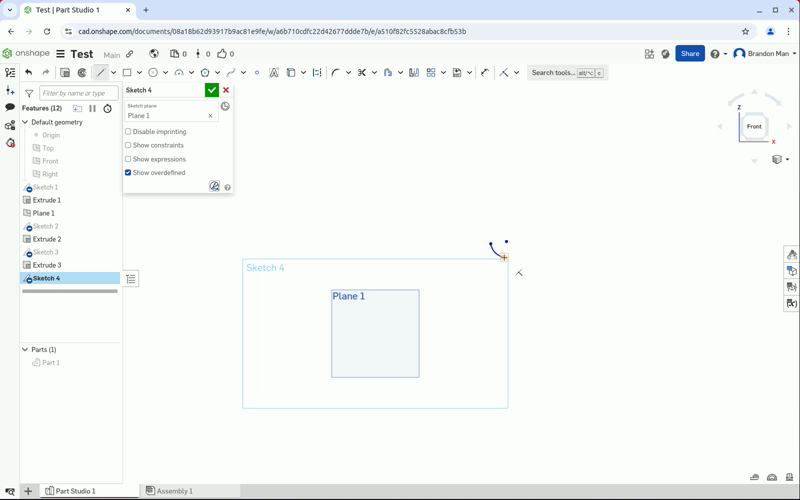
scroll(6)
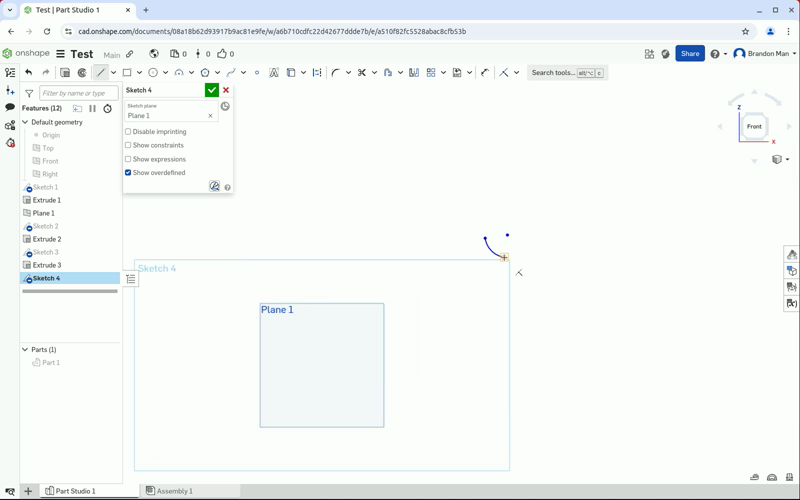
scroll(6)
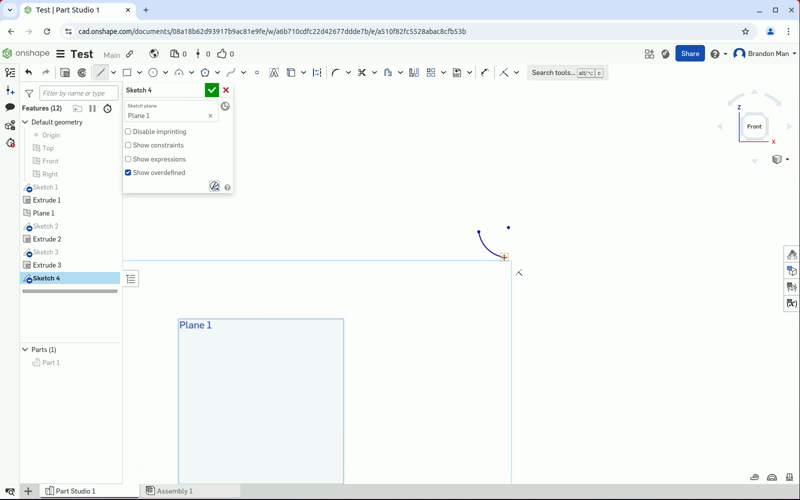
scroll(6)
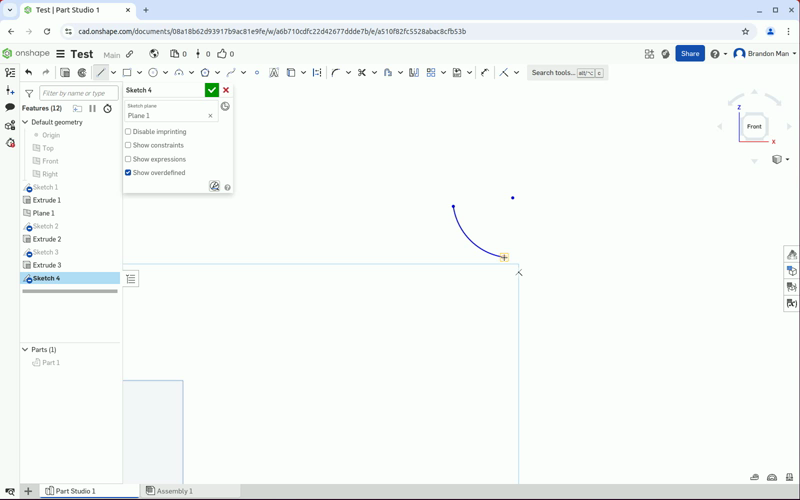
click(504, 257)
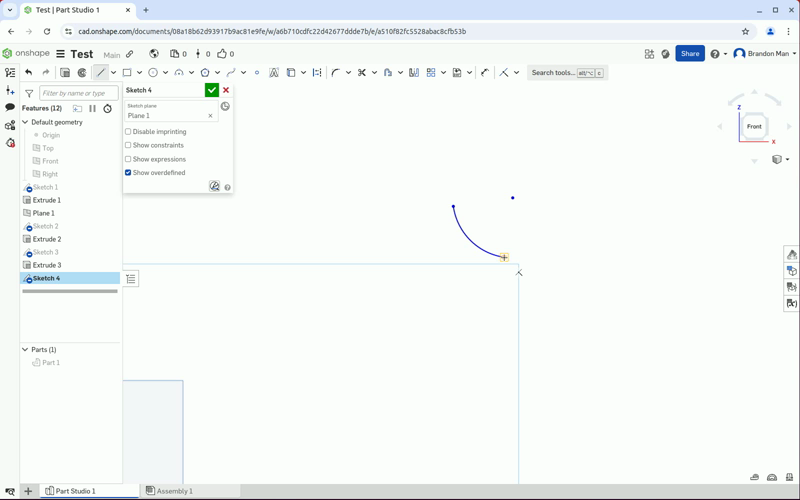
scroll(-6)
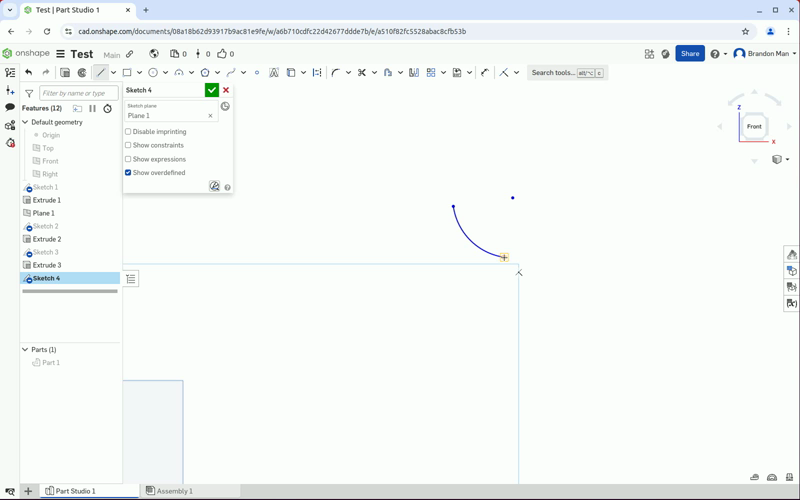
scroll(-6)
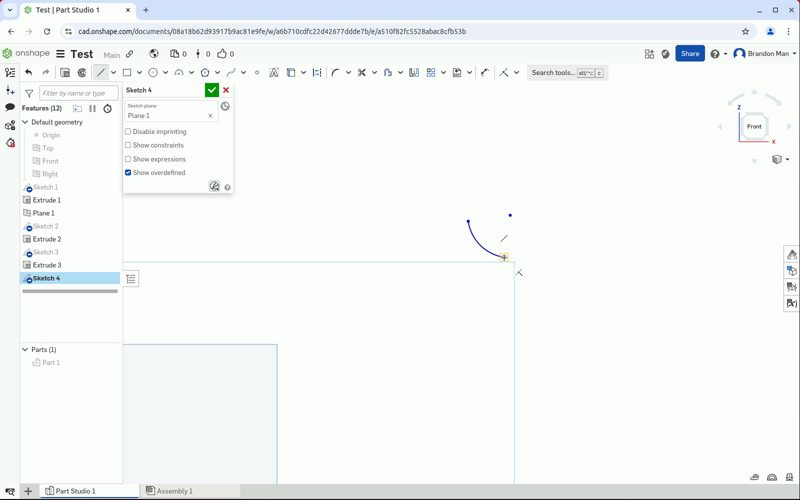
scroll(-6)
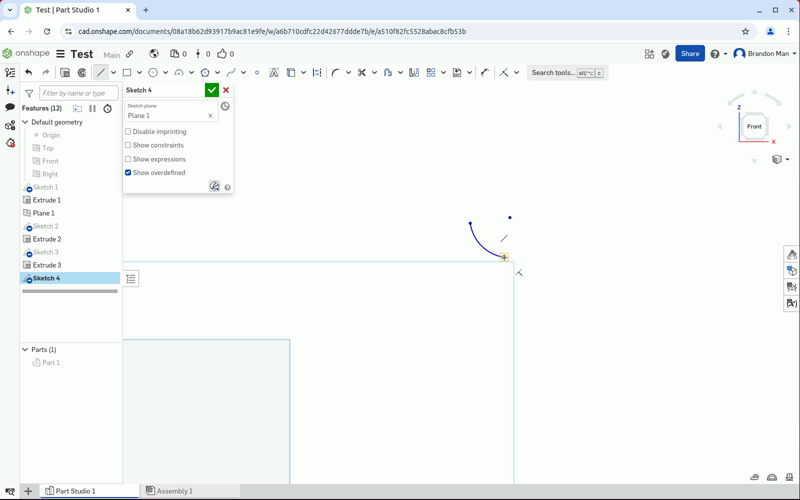
scroll(-6)
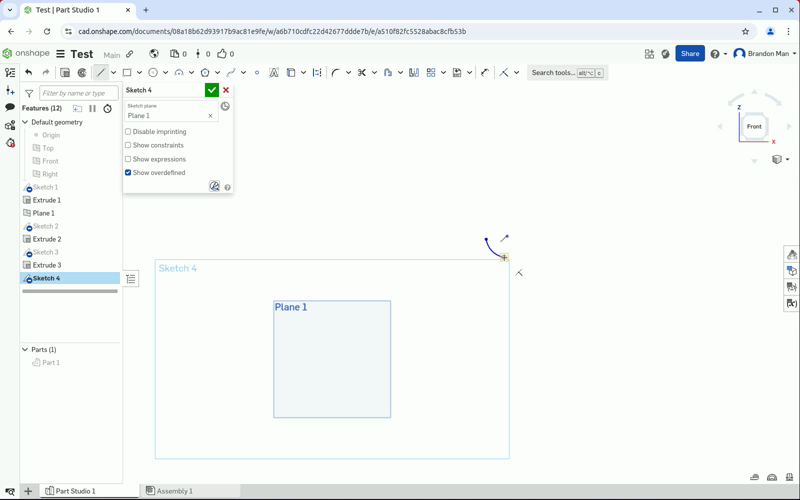
scroll(-6)
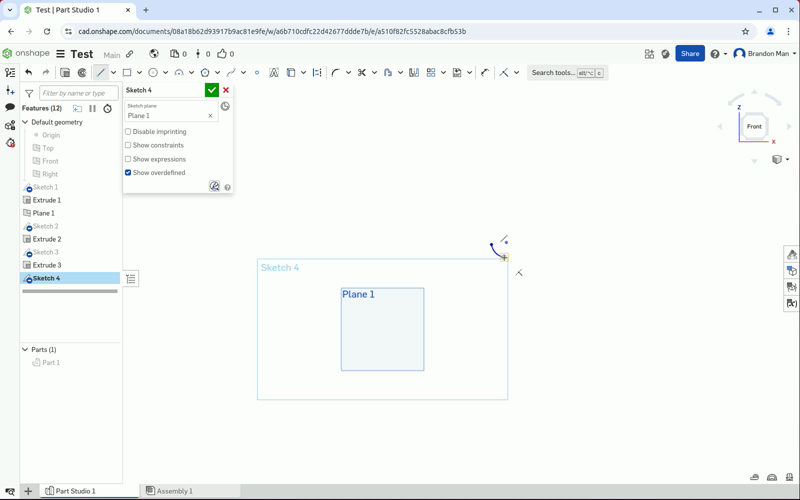
scroll(-6)
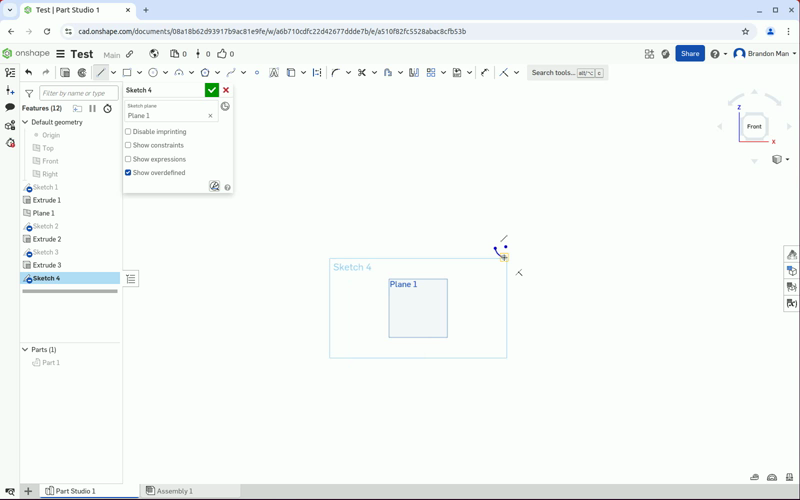
scroll(-6)
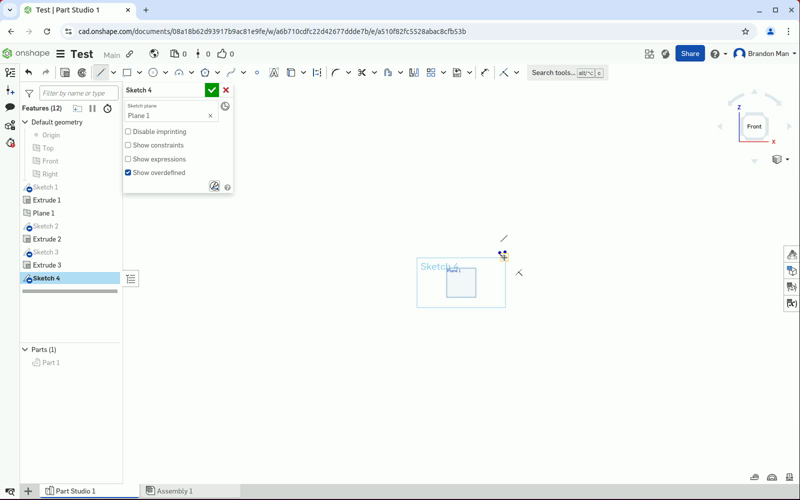
key_down(shift)
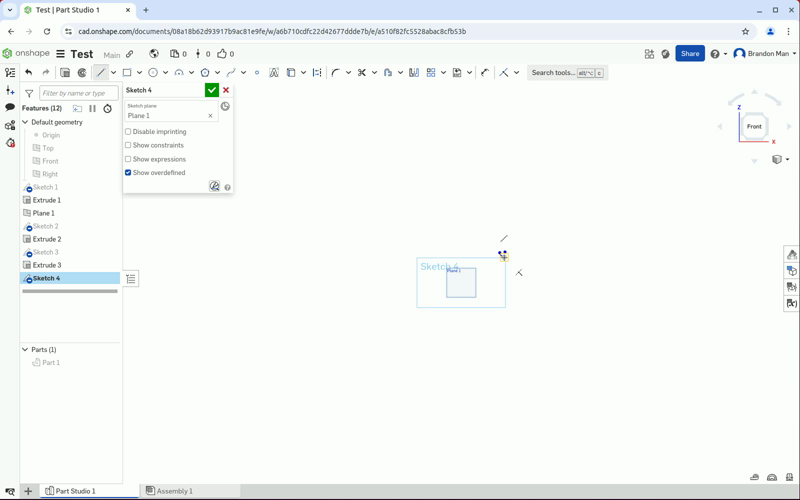
mouse_move(534, 257)
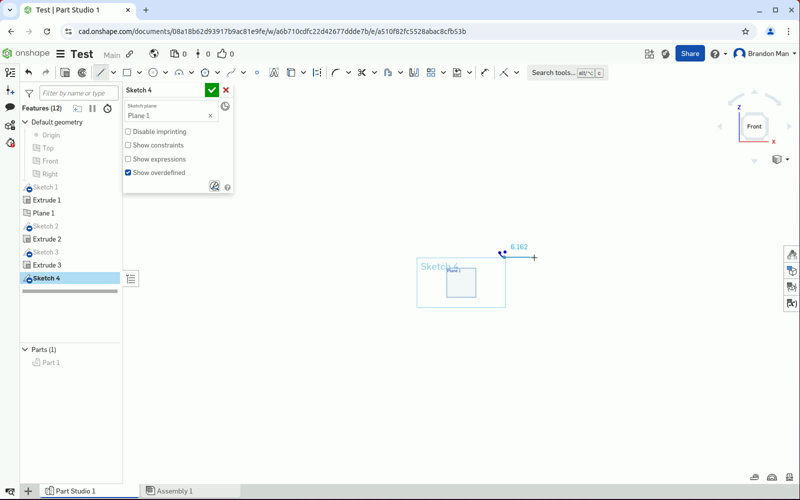
mouse_move(529, 257)
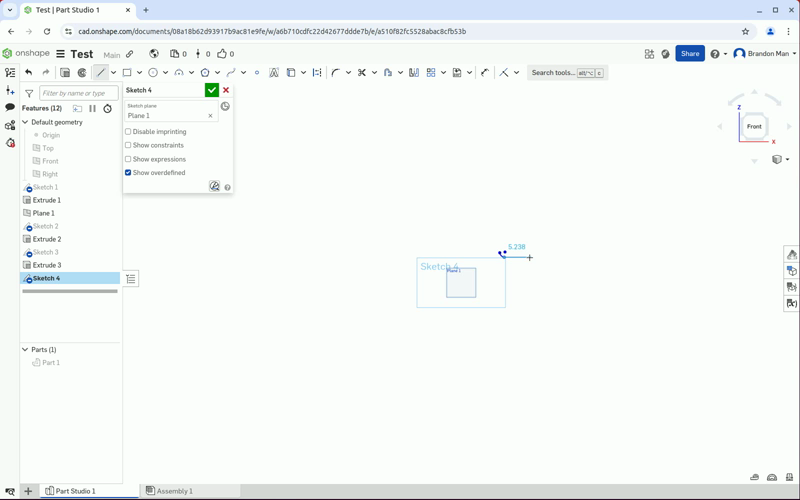
click(529, 257)
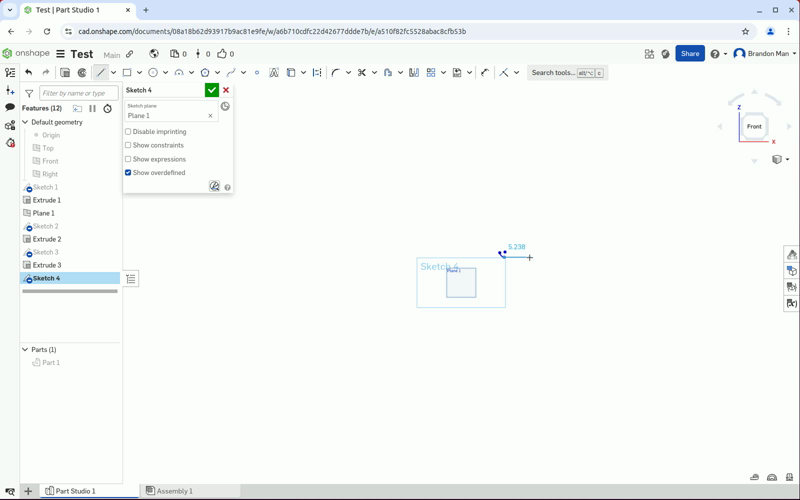
key_up(shift)
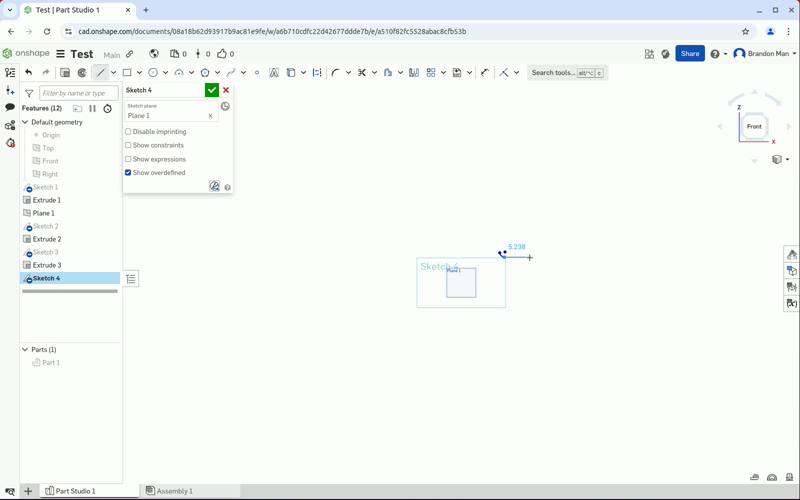
key(esc)
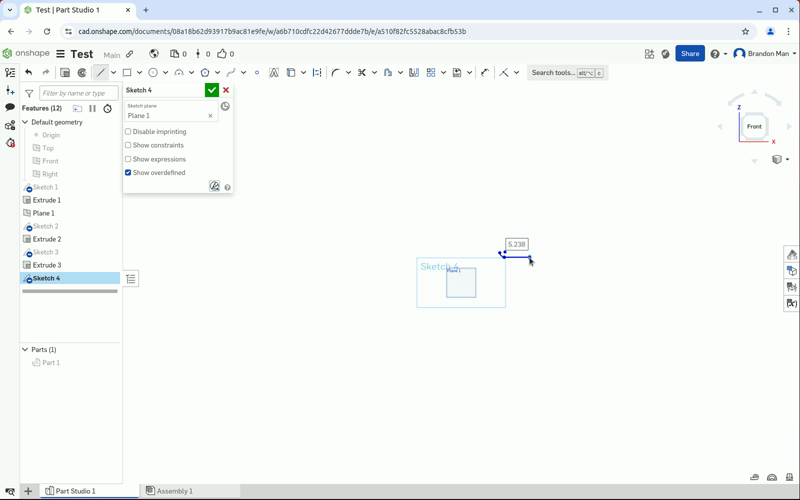
key(a)
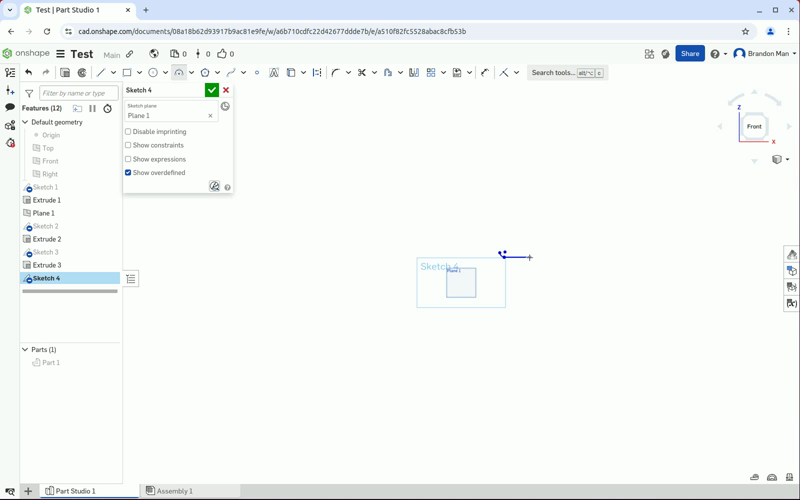
mouse_move(529, 257)
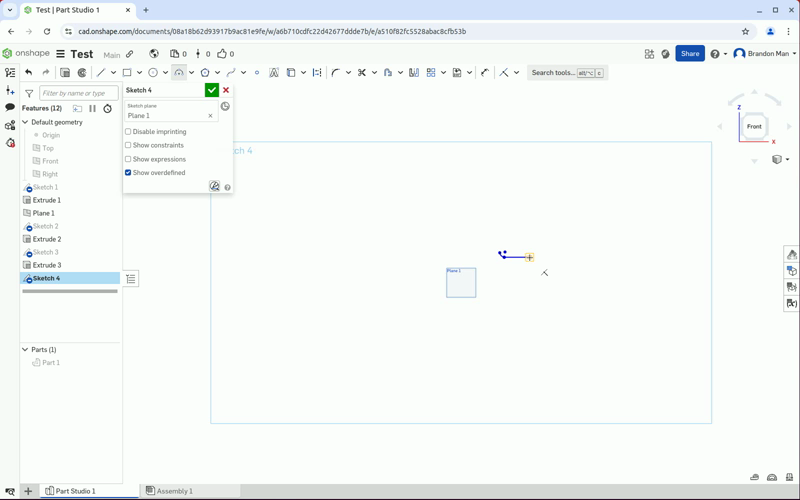
click(529, 257)
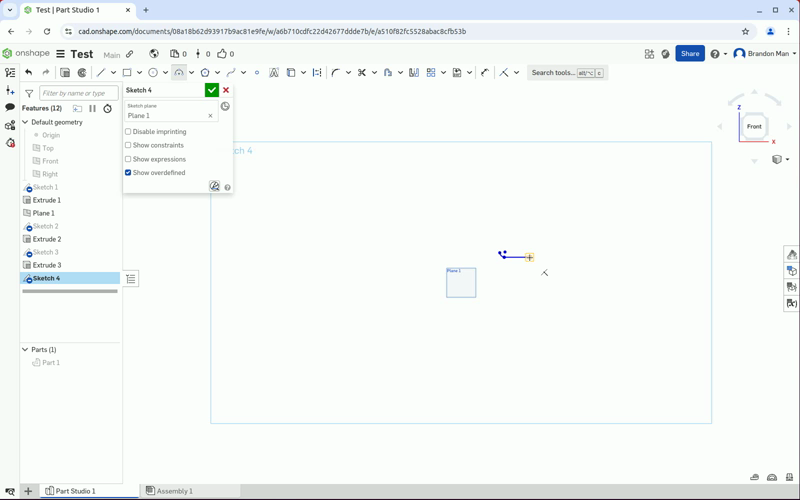
key_down(shift)
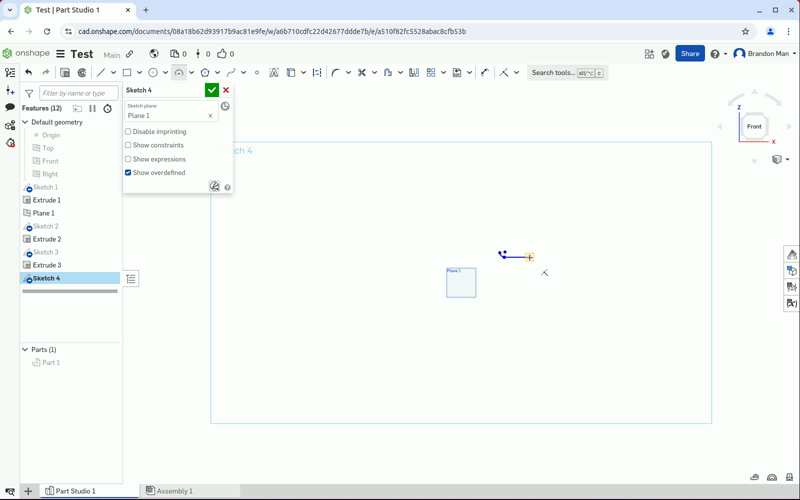
mouse_move(534, 252)
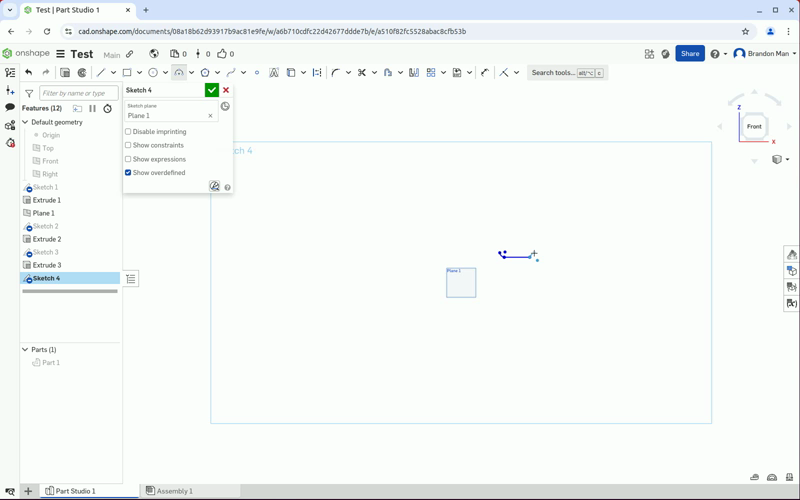
scroll(6)
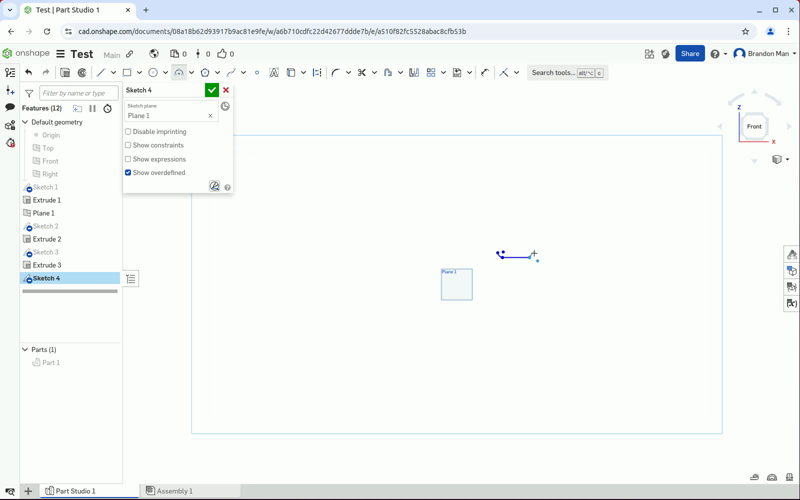
scroll(6)
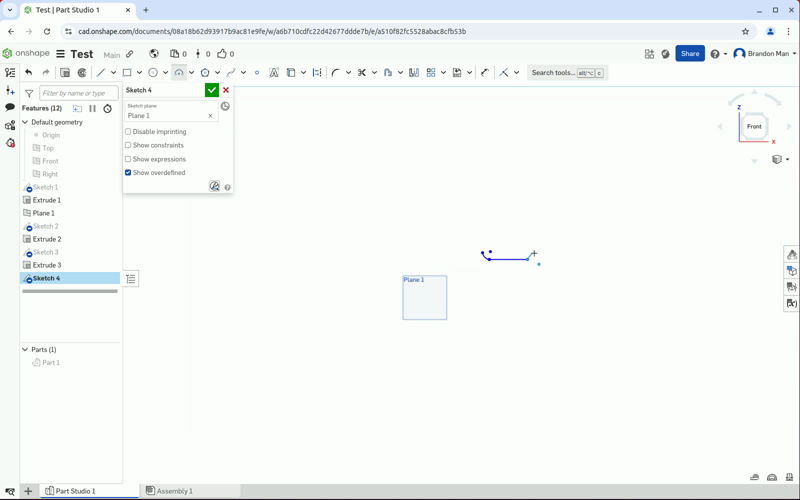
scroll(6)
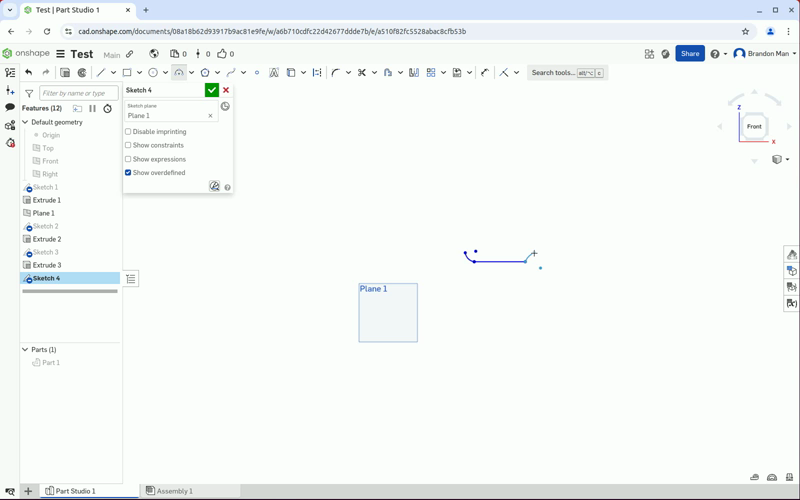
scroll(6)
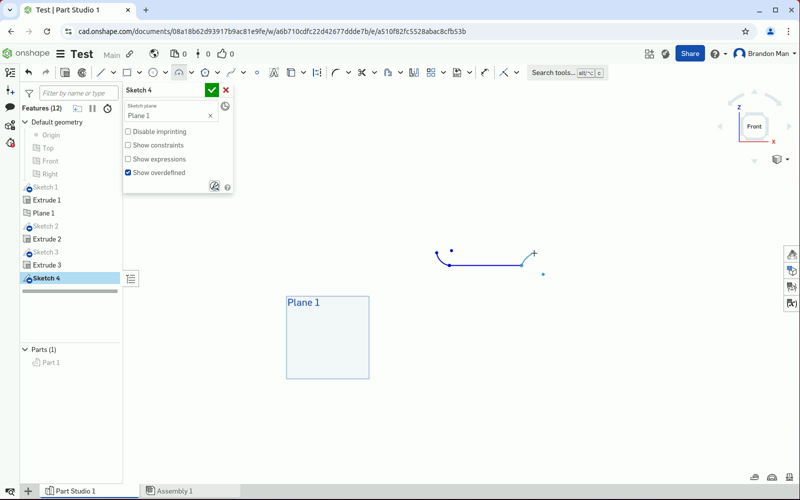
scroll(6)
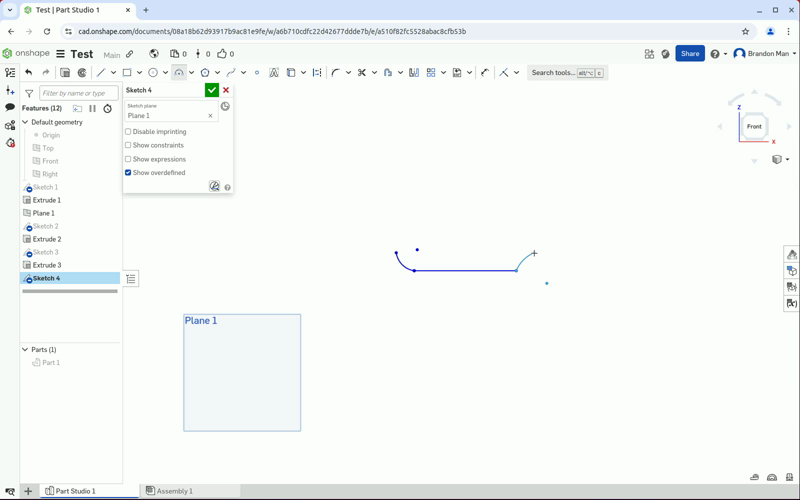
scroll(6)
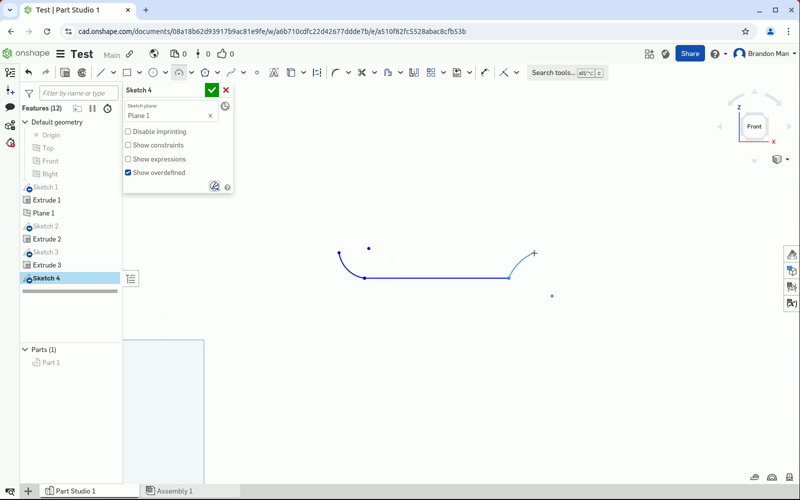
scroll(6)
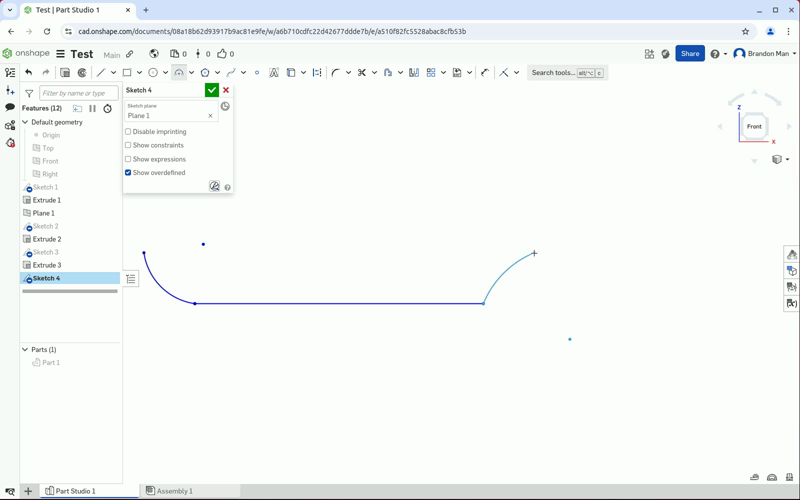
click(534, 252)
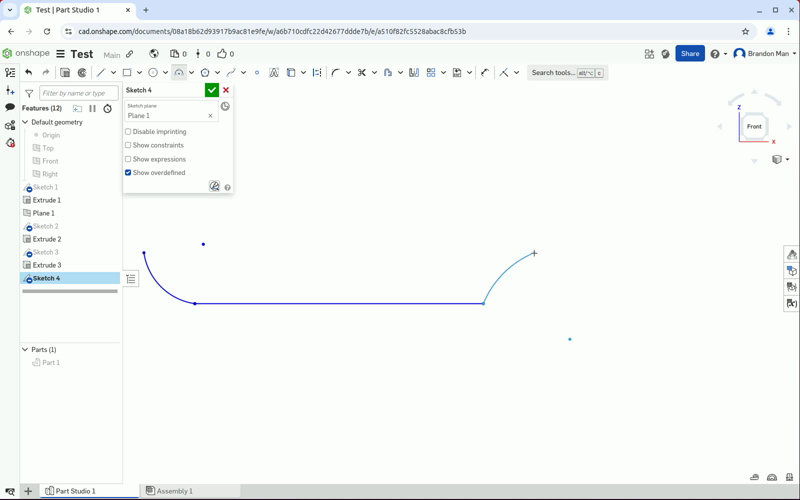
scroll(-6)
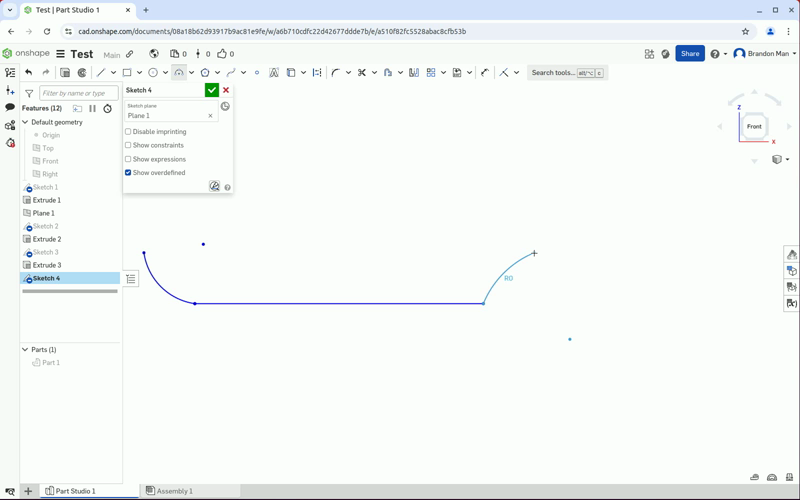
scroll(-6)
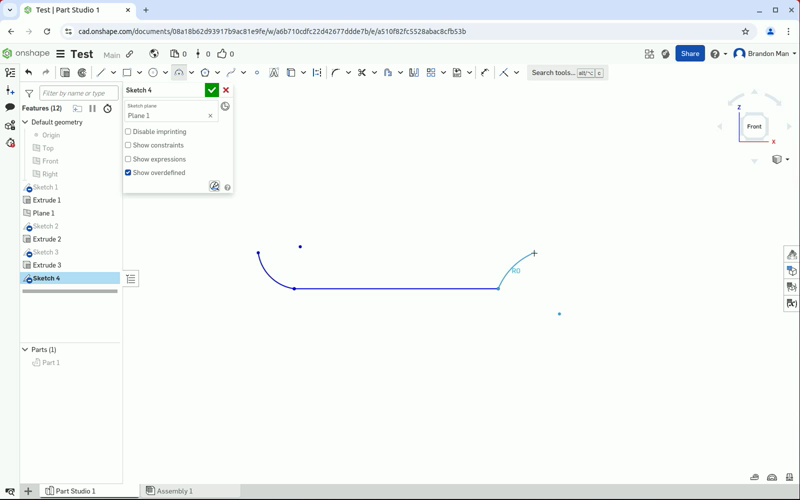
scroll(-6)
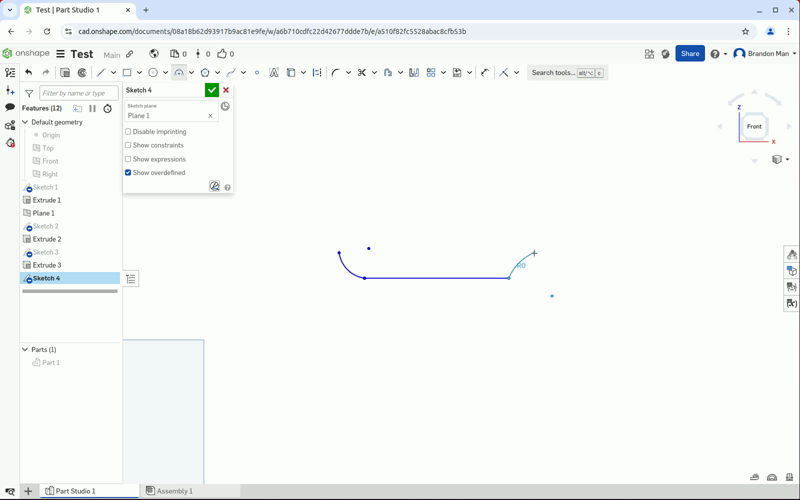
scroll(-6)
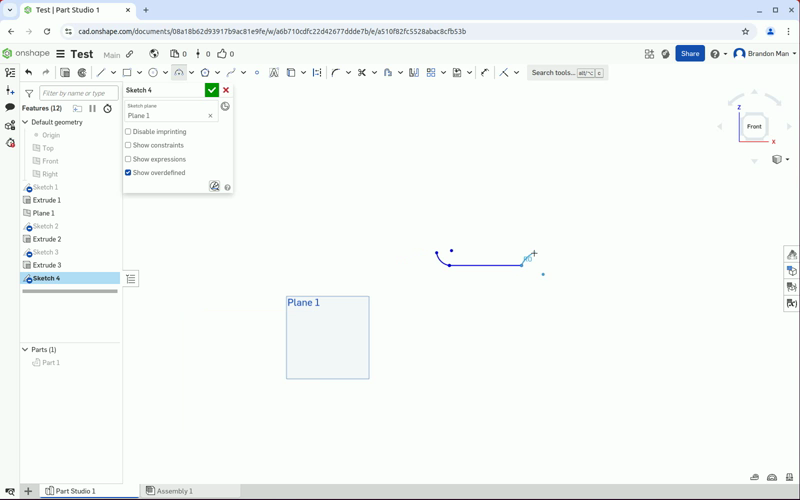
scroll(-6)
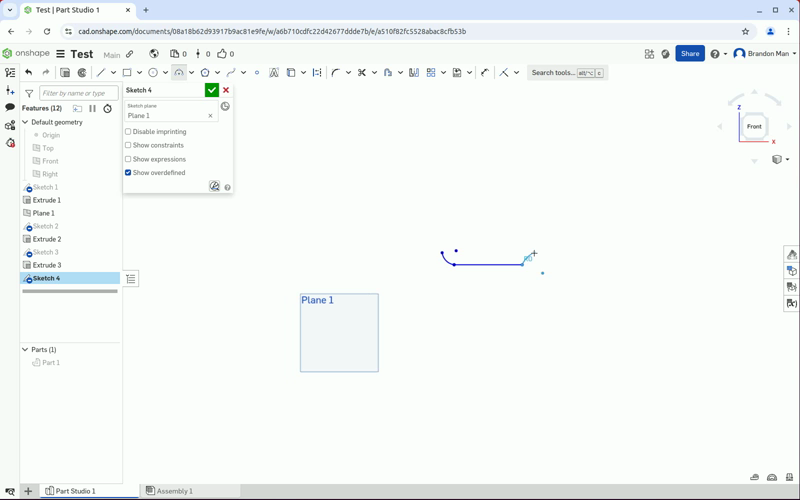
scroll(-6)
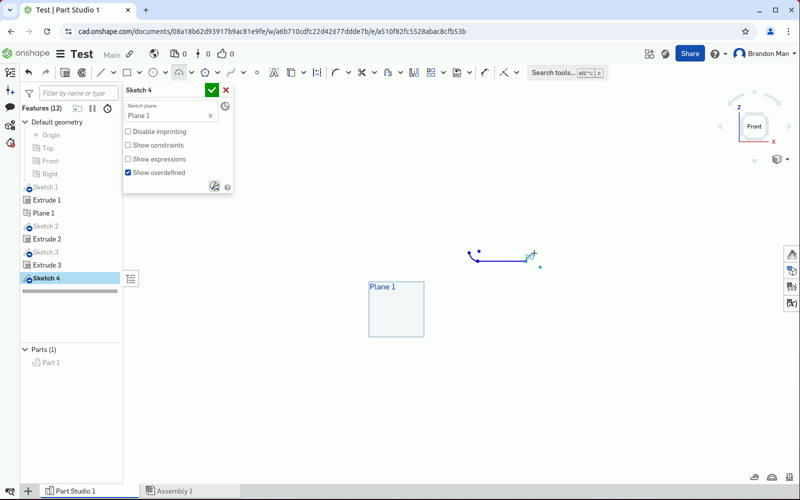
scroll(-6)
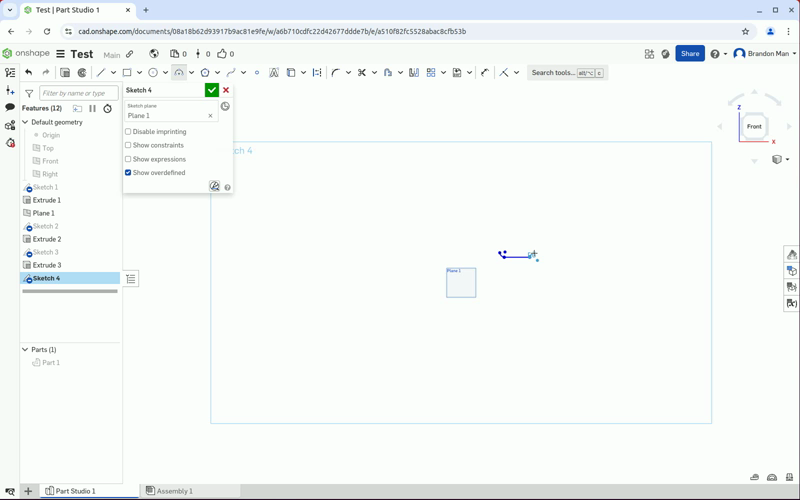
mouse_move(532, 255)
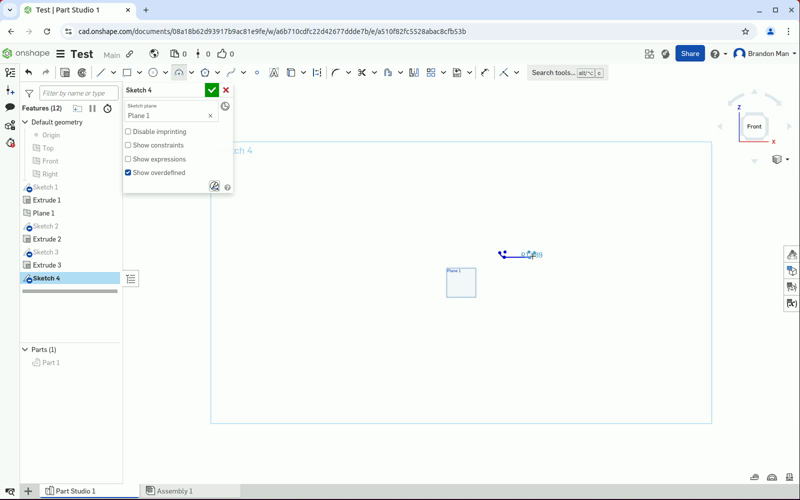
scroll(6)
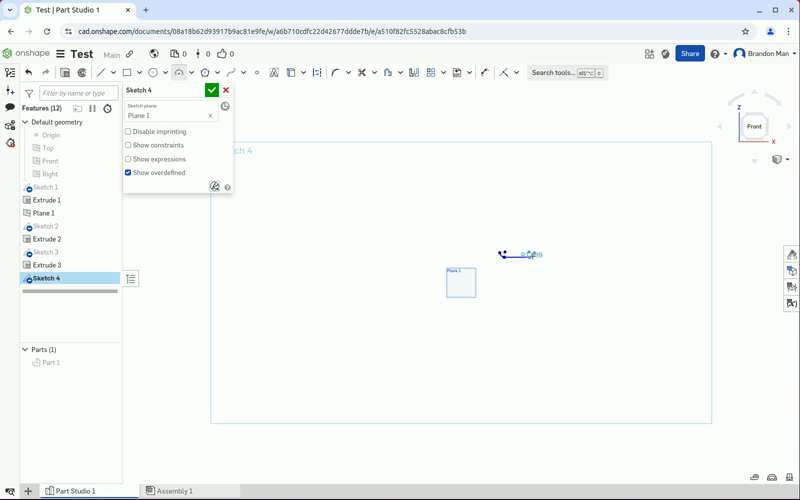
scroll(6)
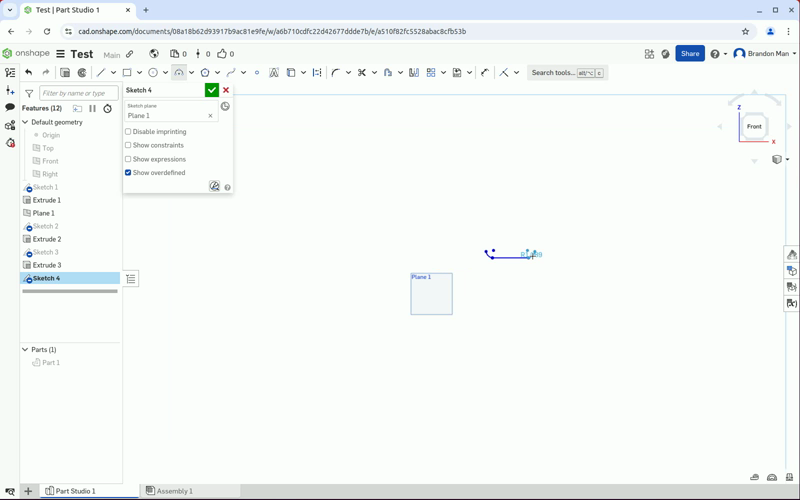
scroll(6)
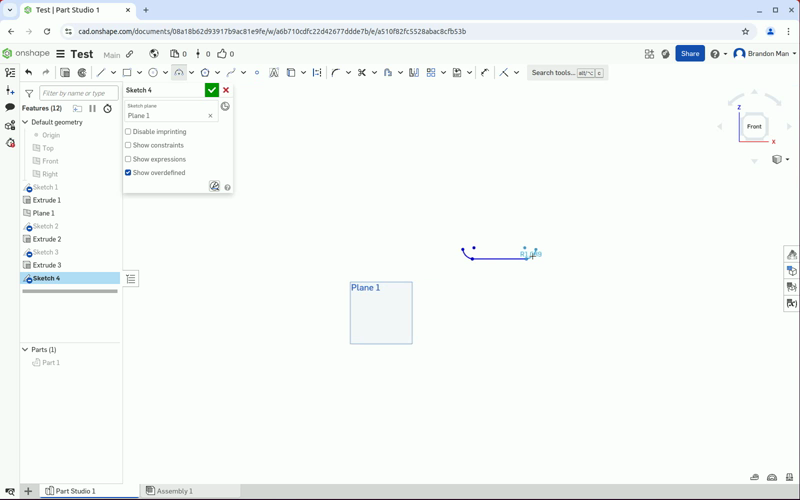
scroll(6)
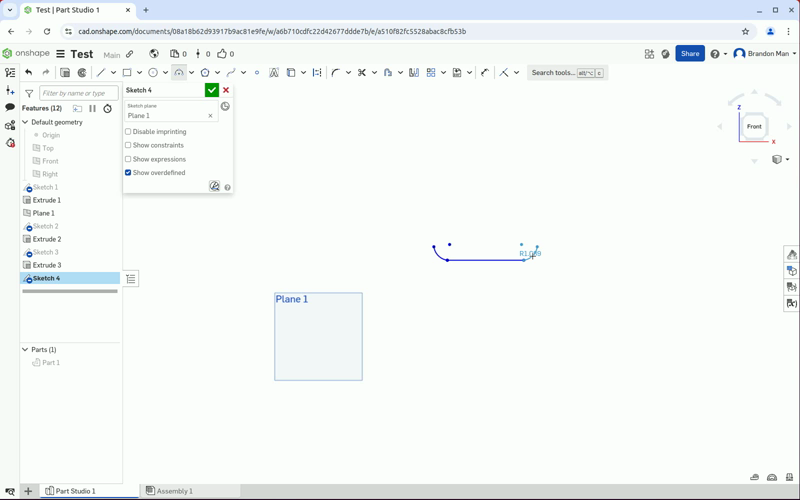
scroll(6)
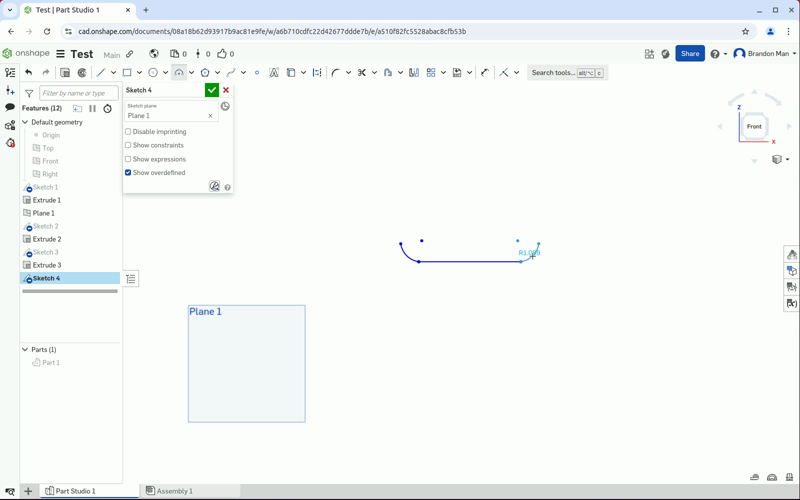
scroll(6)
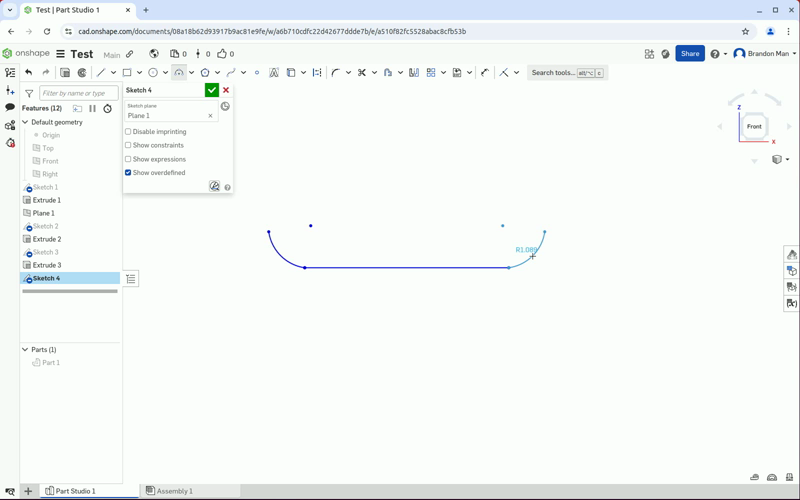
scroll(6)
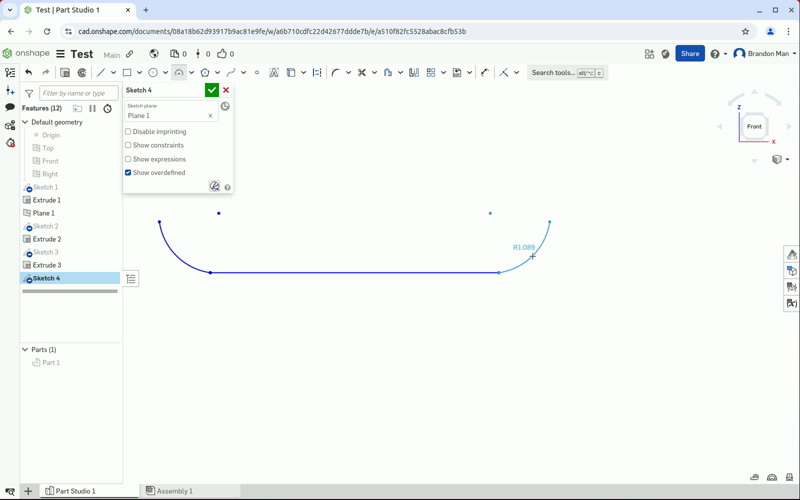
click(532, 255)
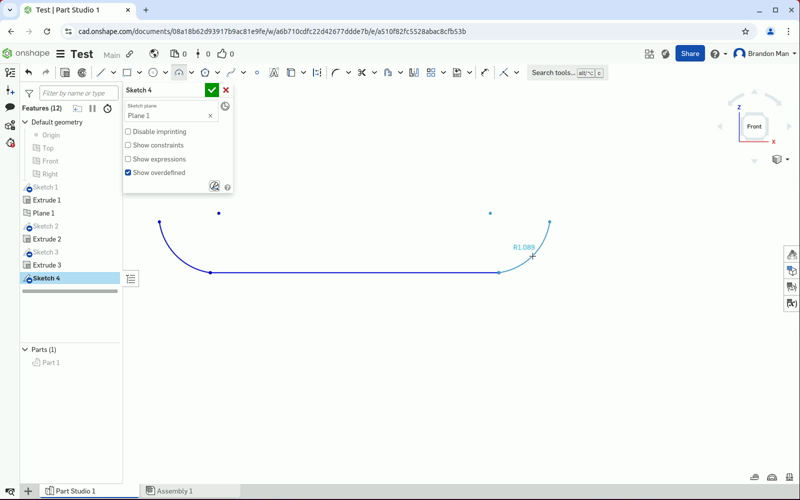
scroll(-6)
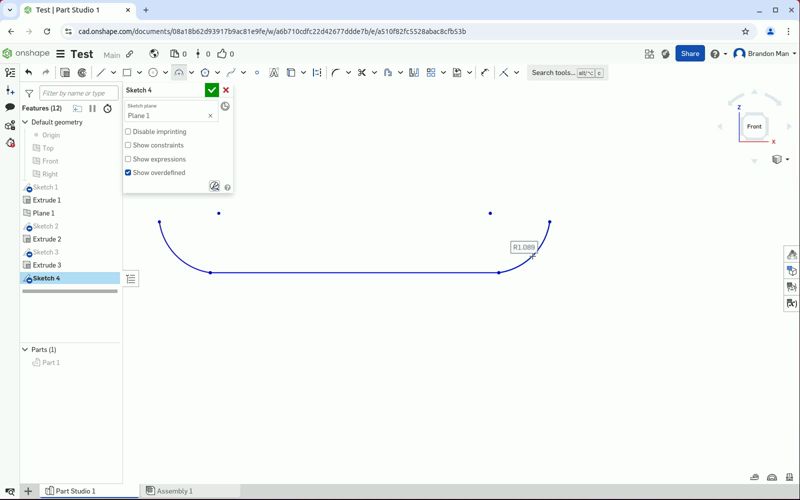
scroll(-6)
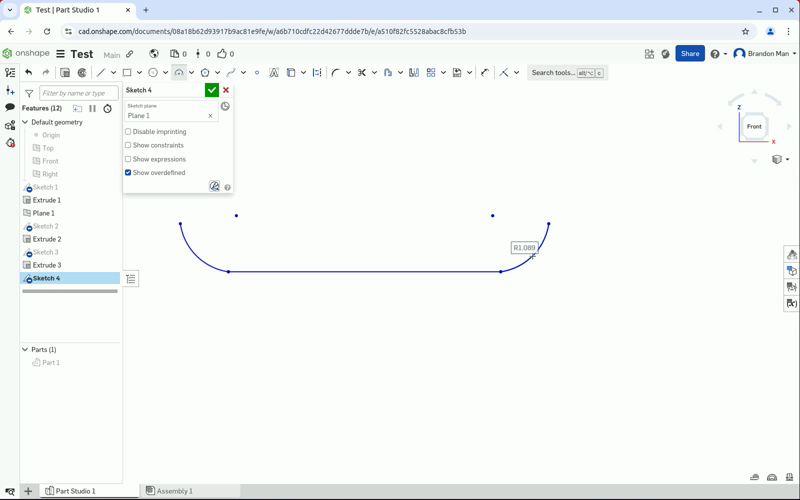
scroll(-6)
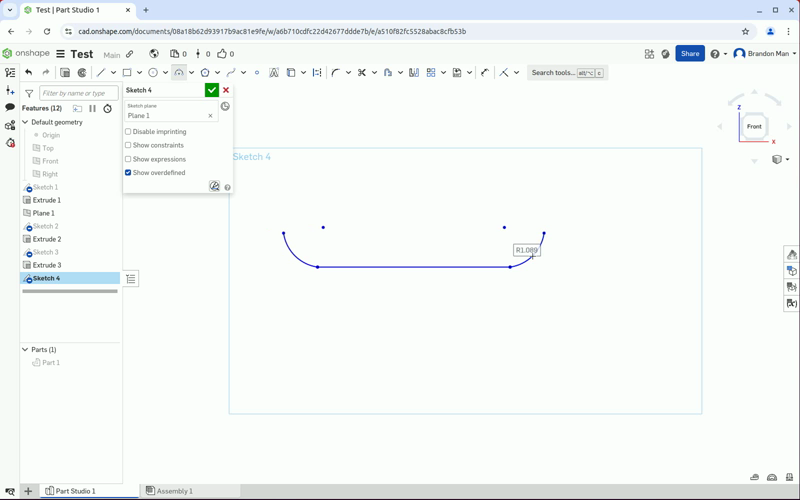
scroll(-6)
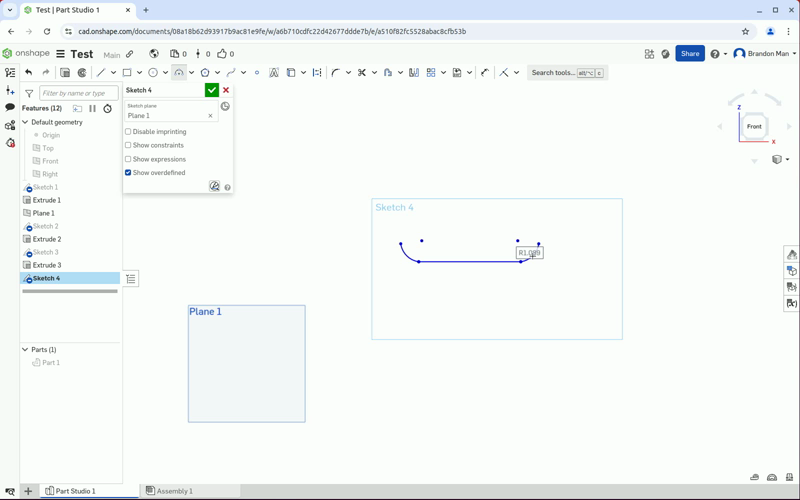
scroll(-6)
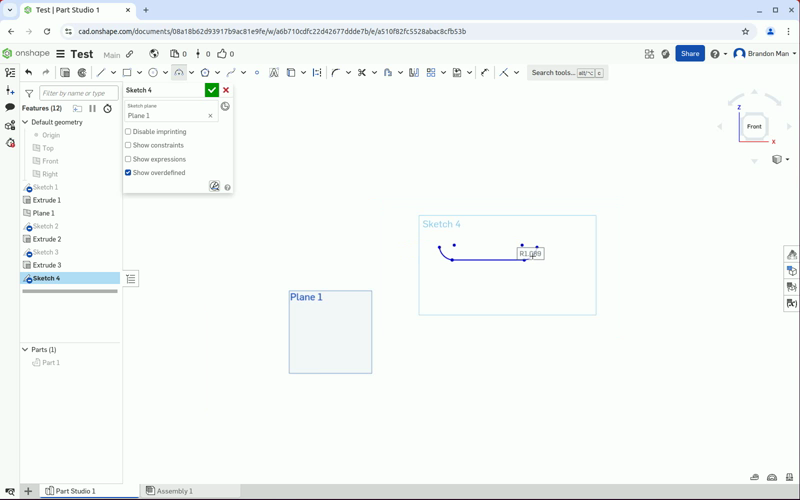
scroll(-6)
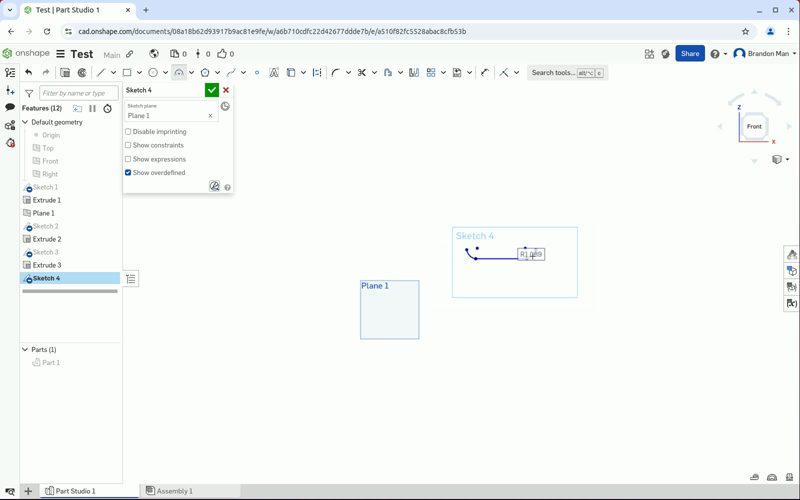
scroll(-6)
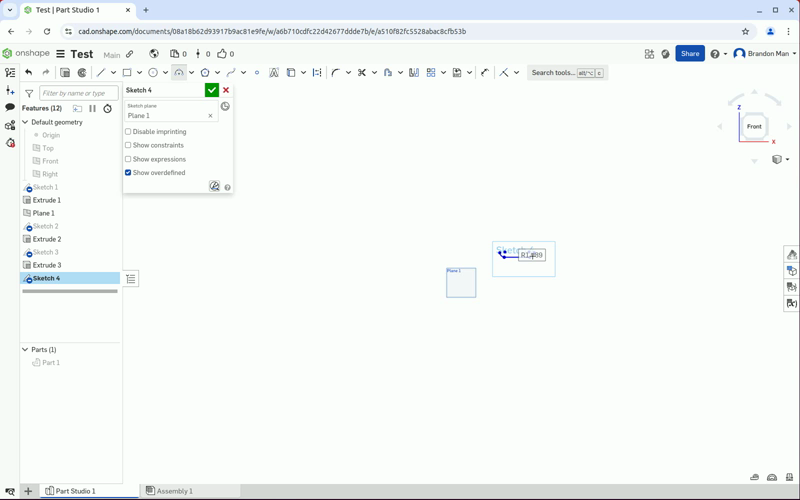
key_up(shift)
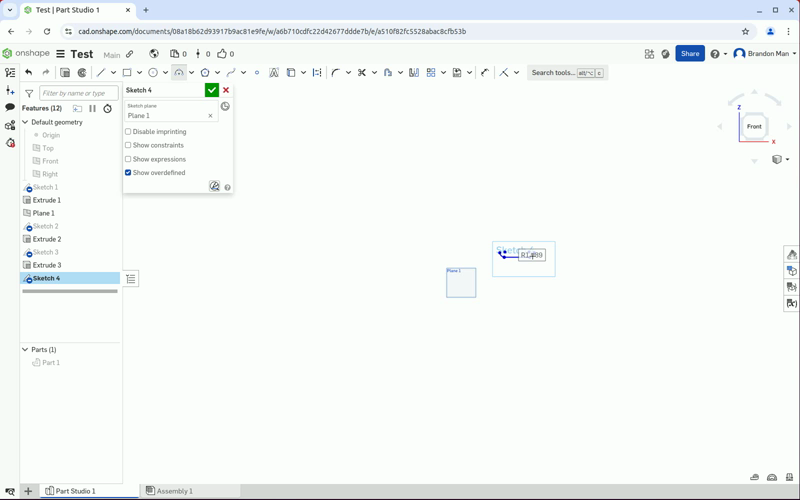
key(esc)
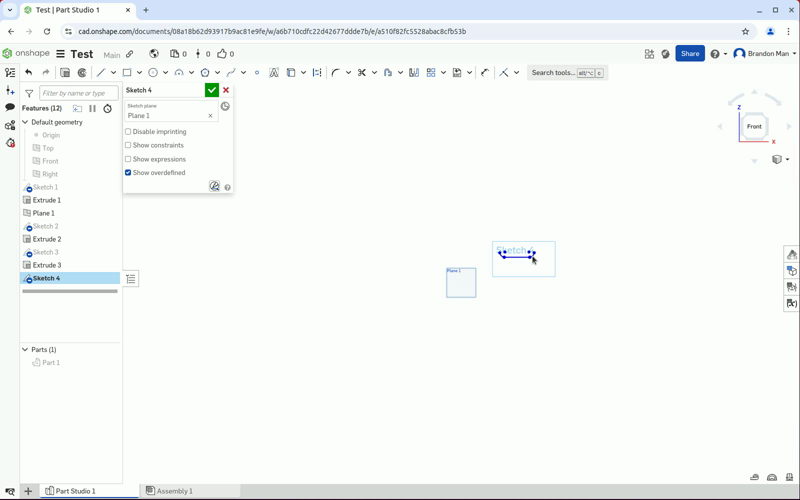
key(l)
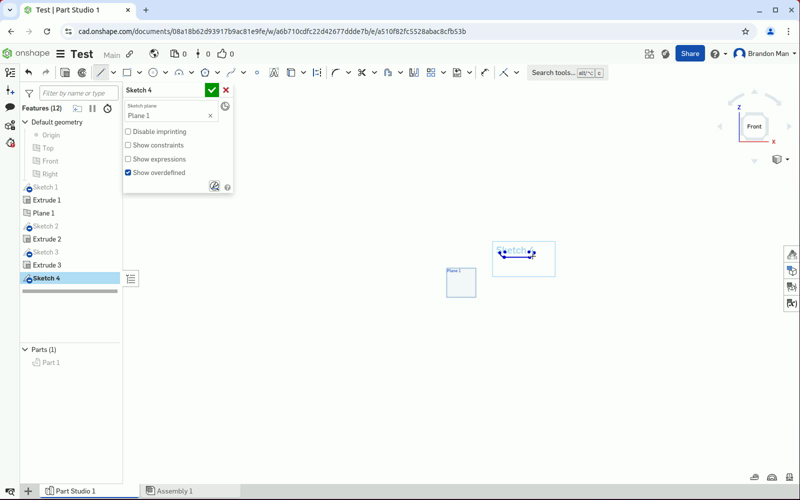
mouse_move(534, 252)
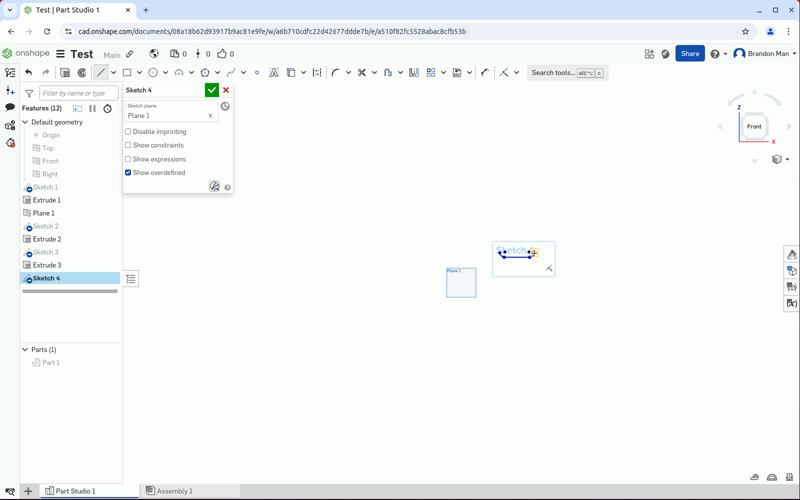
scroll(6)
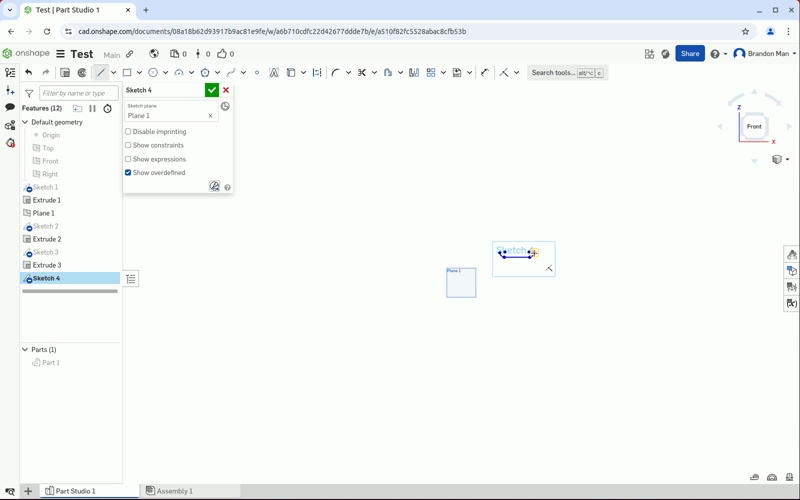
scroll(6)
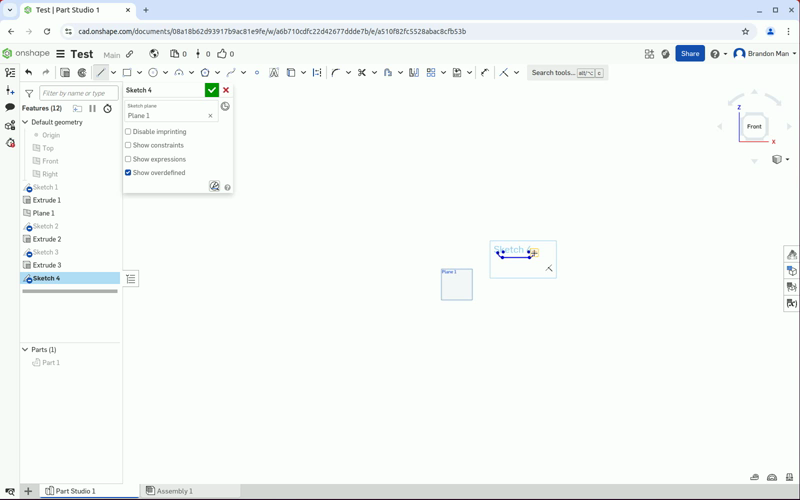
scroll(6)
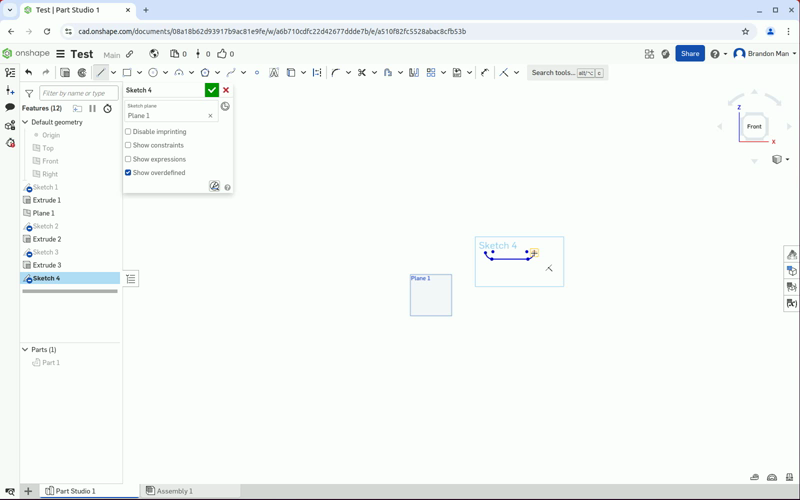
scroll(6)
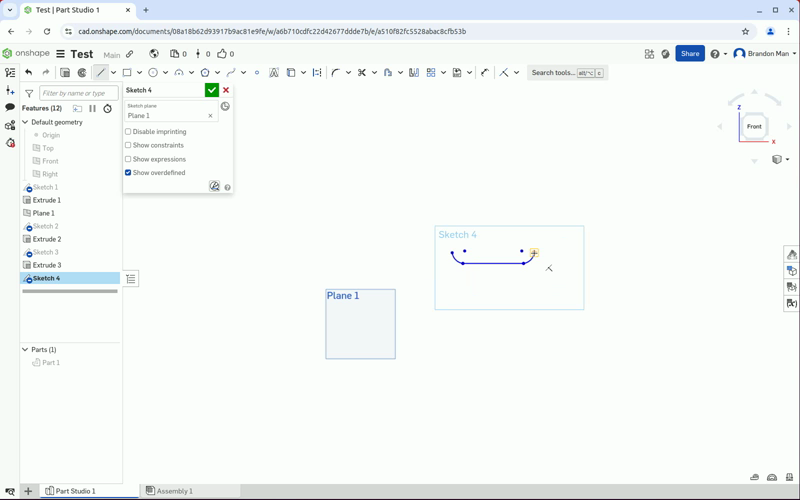
scroll(6)
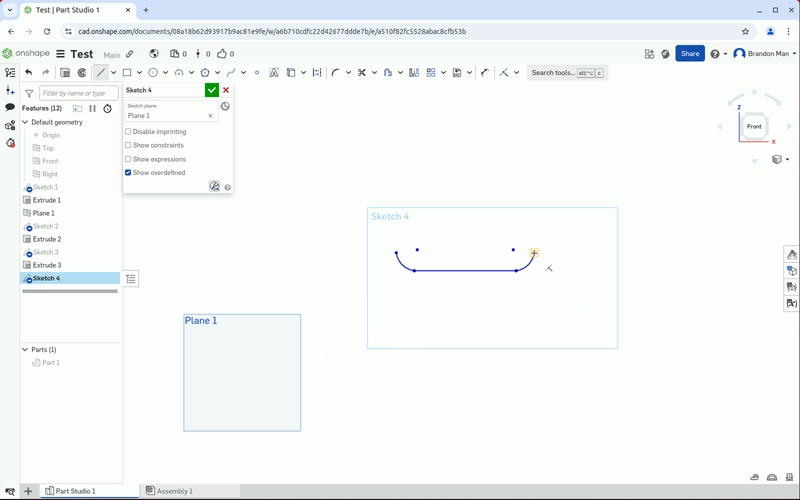
scroll(6)
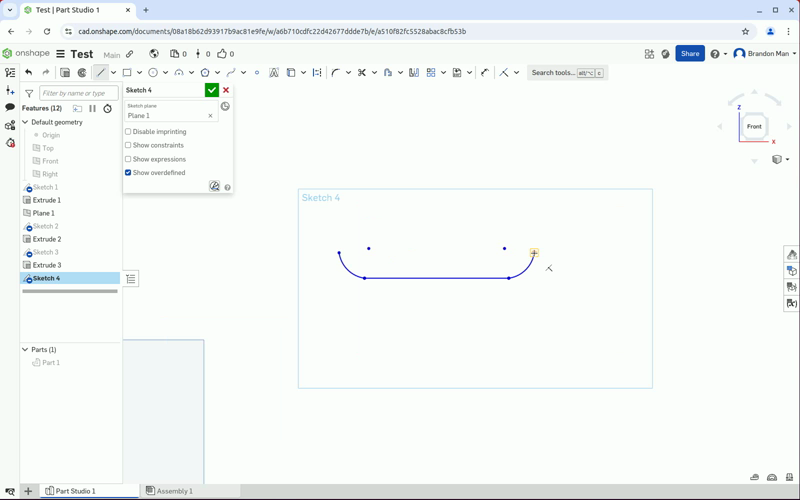
scroll(6)
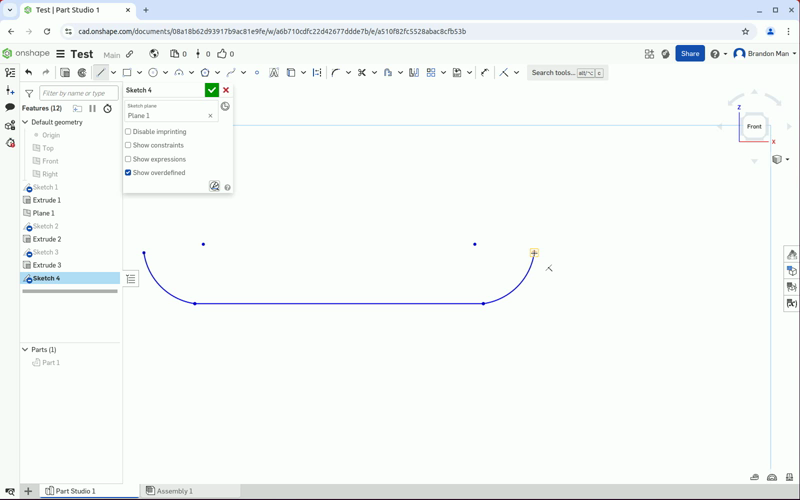
click(534, 252)
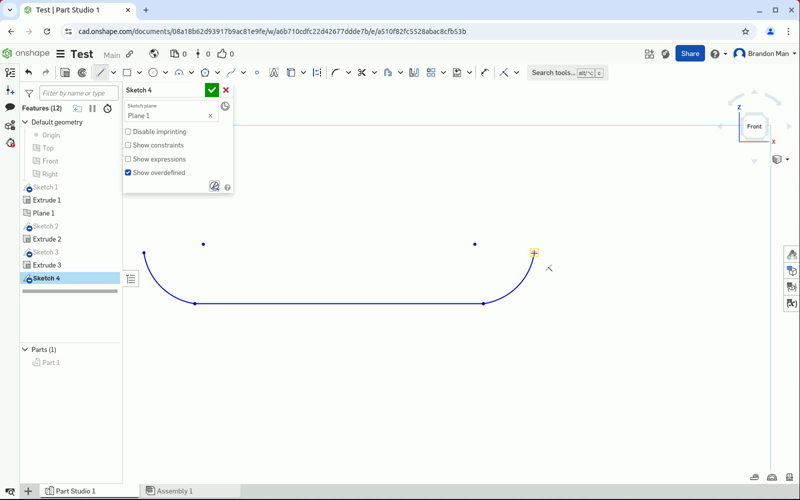
scroll(-6)
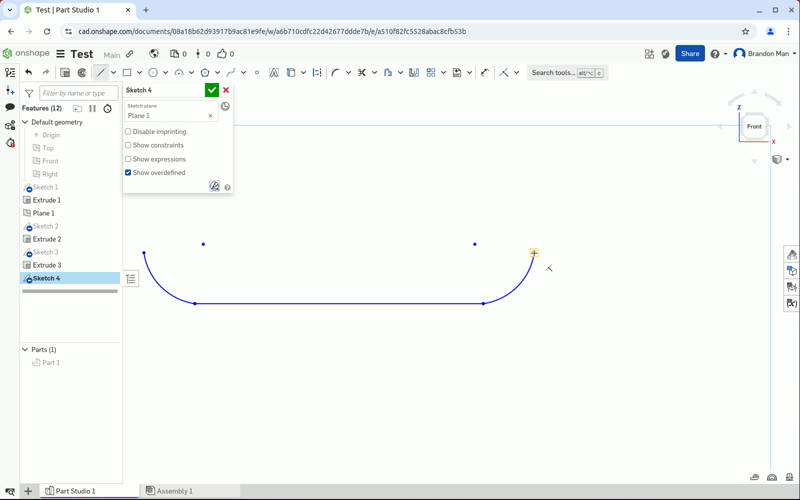
scroll(-6)
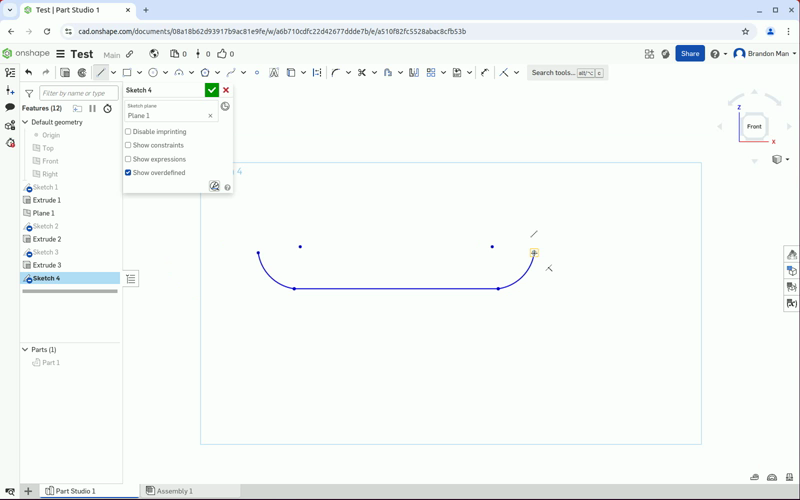
scroll(-6)
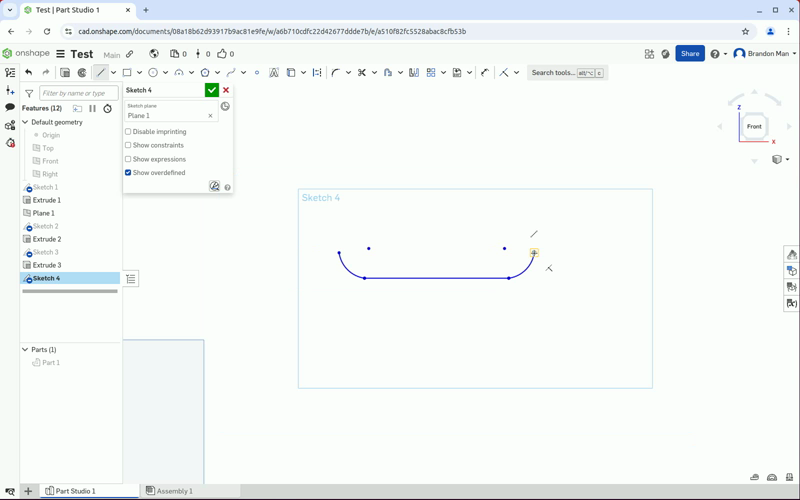
scroll(-6)
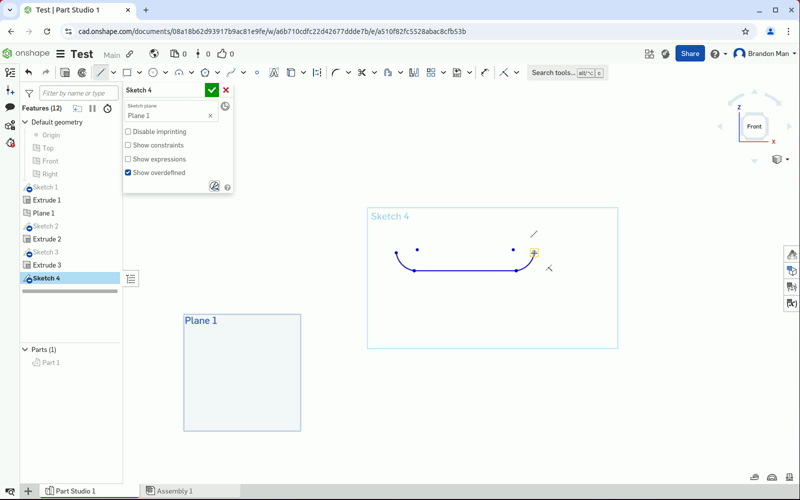
scroll(-6)
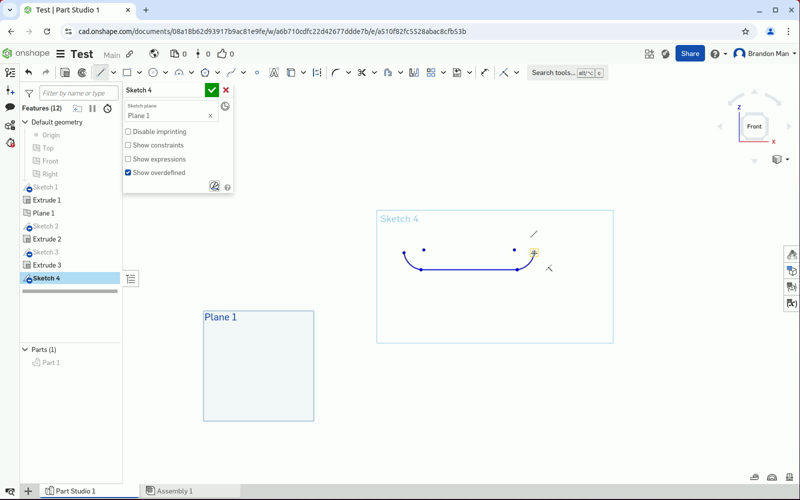
scroll(-6)
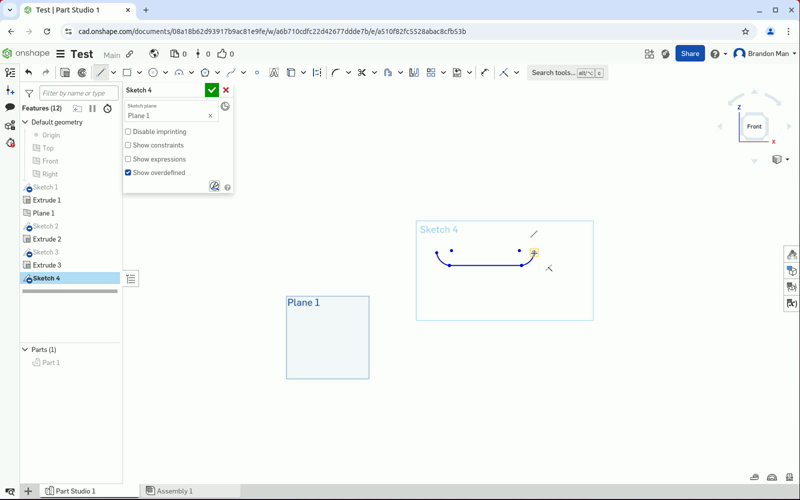
scroll(-6)
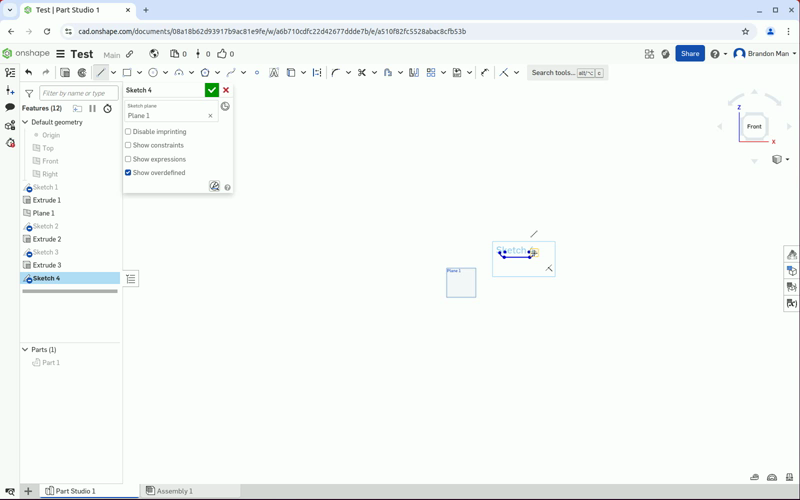
key_down(shift)
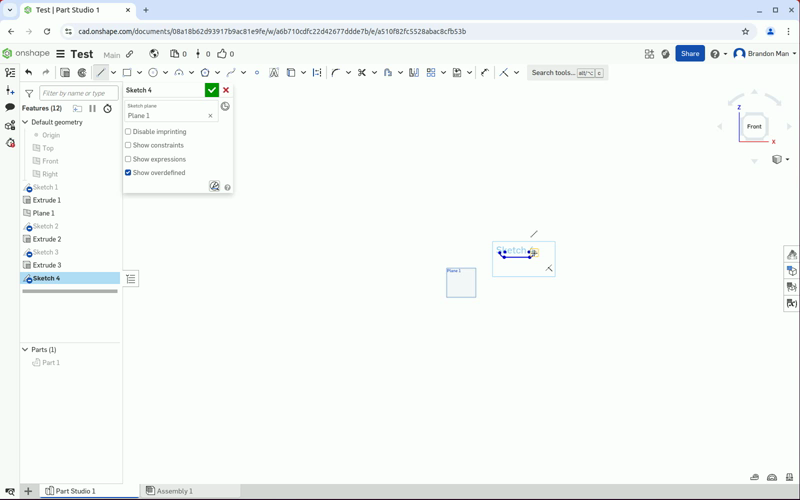
mouse_move(564, 252)
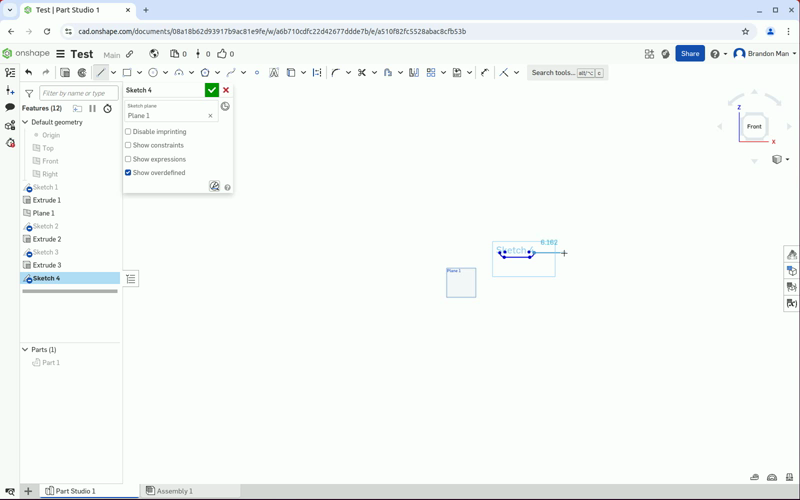
mouse_move(534, 236)
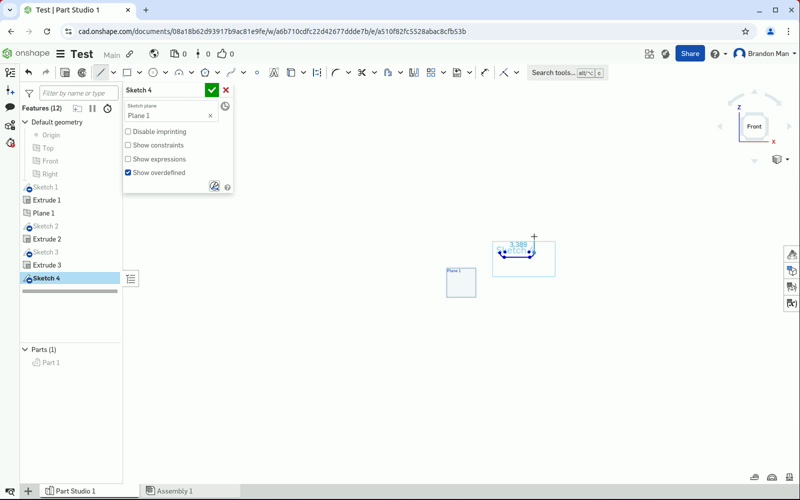
click(534, 236)
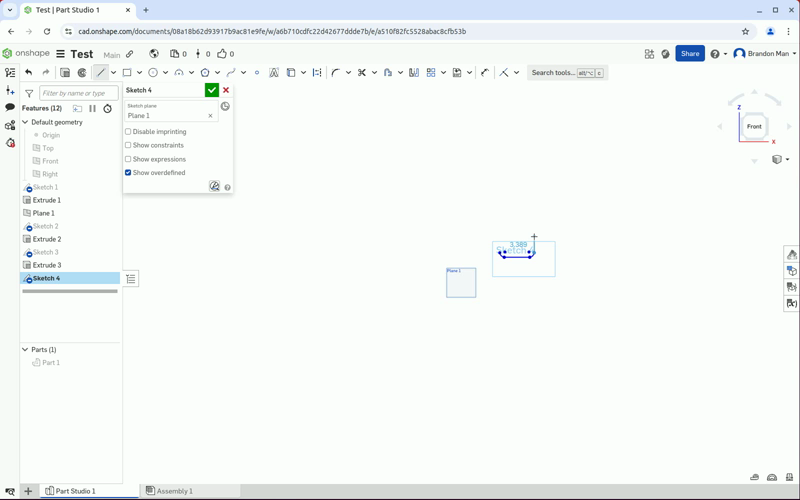
key_up(shift)
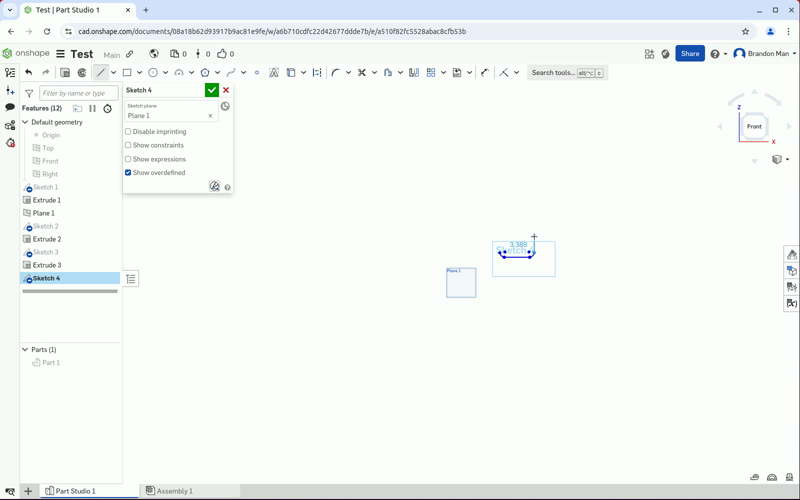
key_down(shift)
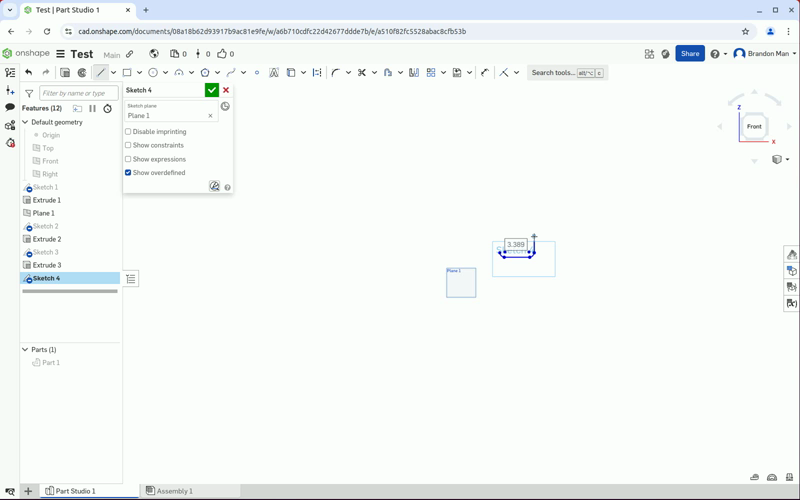
mouse_move(564, 236)
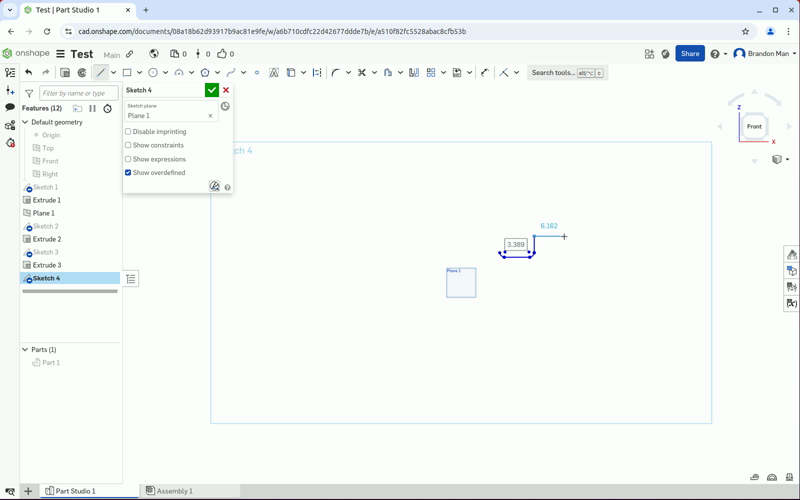
mouse_move(499, 236)
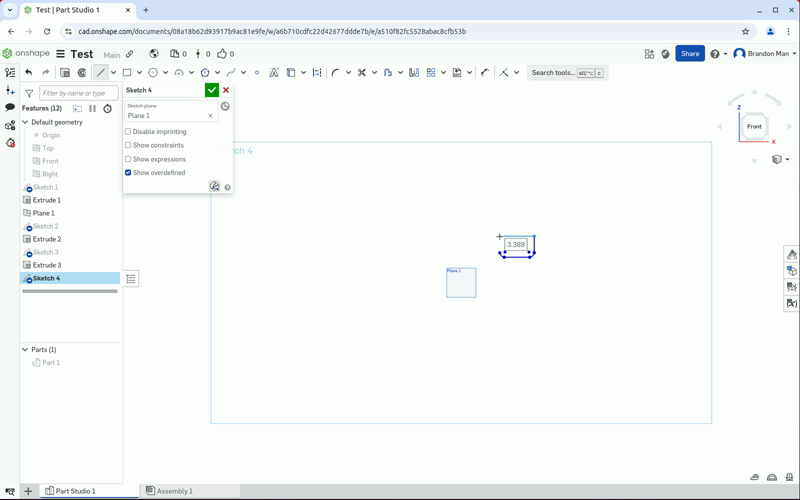
click(499, 236)
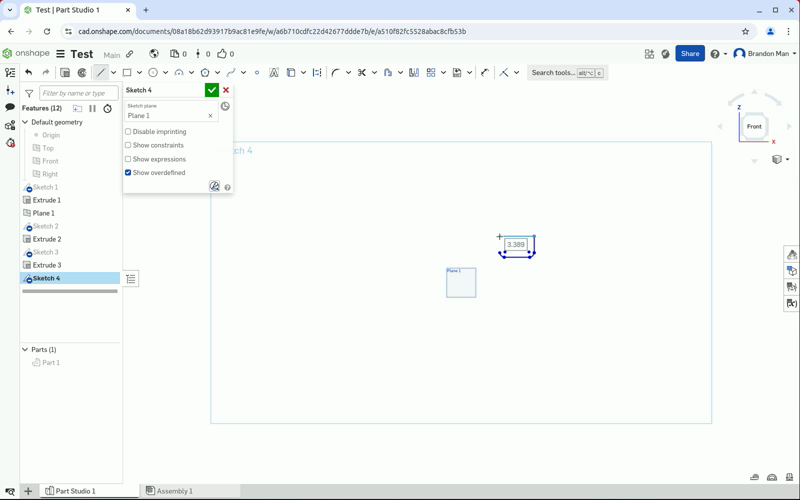
key_up(shift)
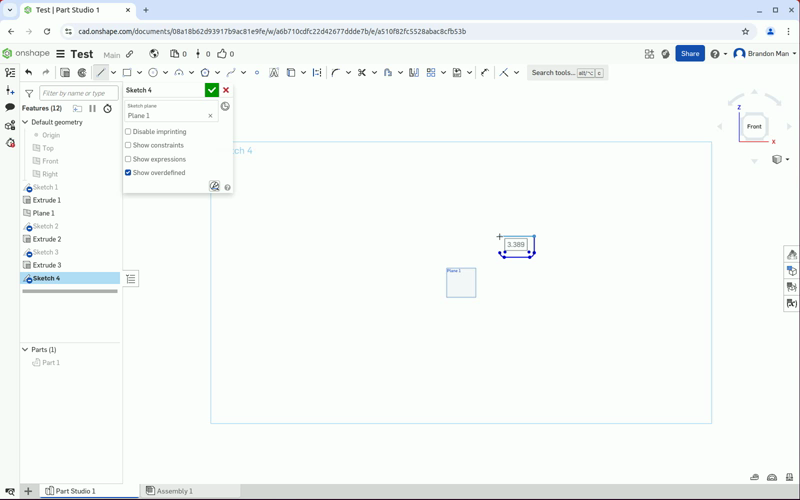
mouse_move(529, 236)
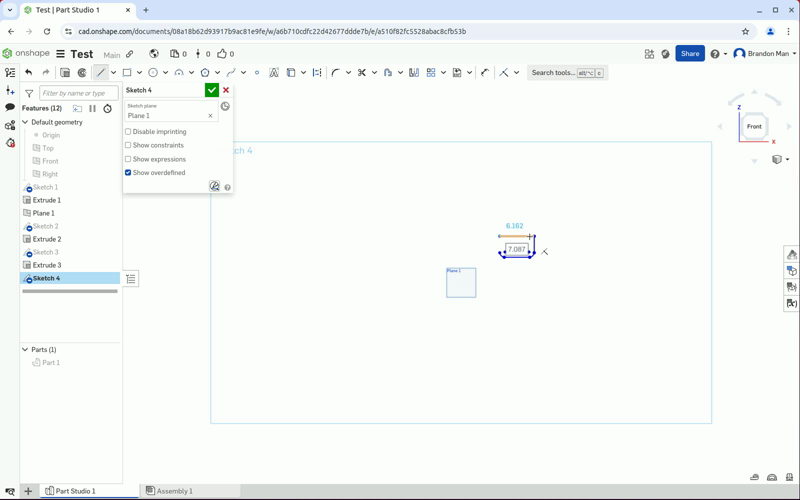
key_down(shift)
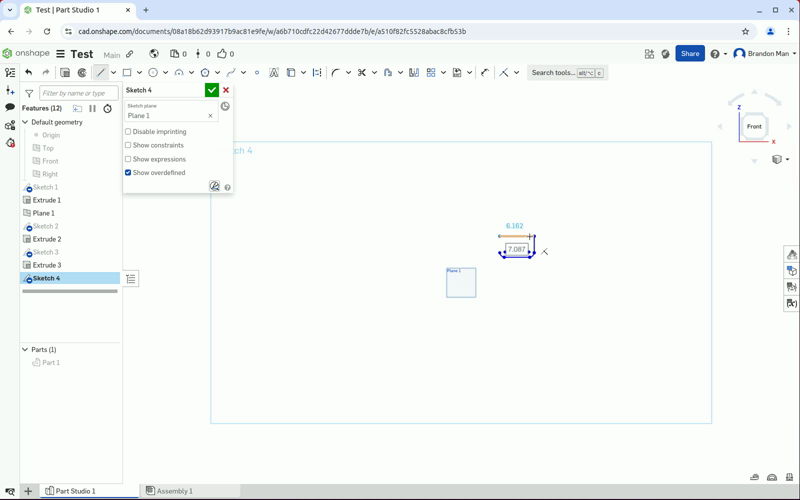
mouse_move(499, 252)
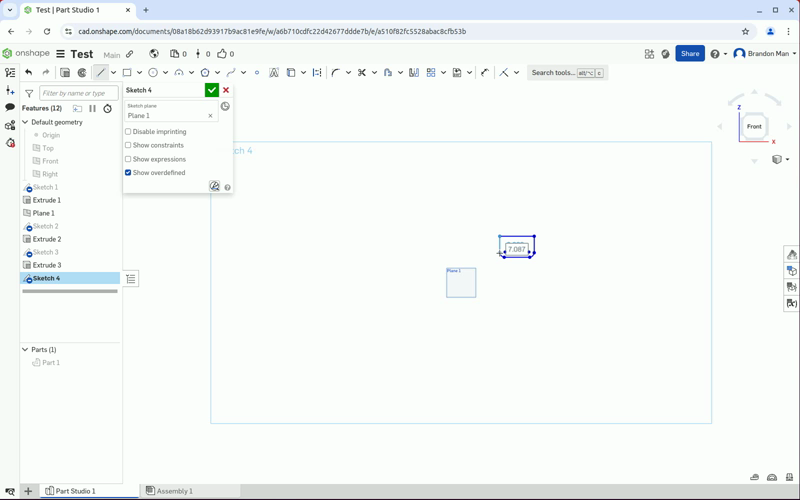
scroll(6)
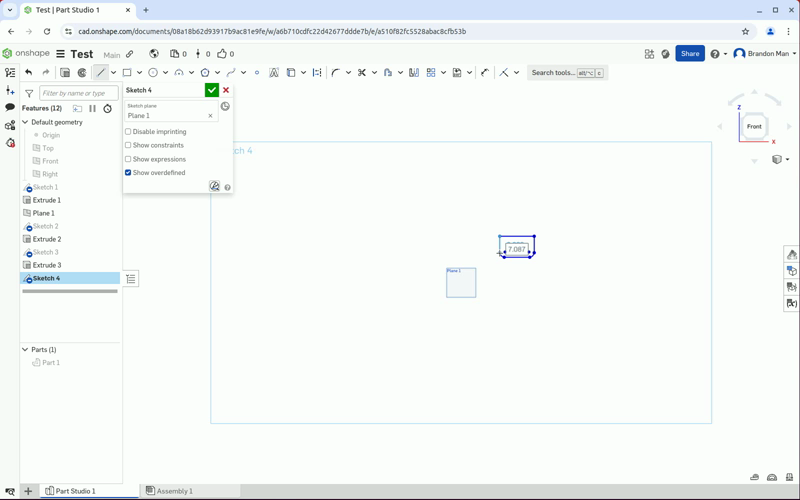
scroll(6)
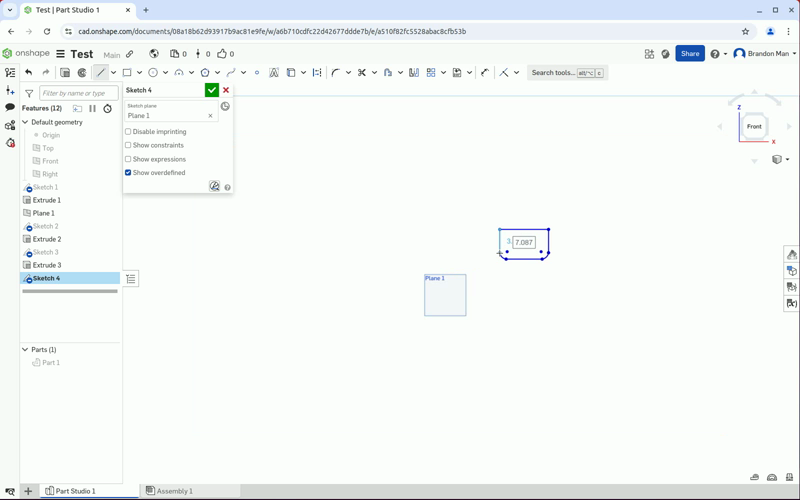
scroll(6)
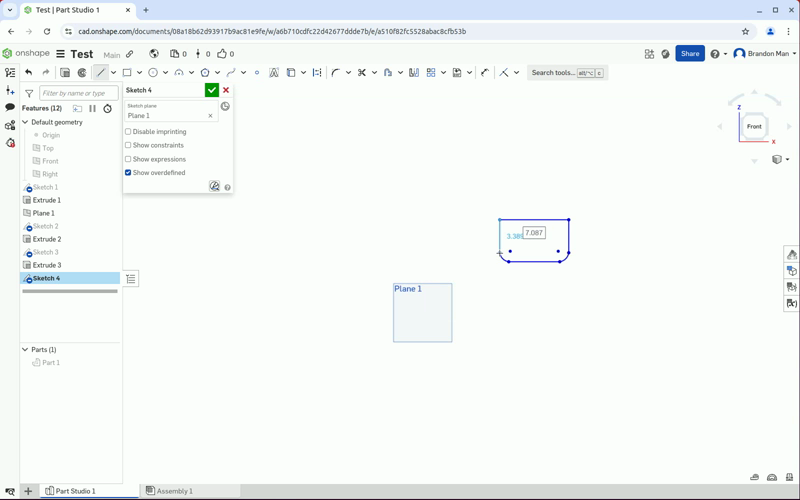
scroll(6)
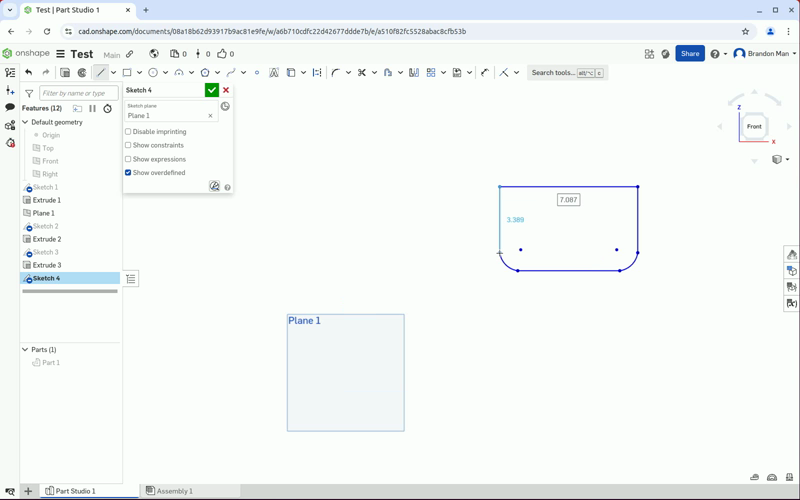
scroll(6)
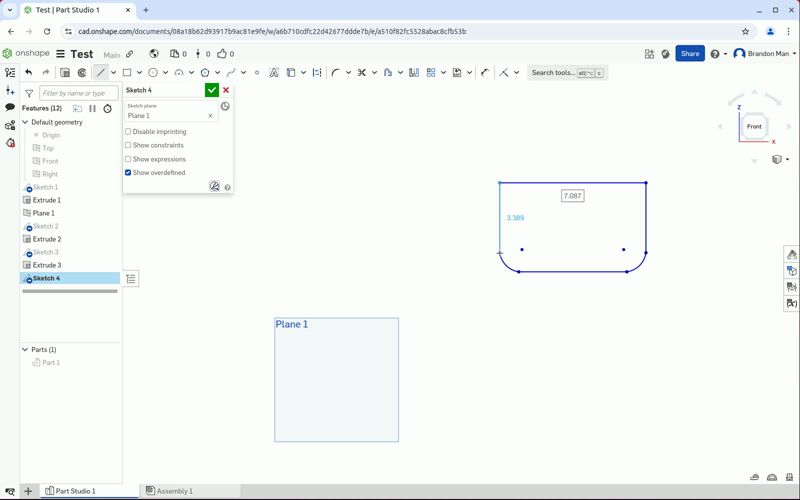
scroll(6)
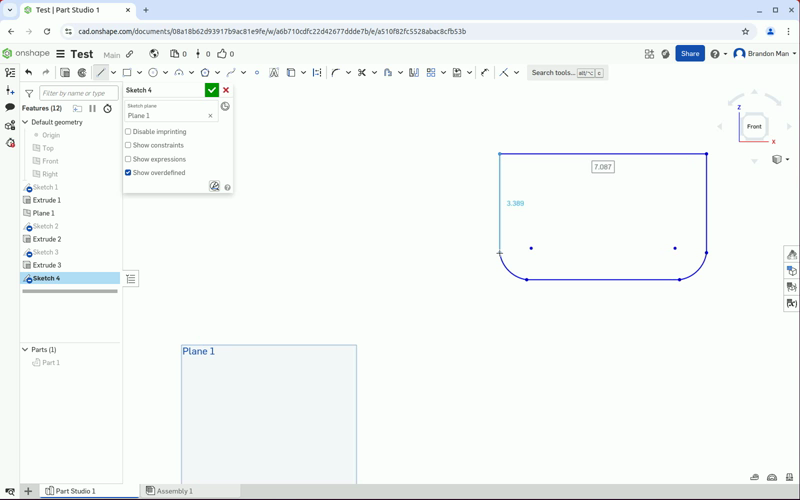
scroll(6)
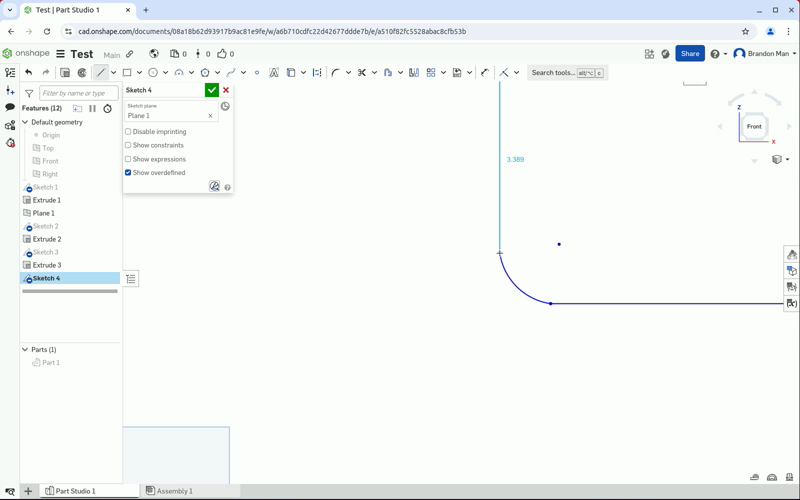
key_up(shift)
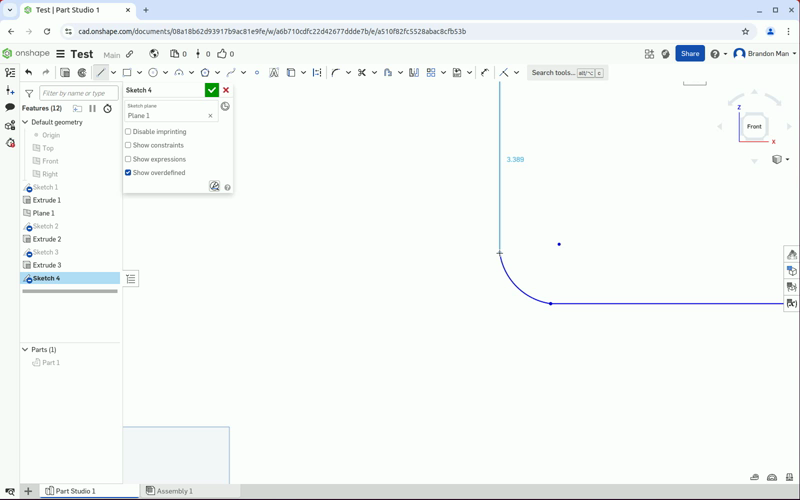
click(499, 252)
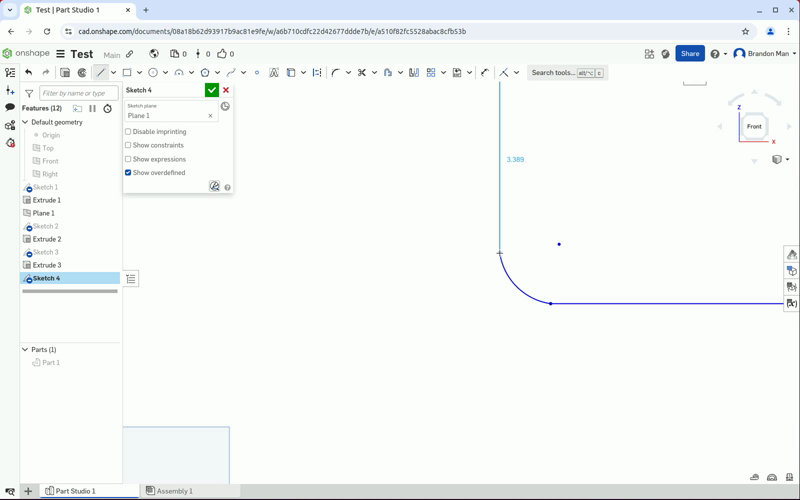
scroll(-6)
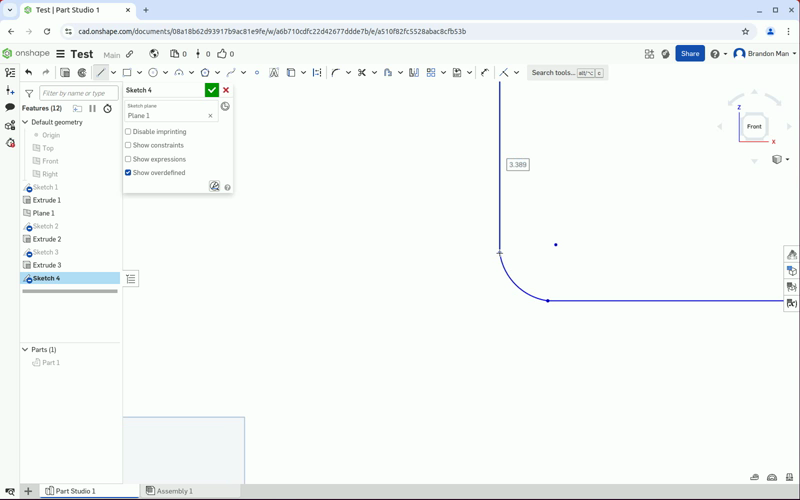
scroll(-6)
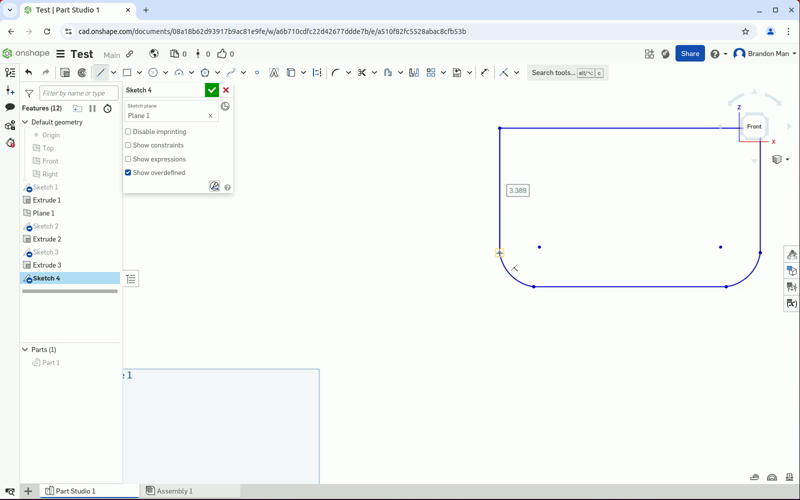
scroll(-6)
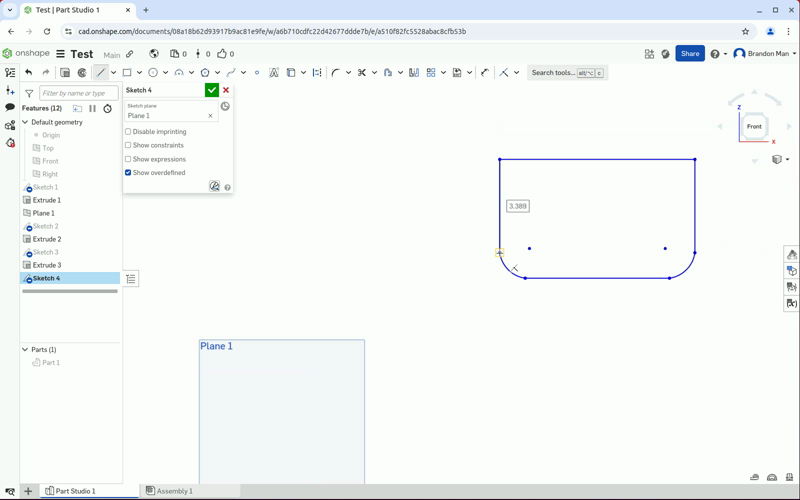
scroll(-6)
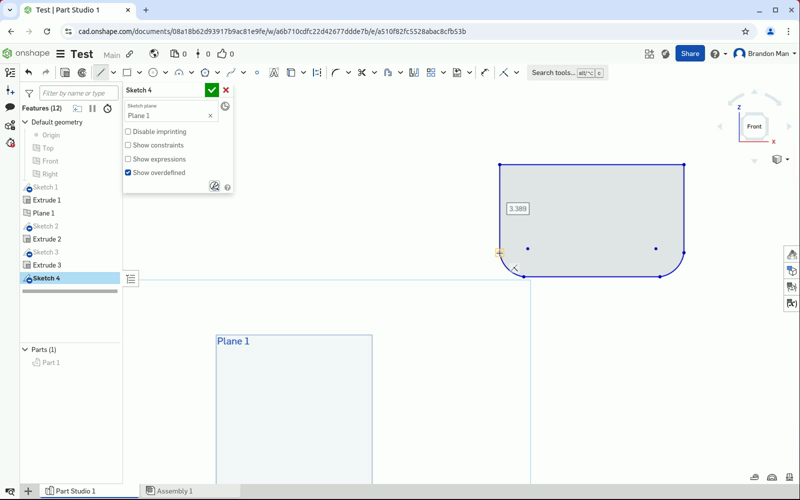
scroll(-6)
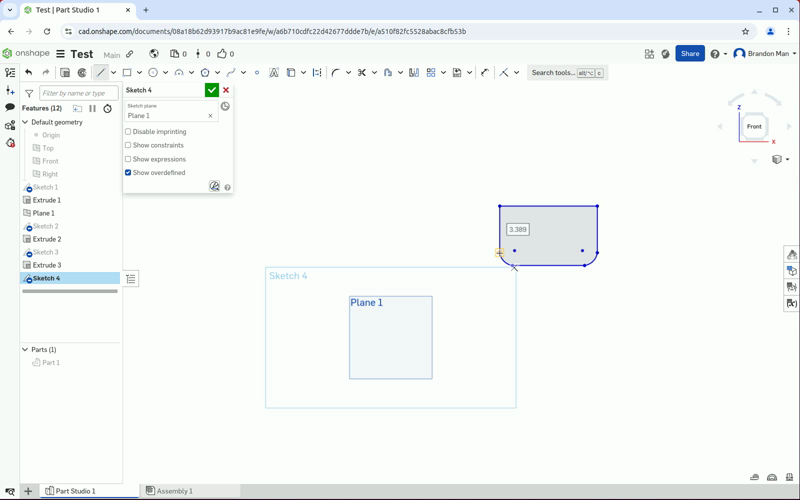
scroll(-6)
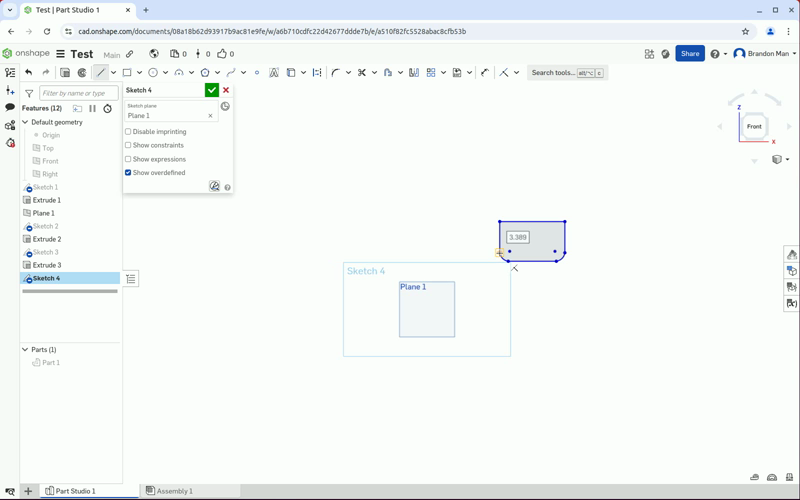
scroll(-6)
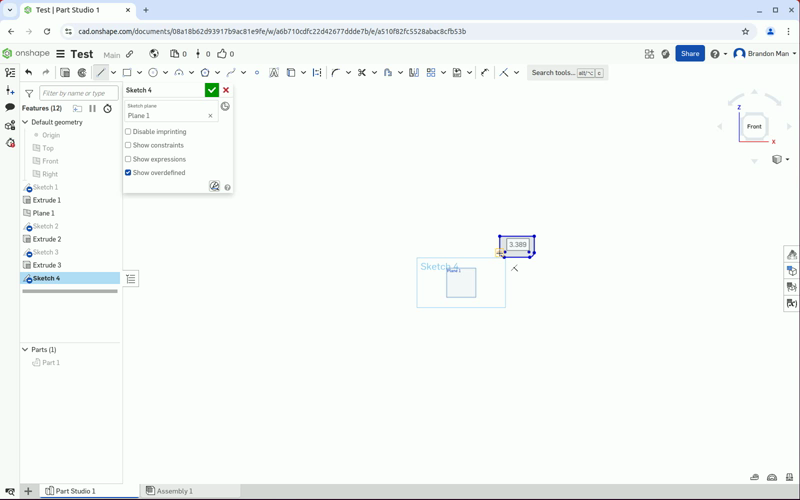
key(esc)
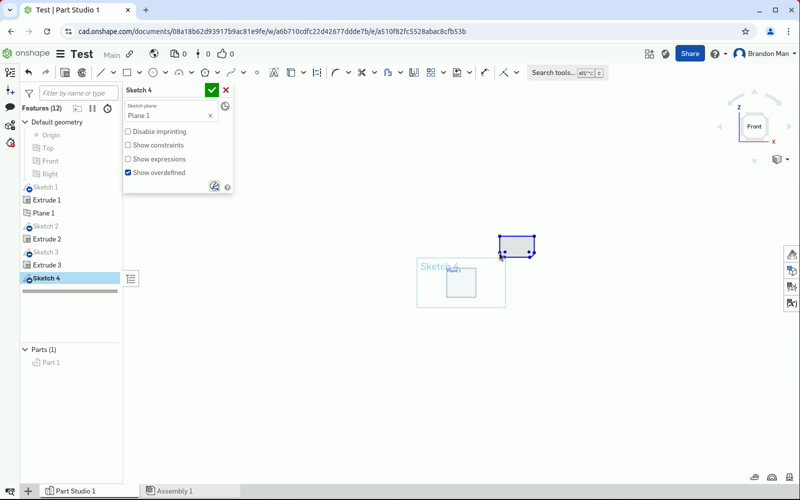
mouse_move(510, 251)
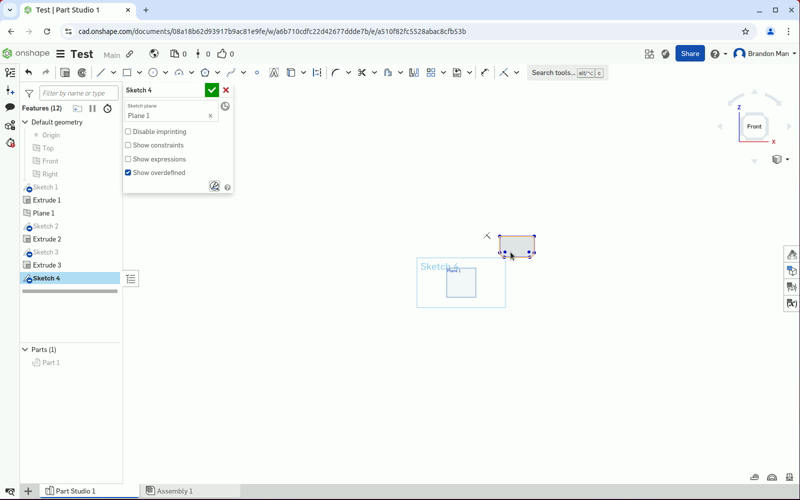
scroll(6)
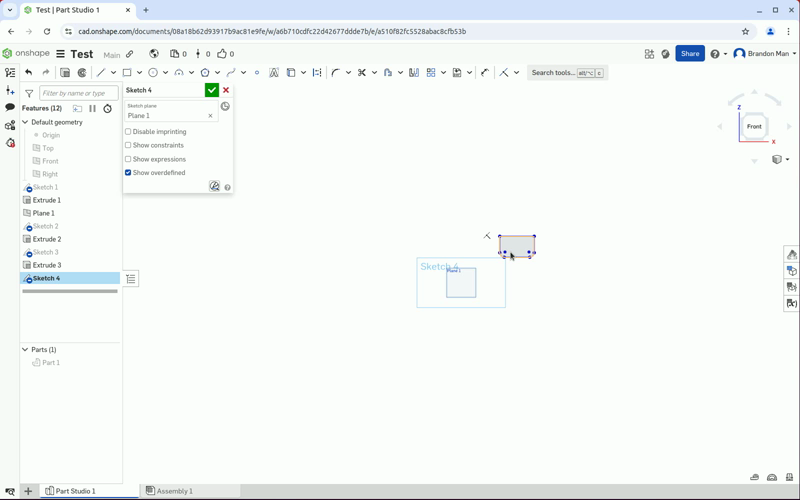
scroll(6)
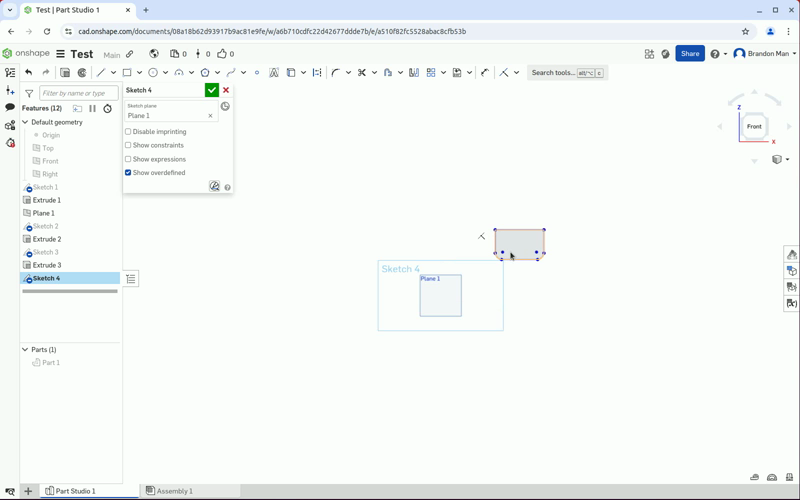
scroll(6)
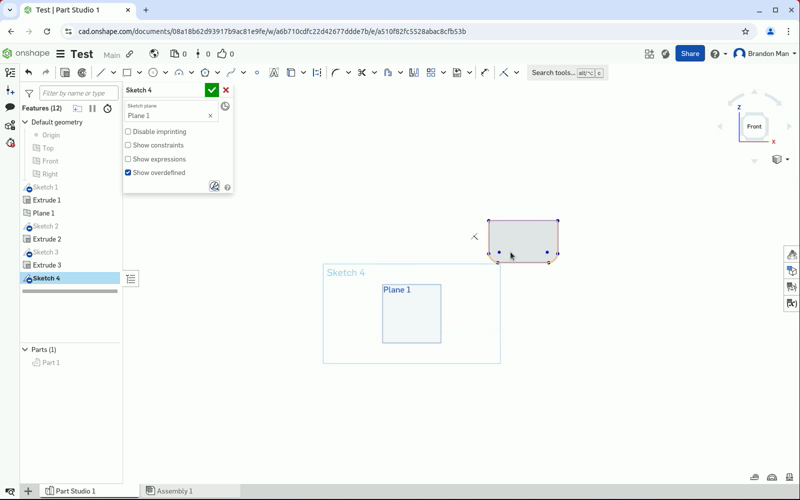
scroll(6)
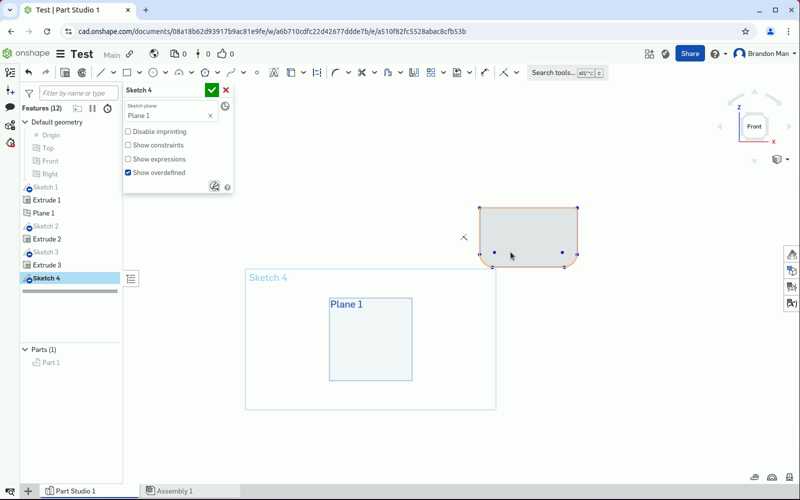
scroll(6)
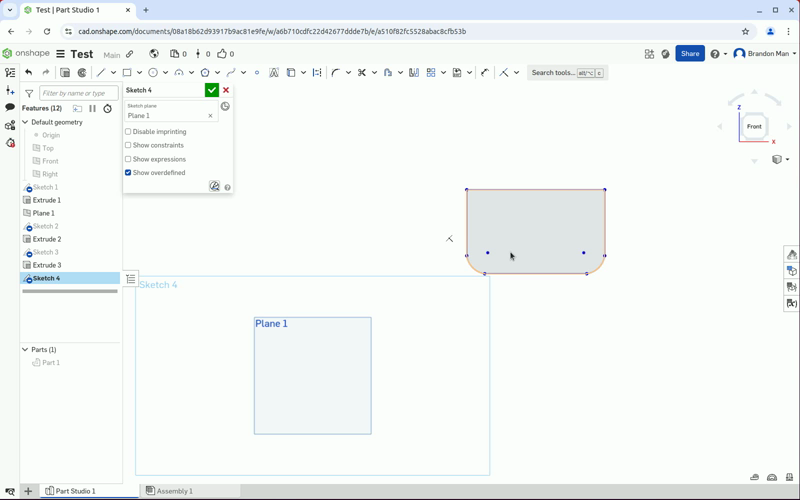
scroll(6)
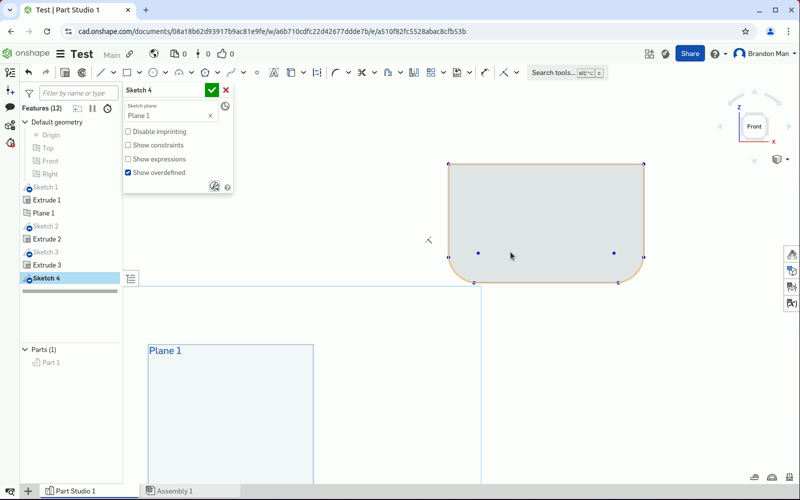
scroll(6)
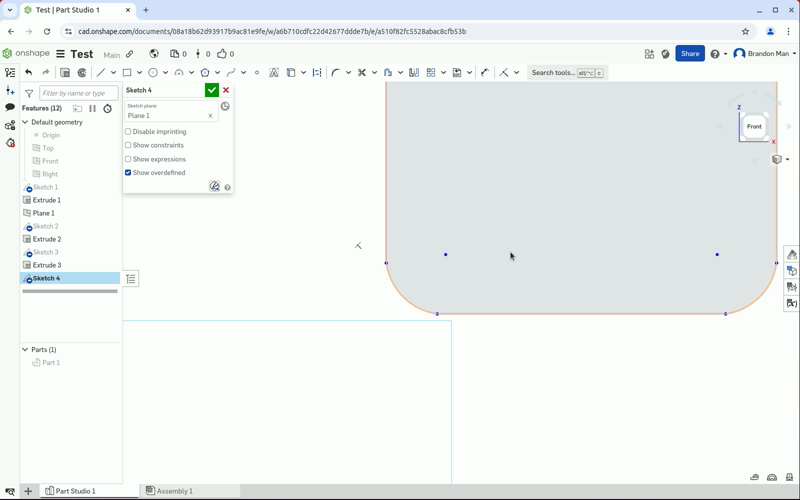
click(510, 251)
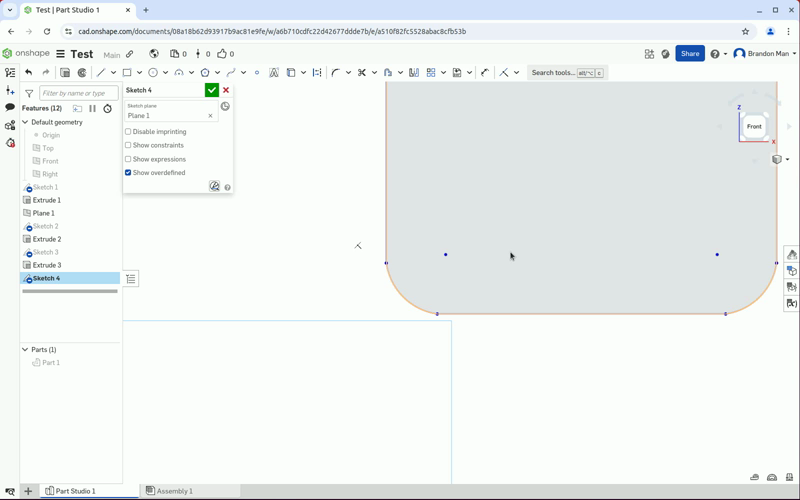
scroll(-6)
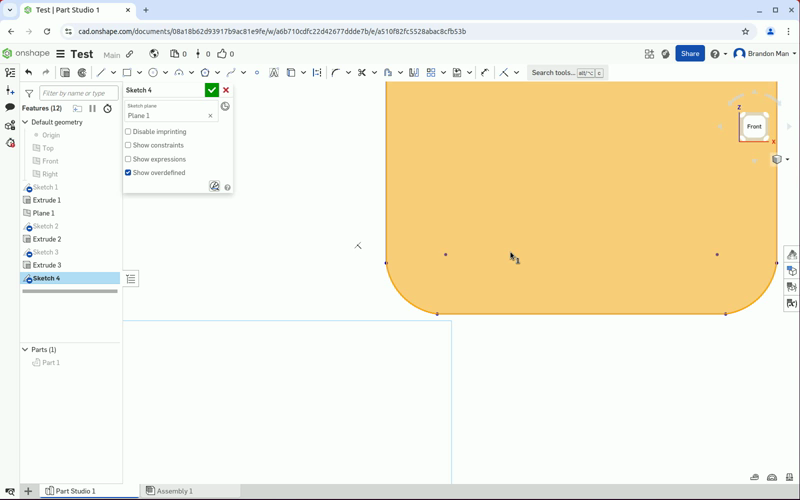
scroll(-6)
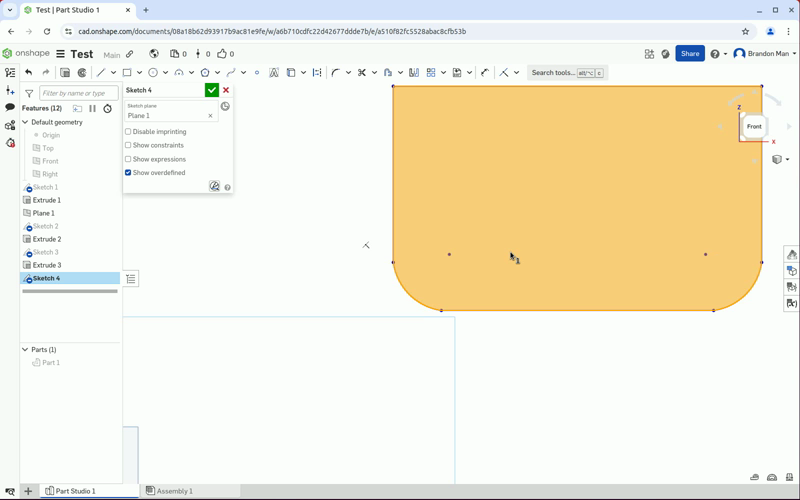
scroll(-6)
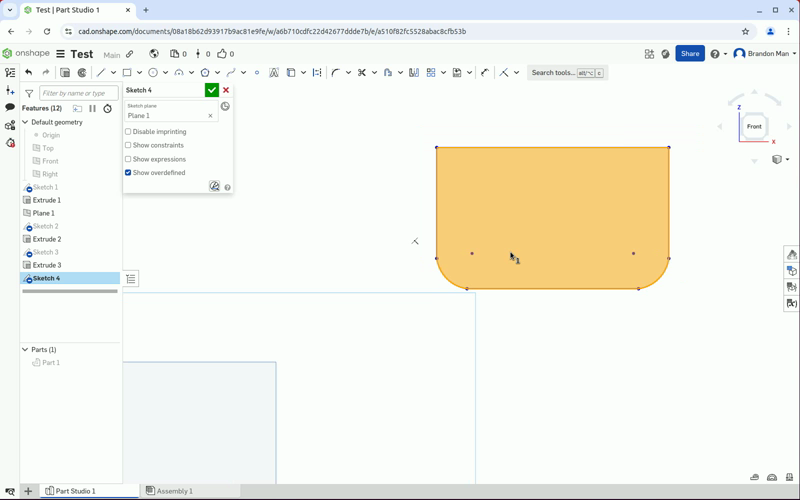
scroll(-6)
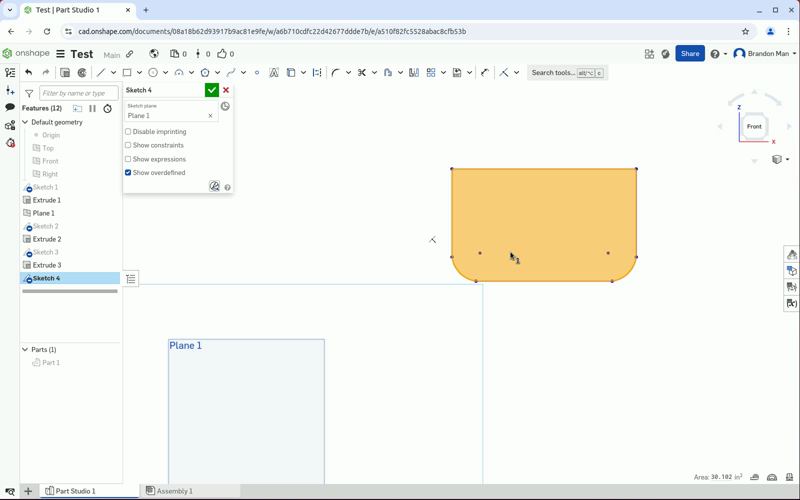
scroll(-6)
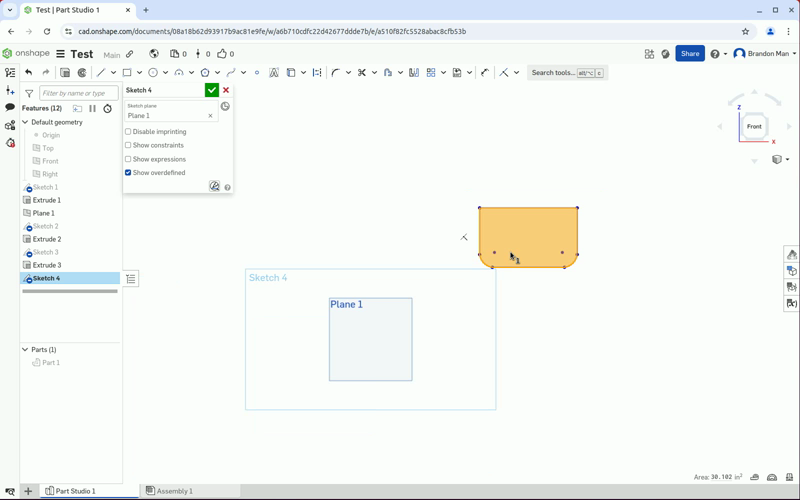
scroll(-6)
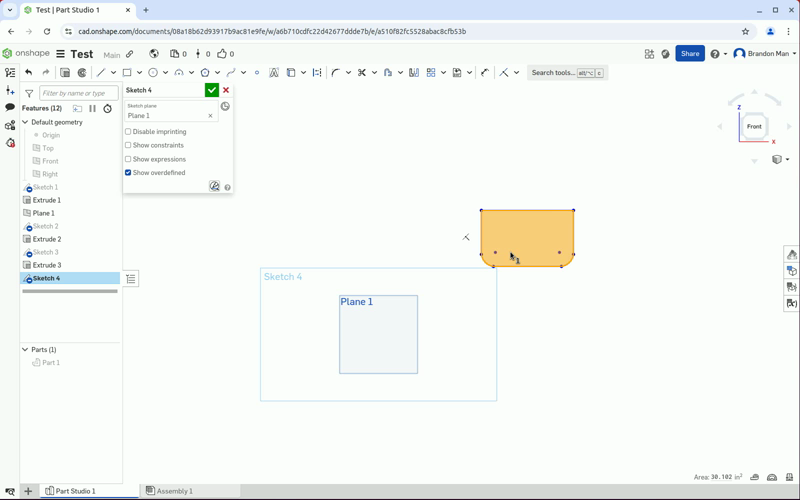
scroll(-6)
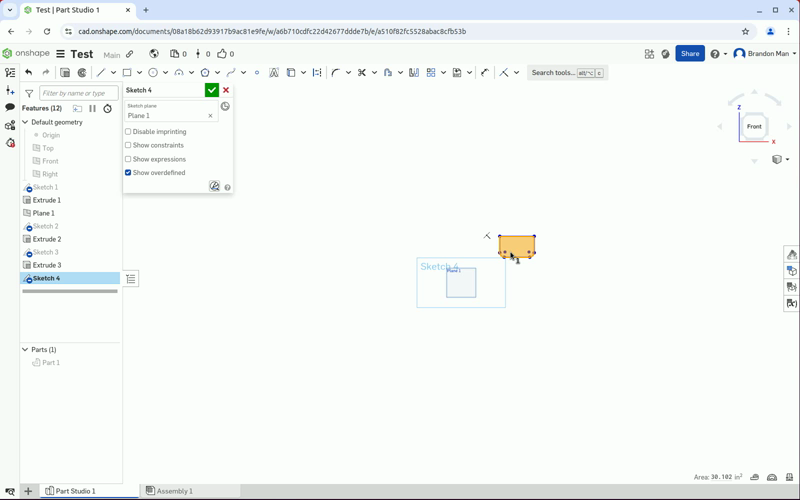
mouse_move(73, 352)
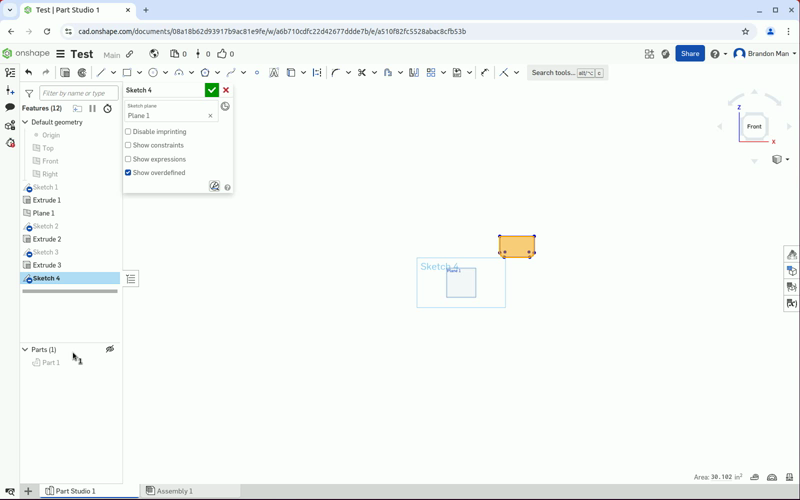
key(shift+y)
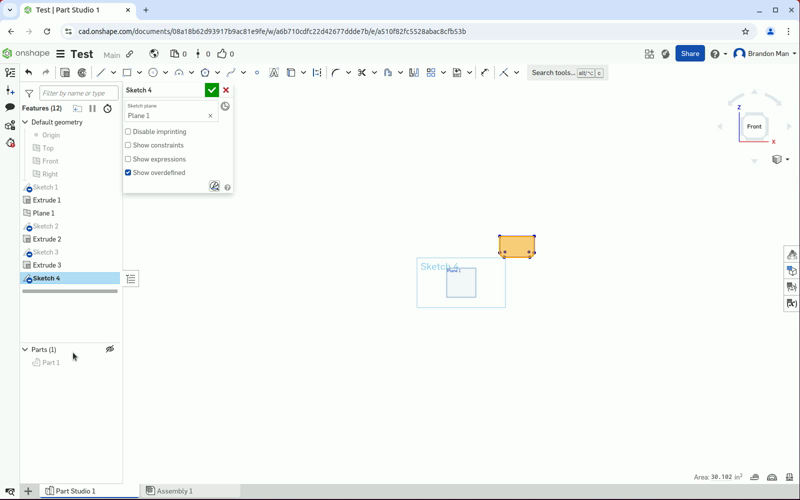
key(shift+e)
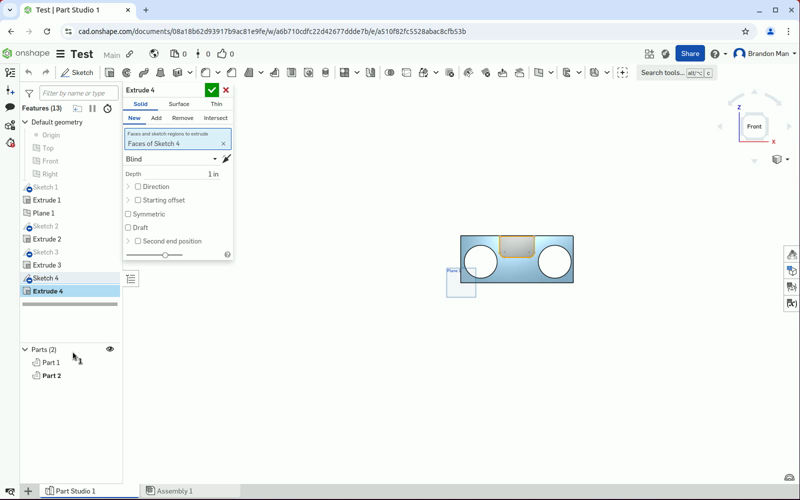
mouse_move(143, 106)
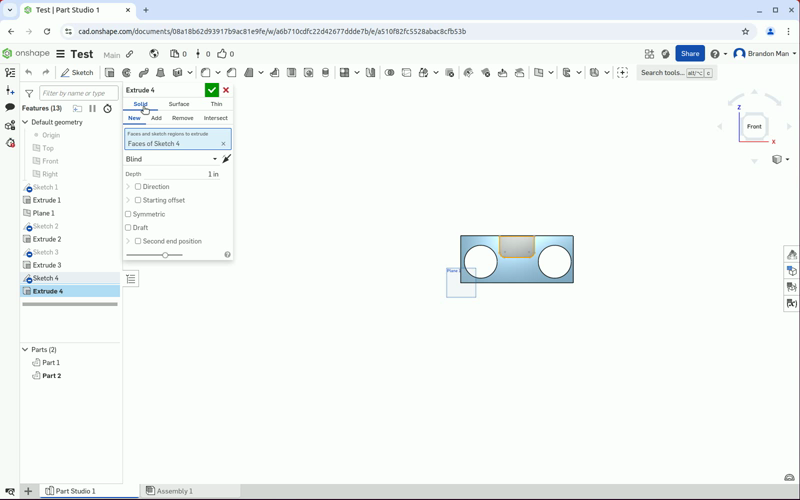
click(143, 106)
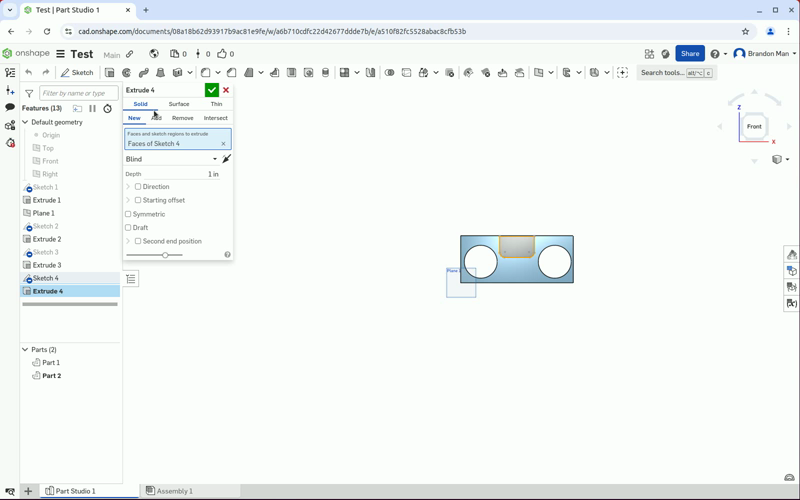
mouse_move(186, 120)
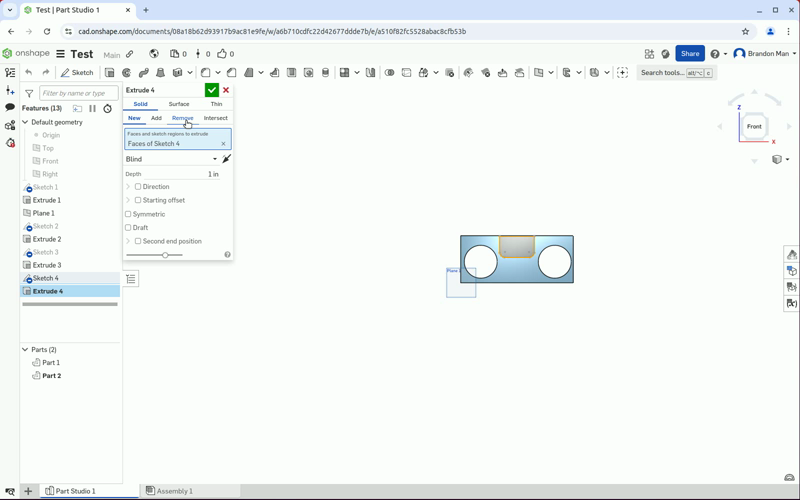
click(186, 120)
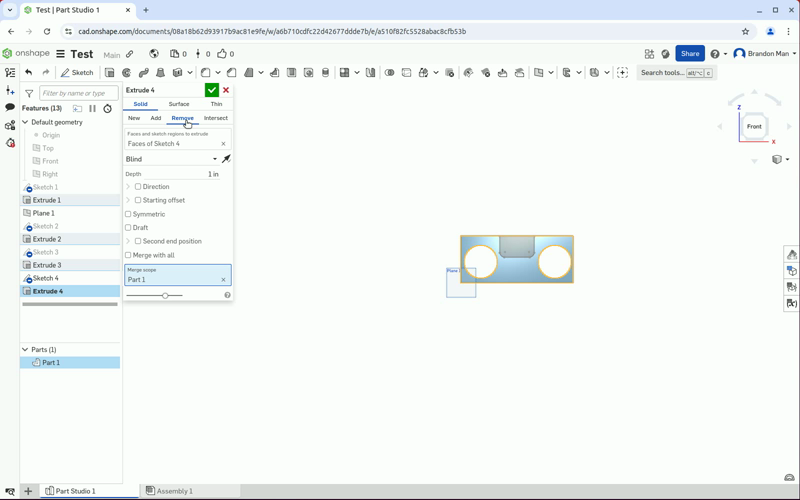
key(tab, 4)
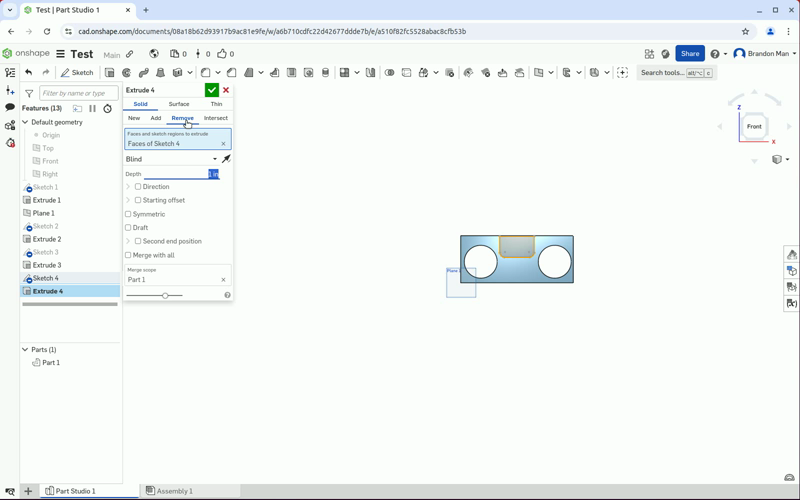
text(2.166)
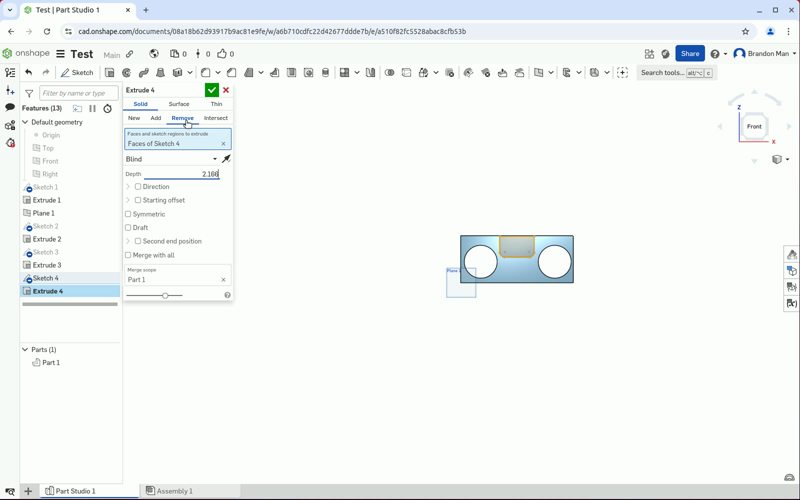
key(tab, 6)
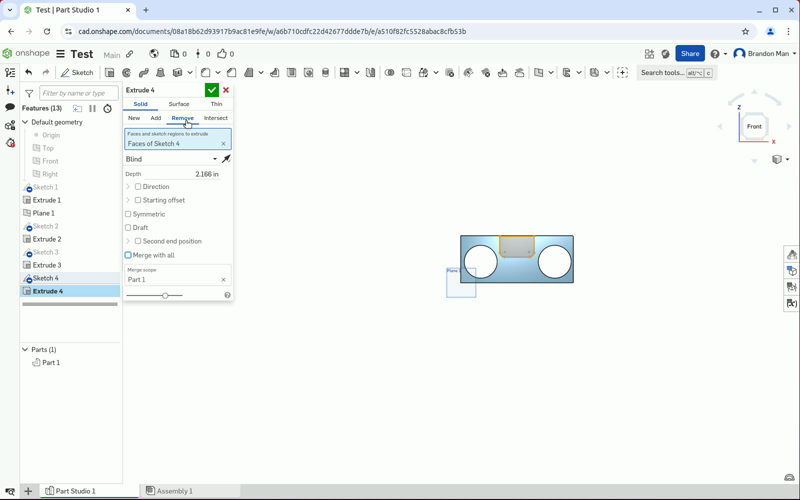
key(space)
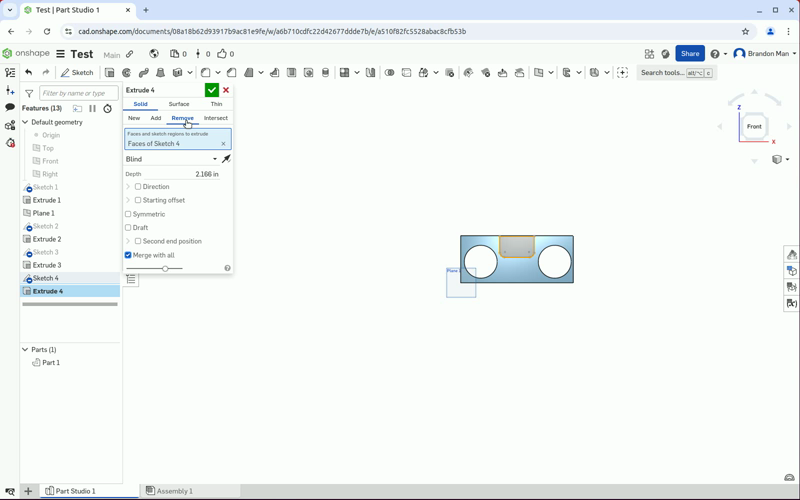
key(enter)
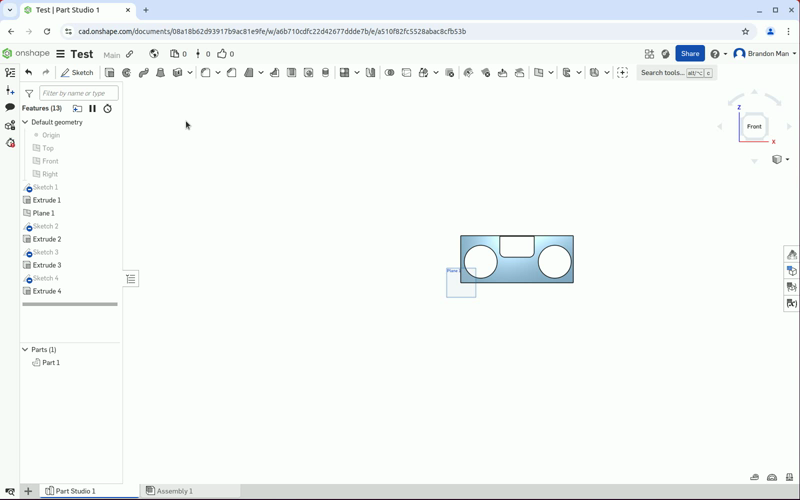
key(shift+h)
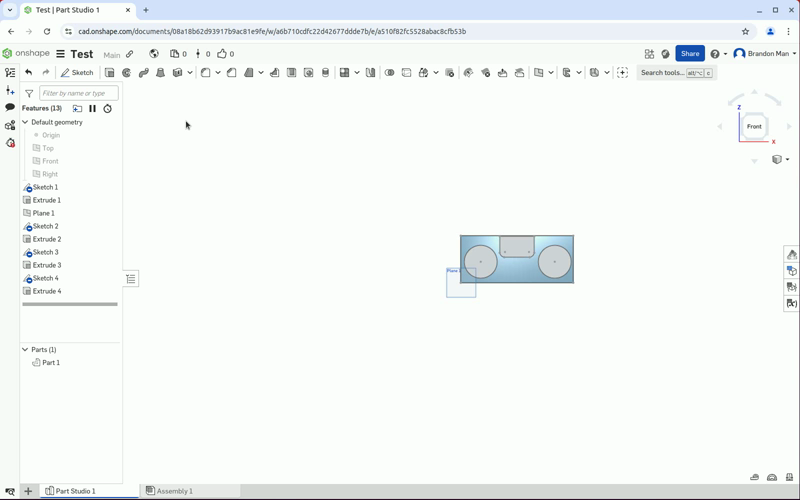
key(shift+h)
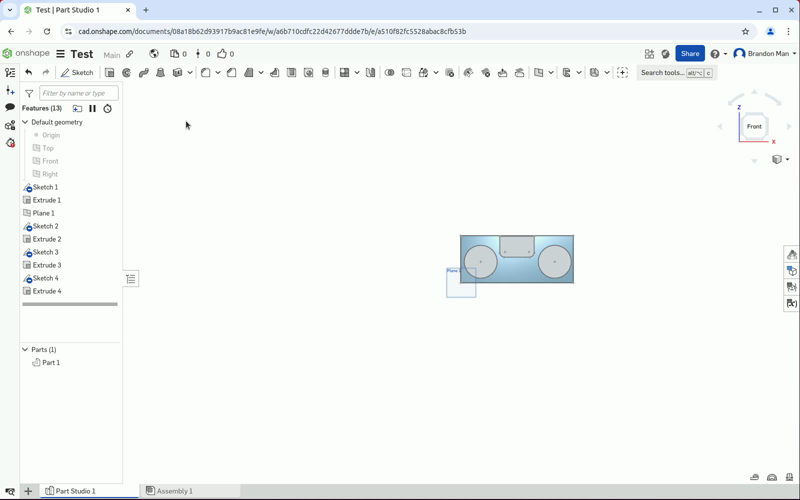
key(shift+7)
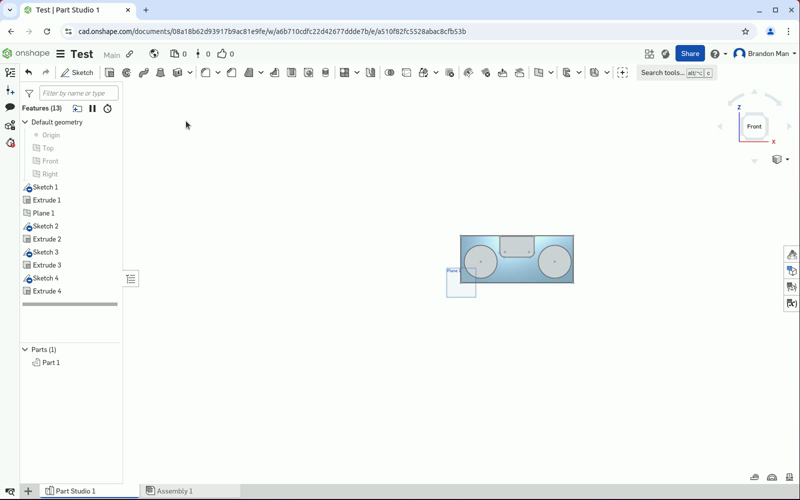
key(left, 2)
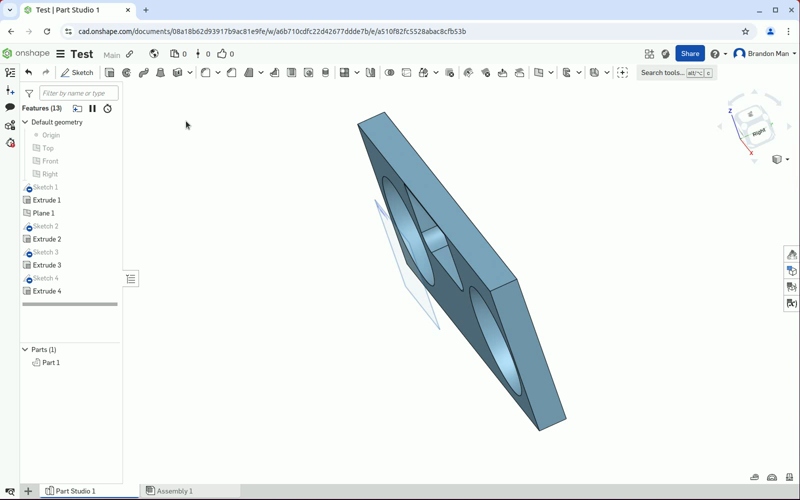
key(down, 2)
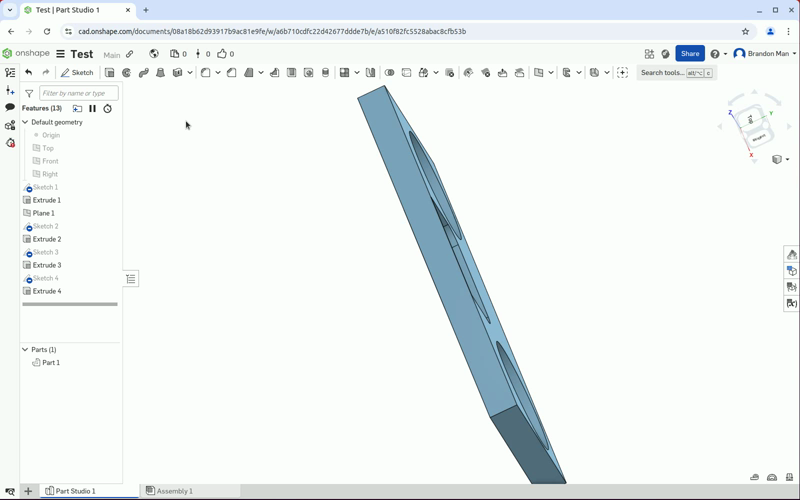
key(up, 2)
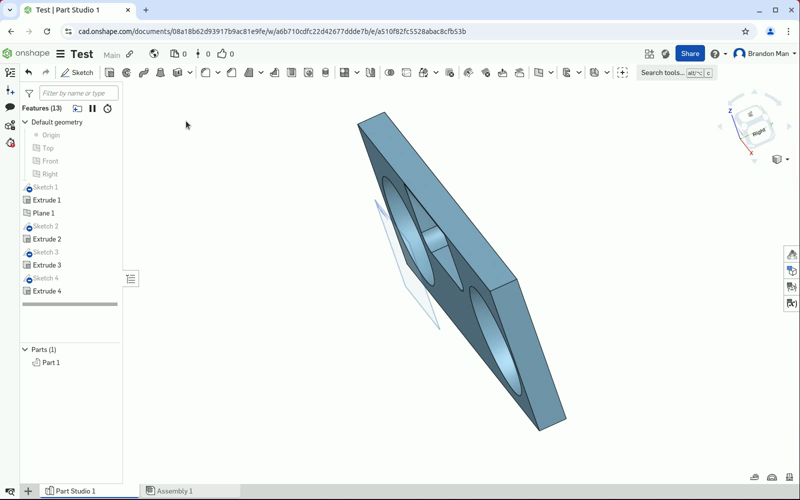
key(right, 2)
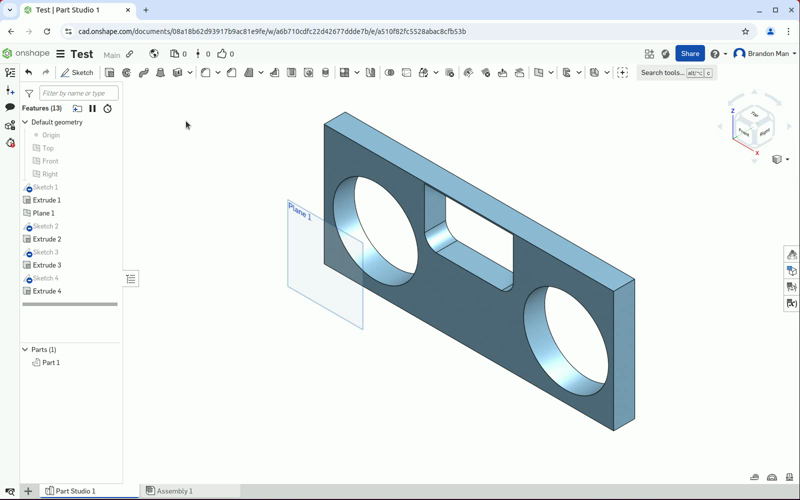
mouse_move(73, 189)
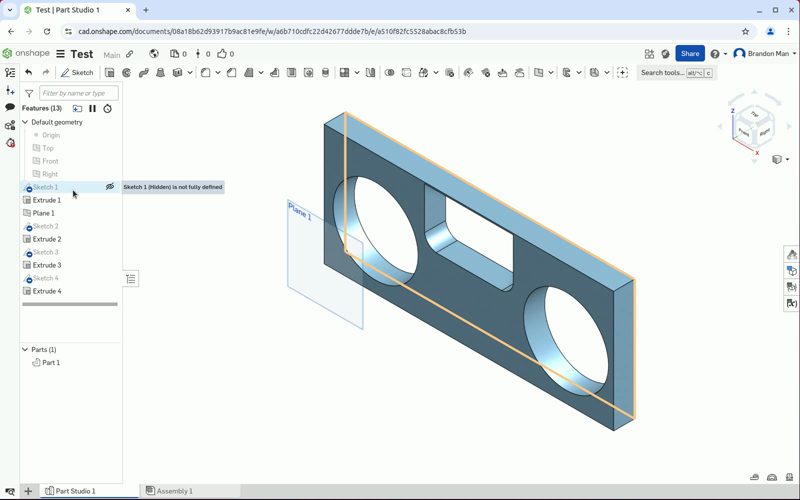
click(73, 189)